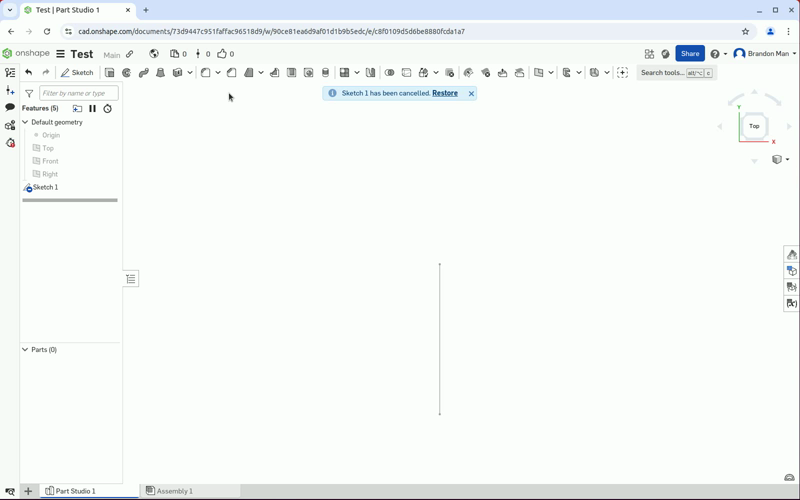
key(shift+h)
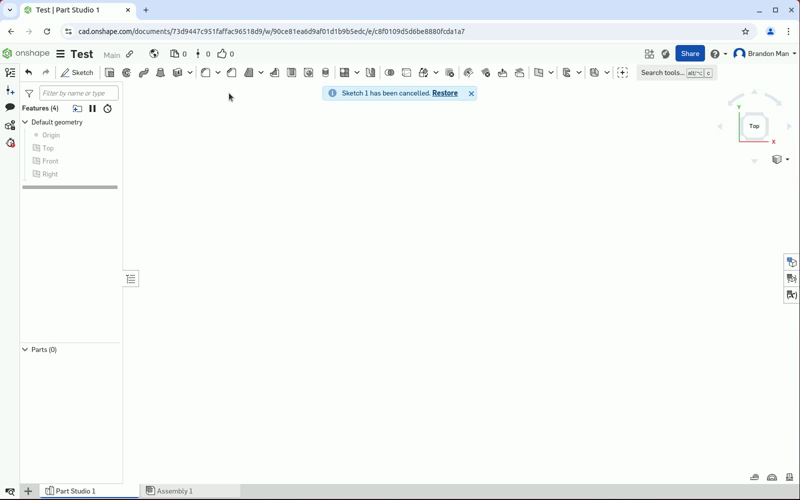
mouse_move(73, 352)
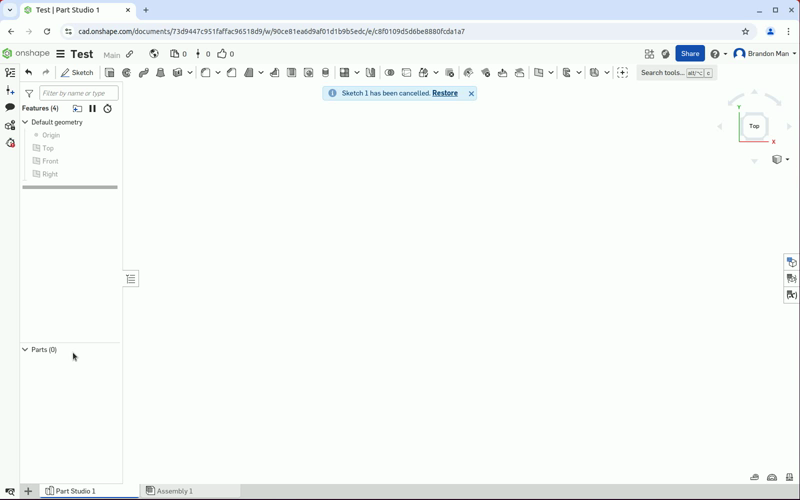
key(y)
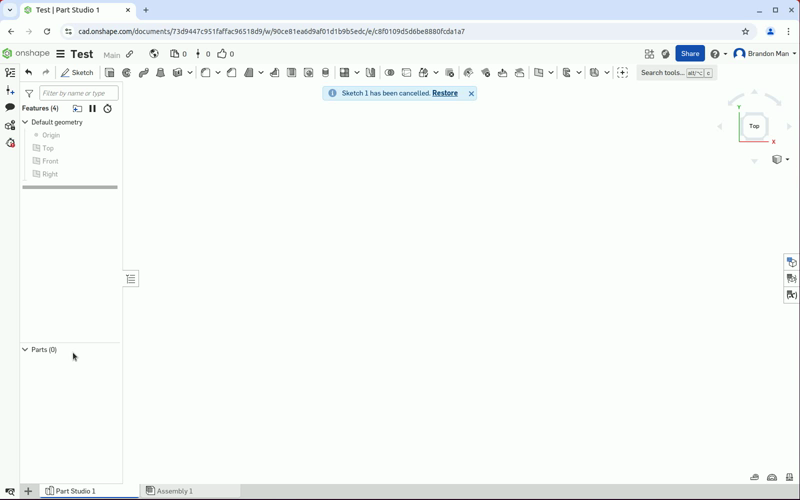
key(shift+p)
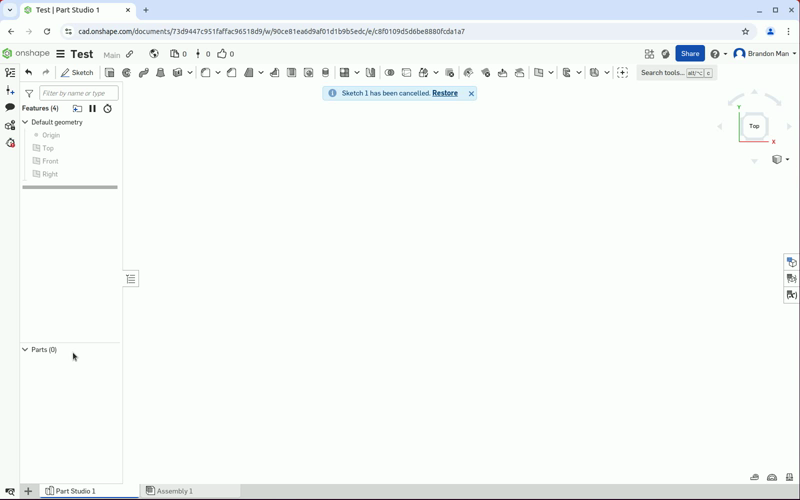
key(space)
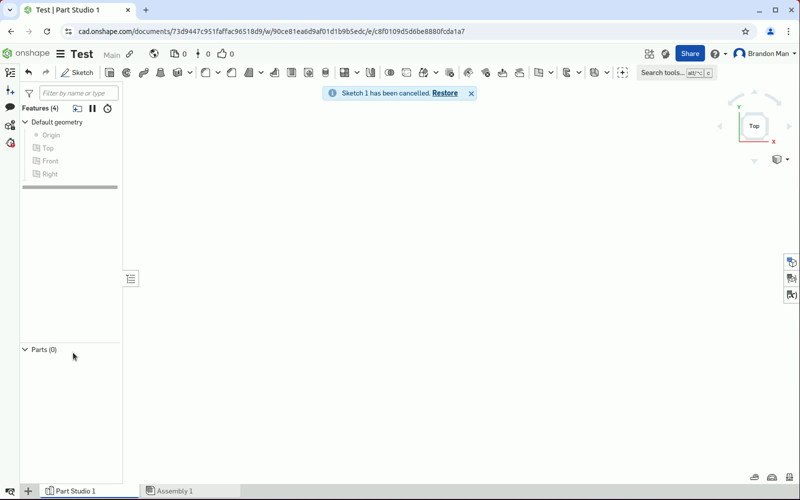
key_down(shift)
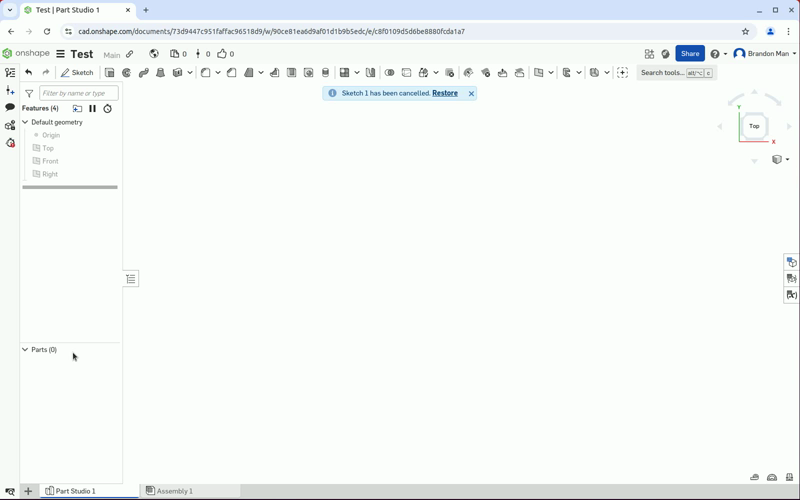
key(up)
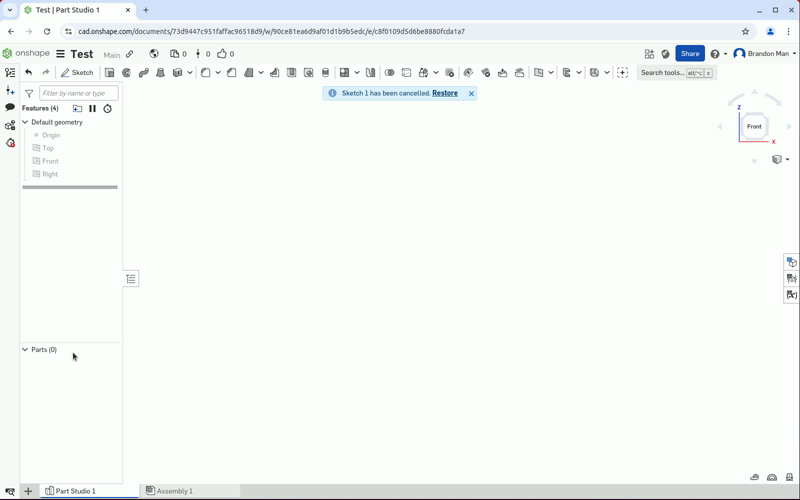
key_up(shift)
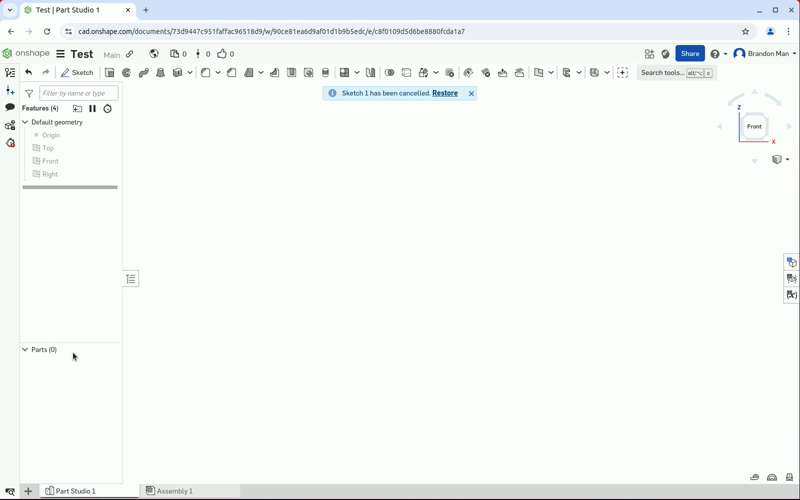
mouse_move(73, 352)
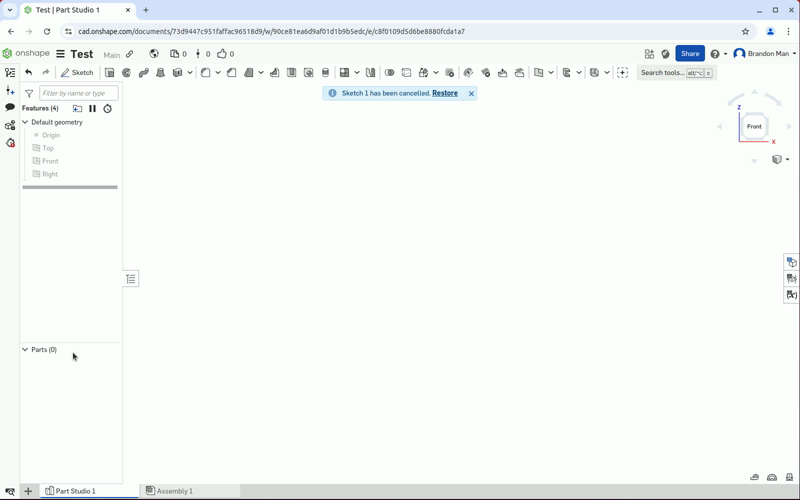
key(shift+y)
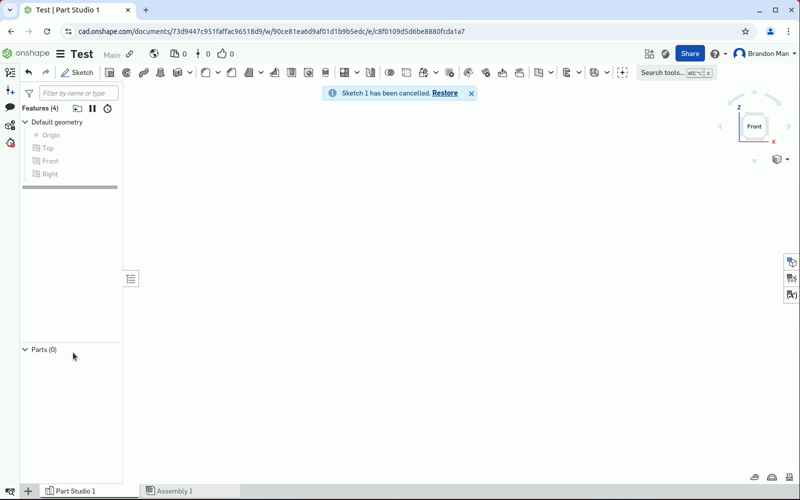
key(shift+s)
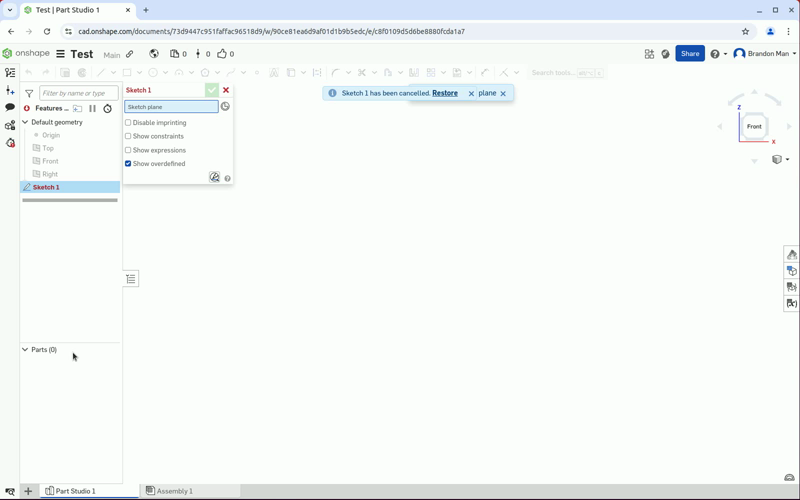
mouse_move(73, 163)
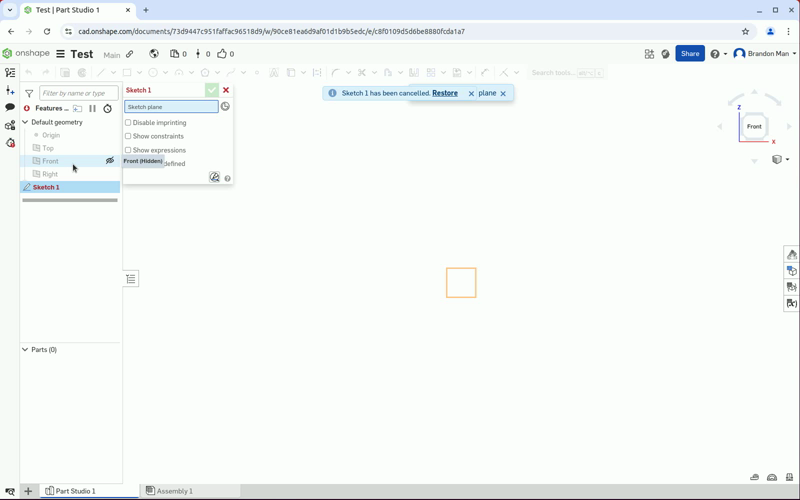
click(73, 163)
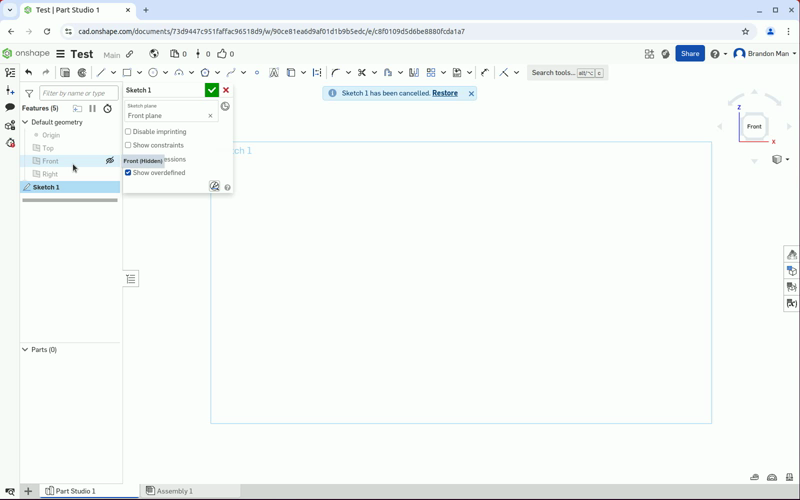
mouse_move(73, 352)
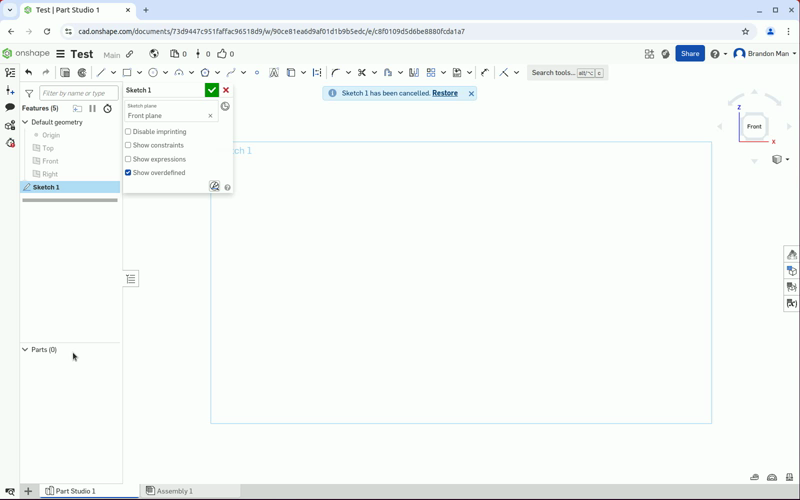
key(y)
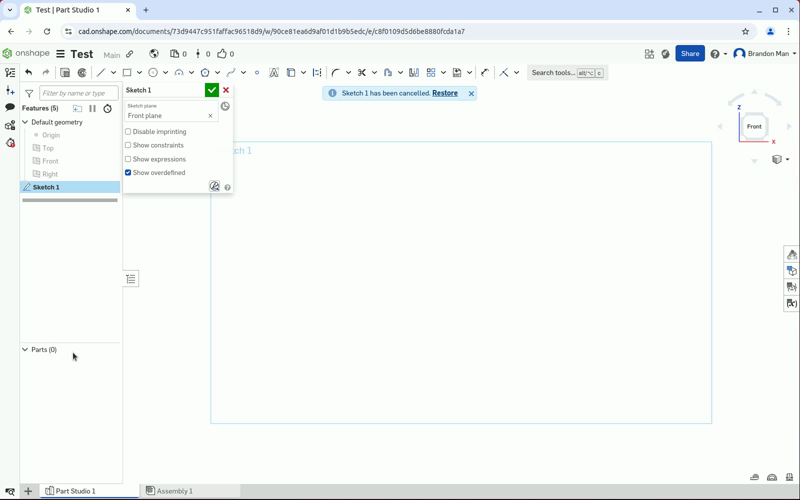
key(l)
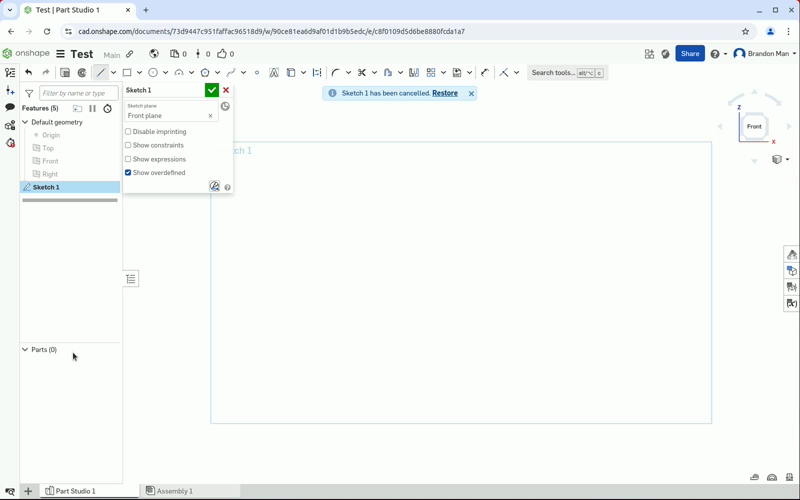
key_down(shift)
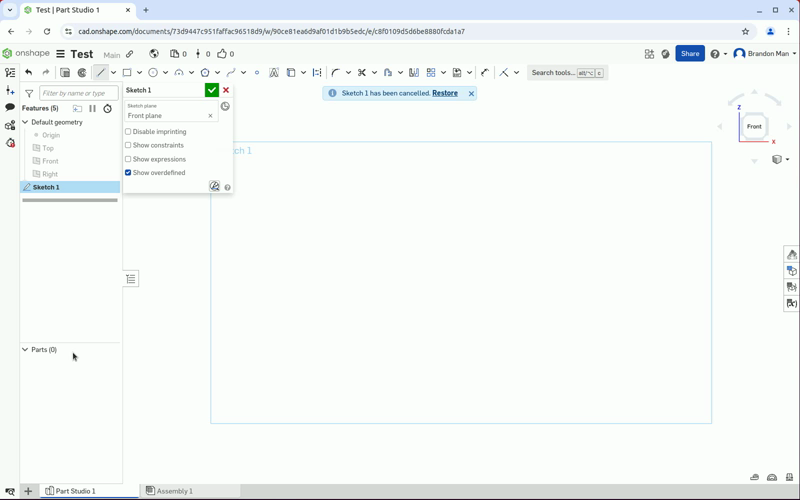
mouse_move(519, 216)
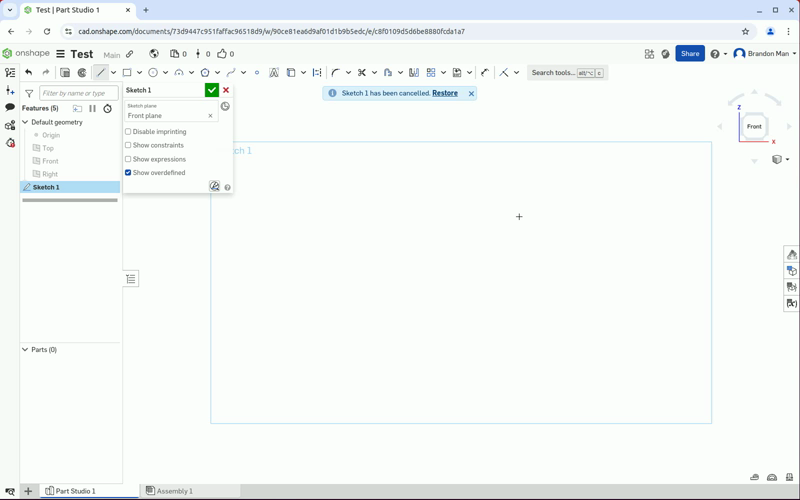
click(519, 216)
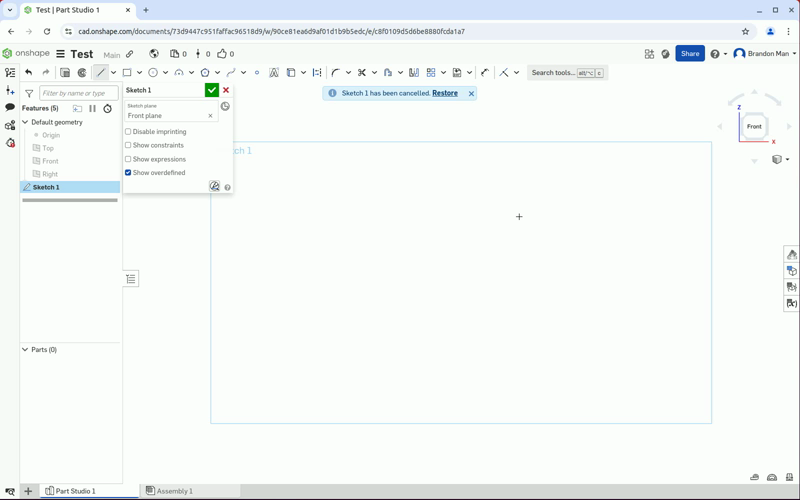
key_up(shift)
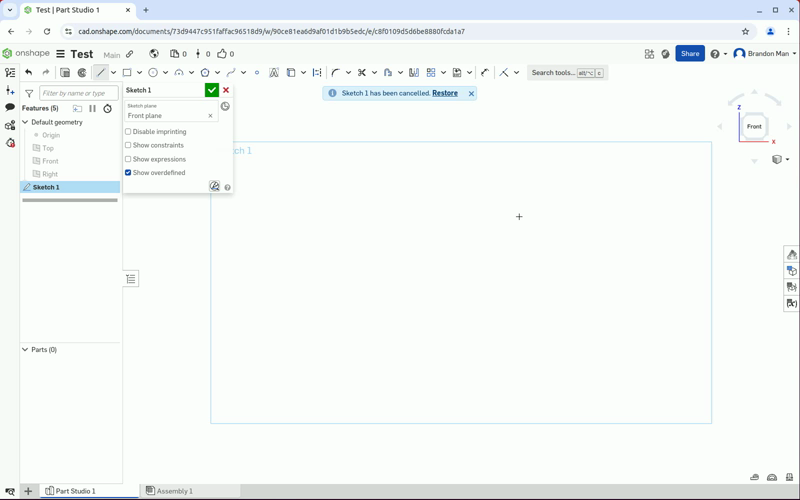
key_down(shift)
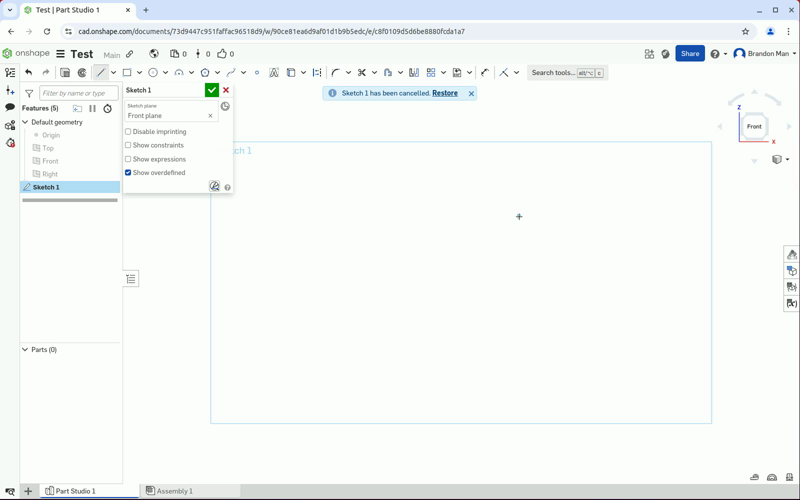
mouse_move(549, 216)
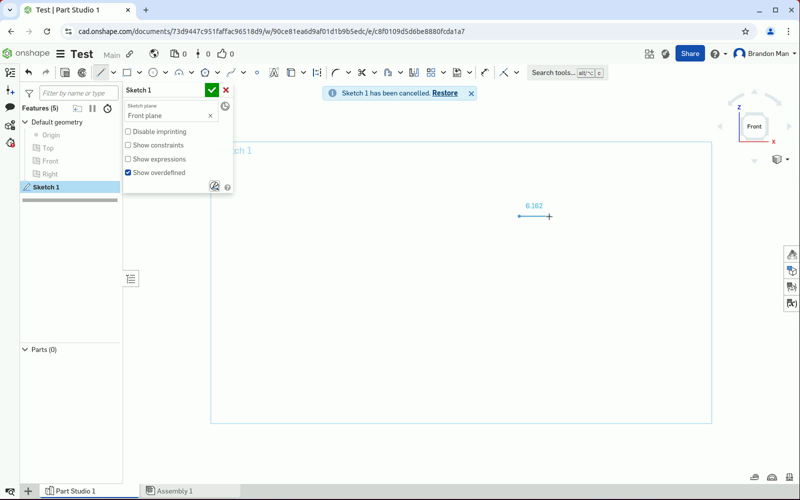
mouse_move(573, 216)
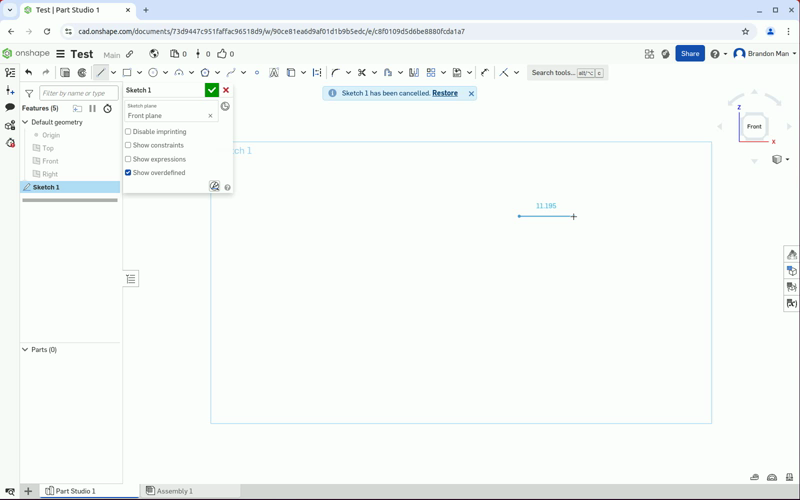
click(573, 216)
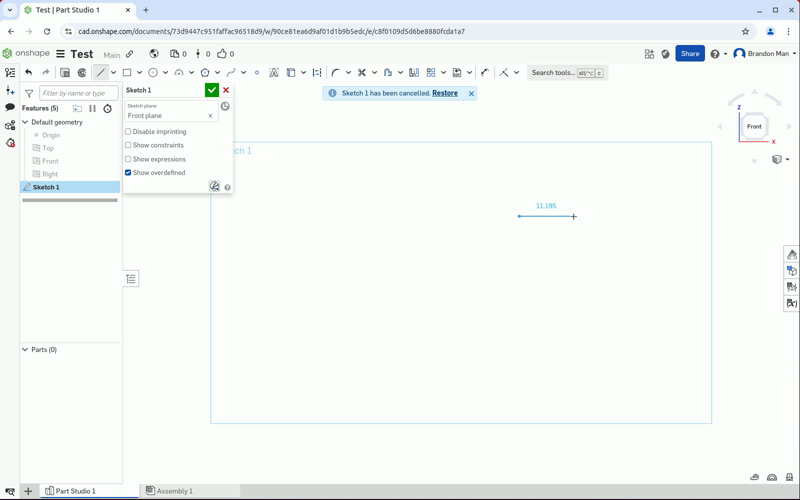
key_up(shift)
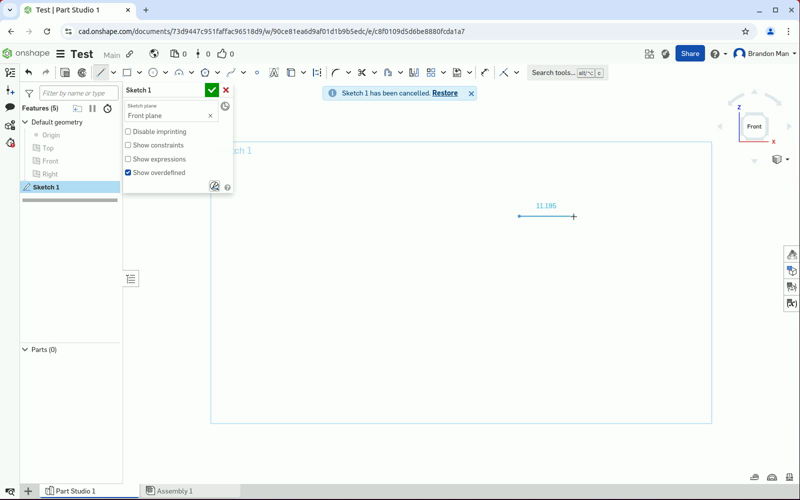
key_down(shift)
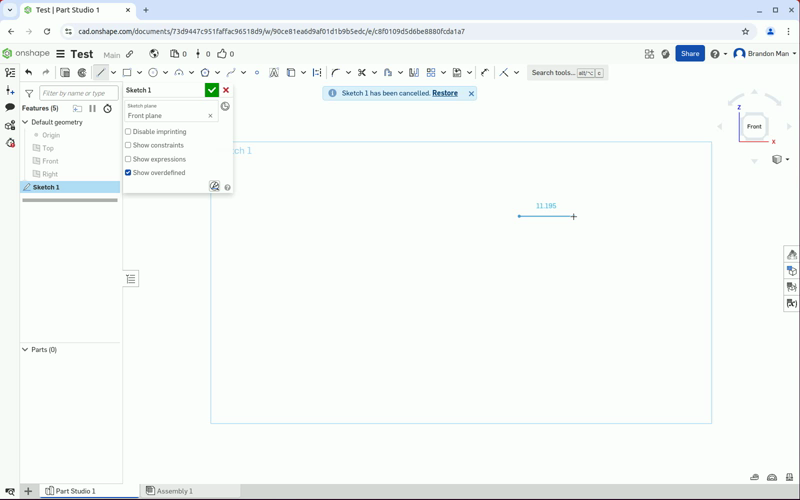
mouse_move(589, 216)
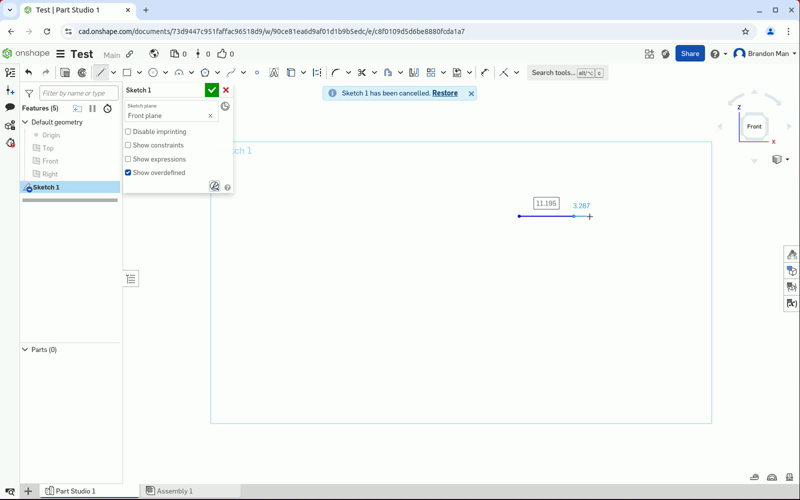
mouse_move(573, 186)
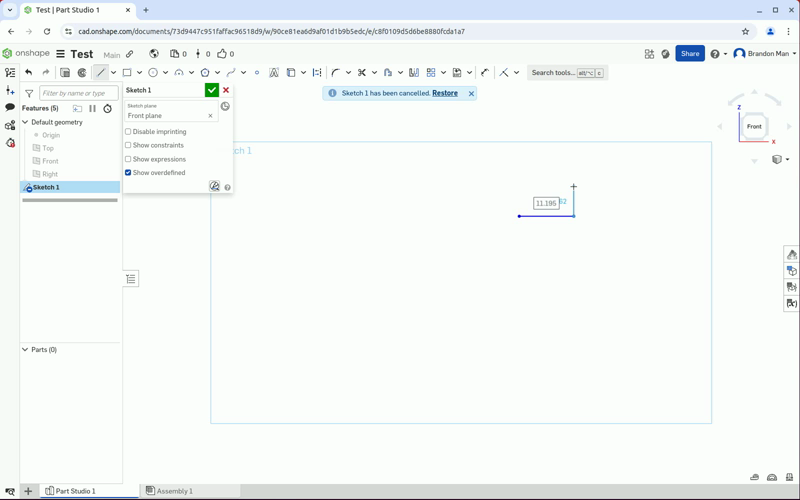
click(573, 186)
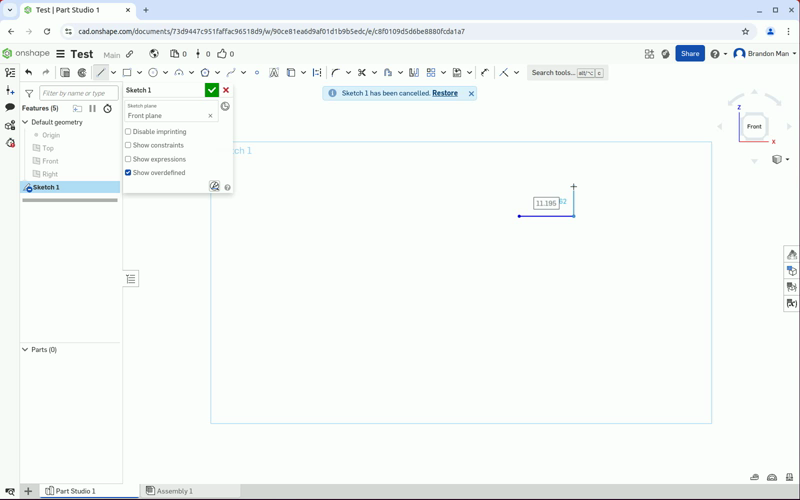
key_up(shift)
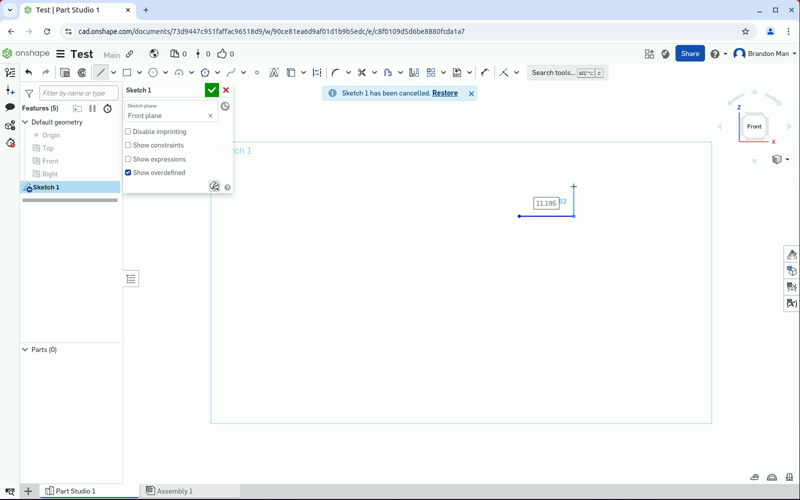
key_down(shift)
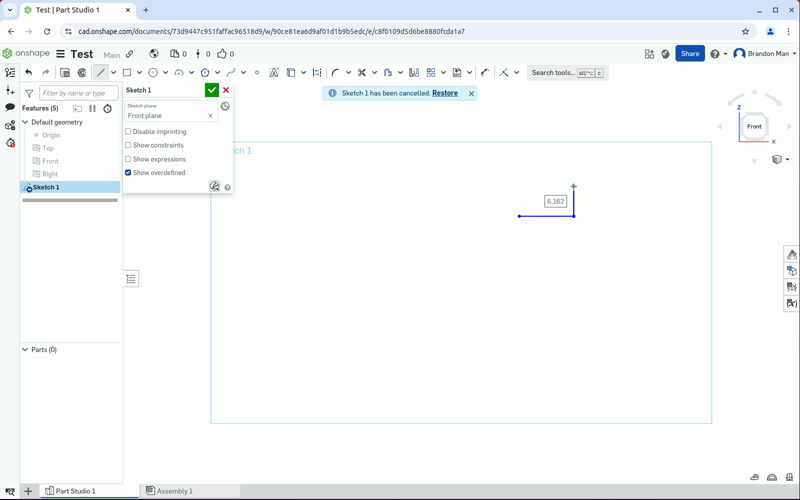
mouse_move(589, 186)
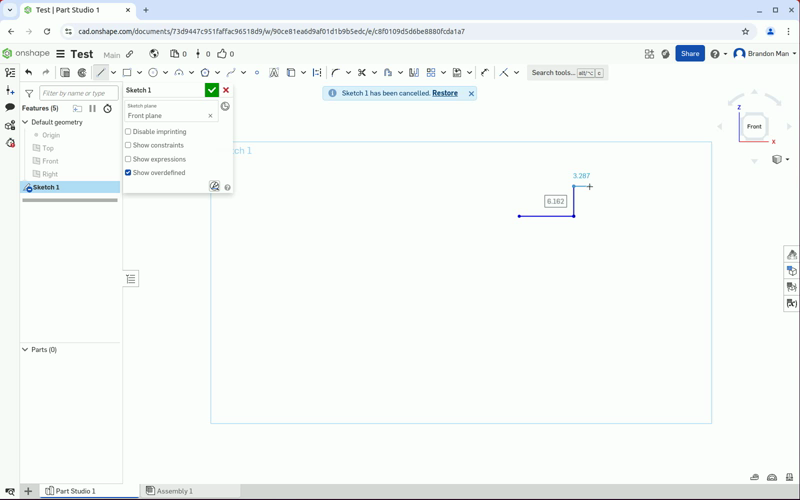
mouse_move(519, 186)
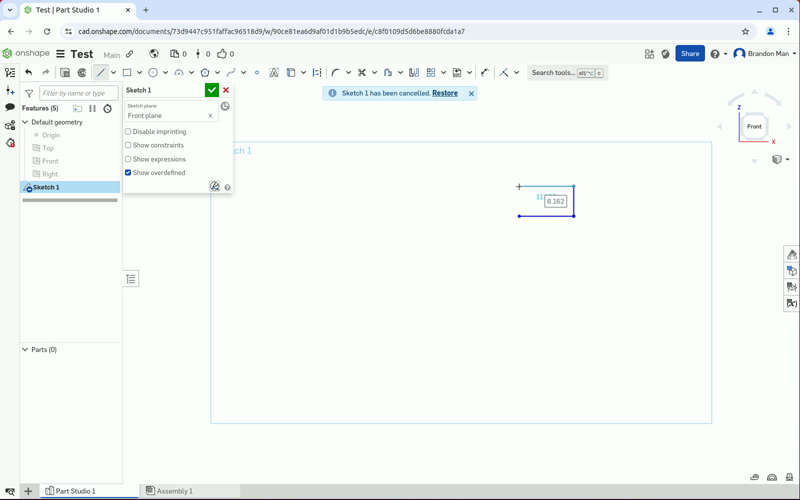
click(519, 186)
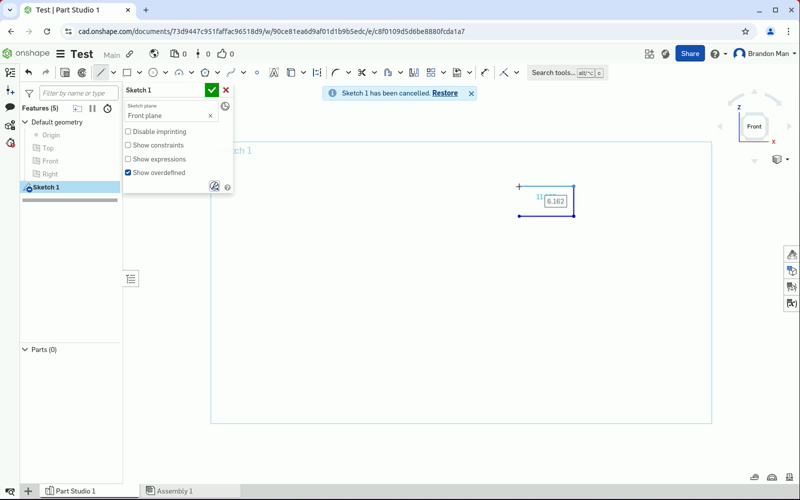
key_up(shift)
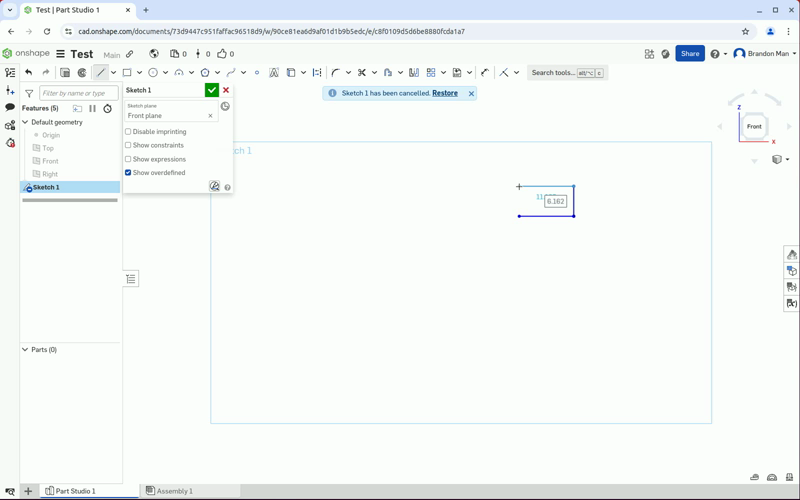
key_down(shift)
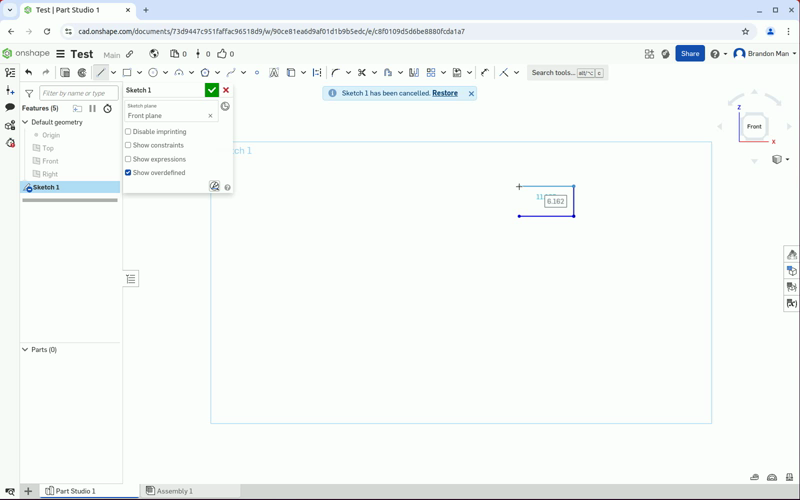
mouse_move(549, 186)
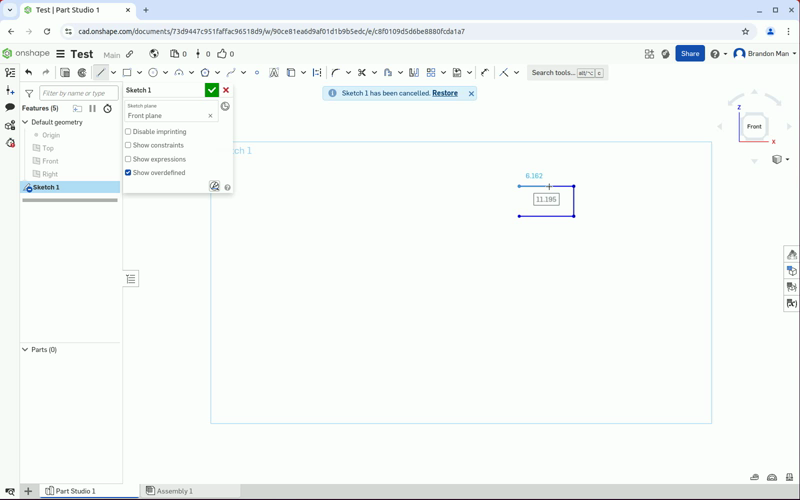
mouse_move(519, 201)
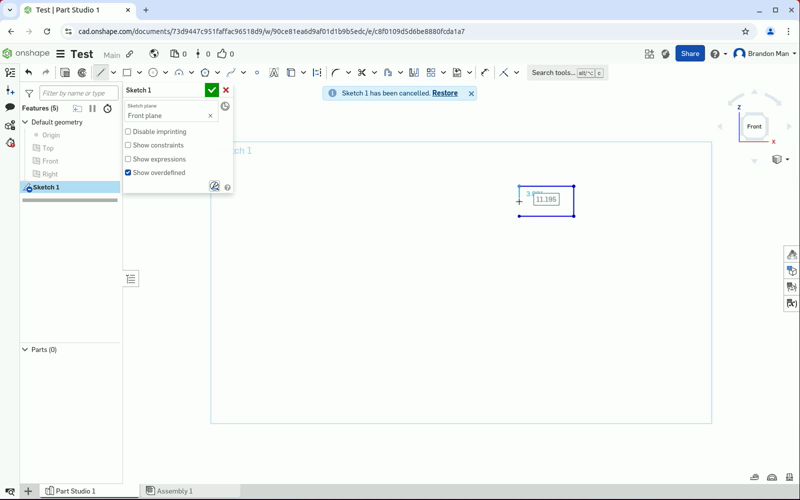
click(519, 201)
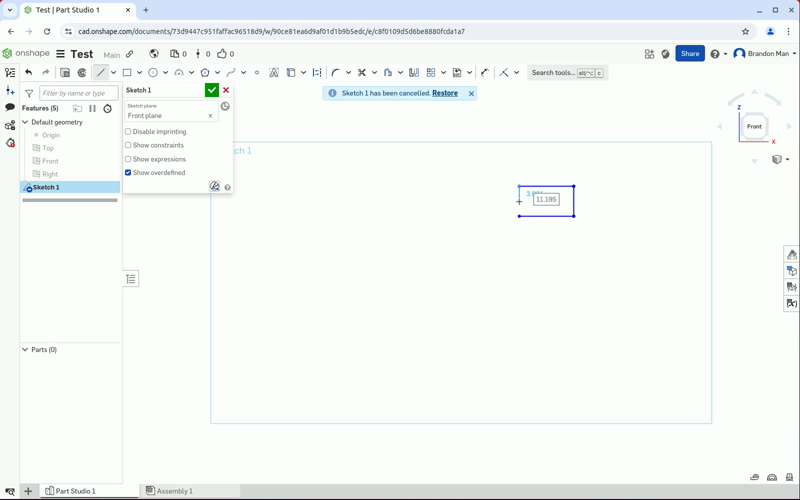
key_up(shift)
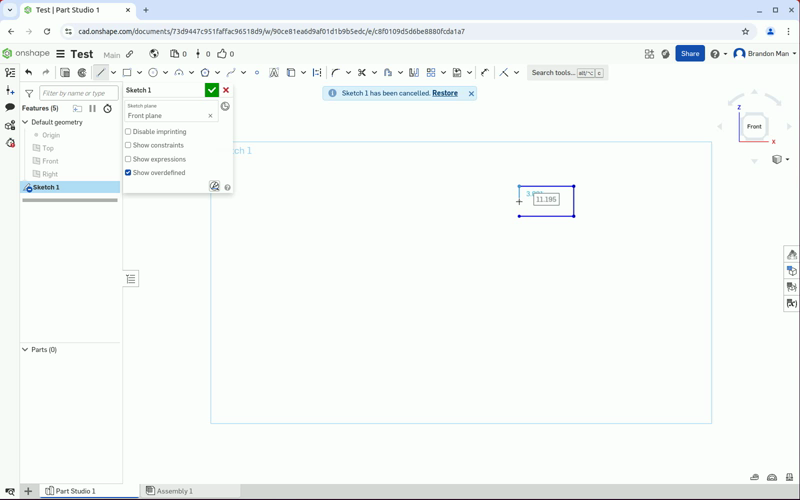
key_down(shift)
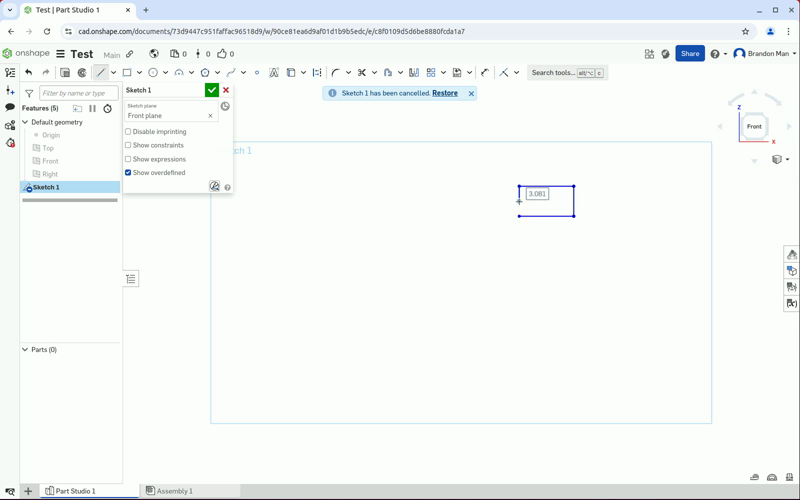
mouse_move(549, 201)
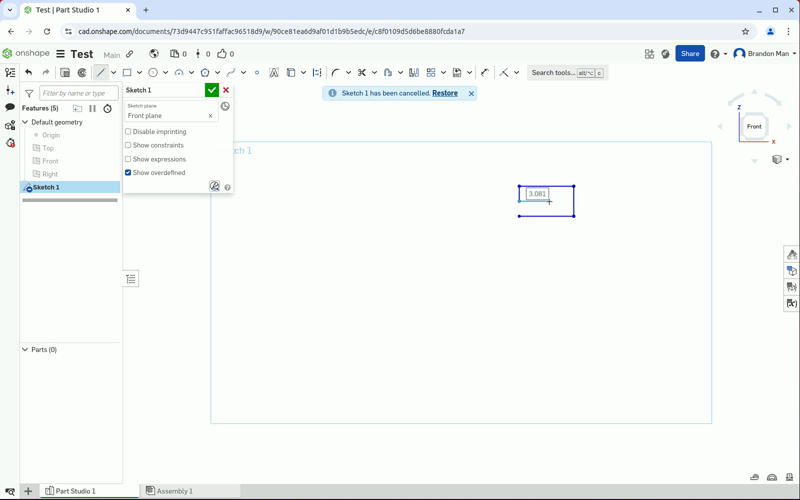
mouse_move(519, 207)
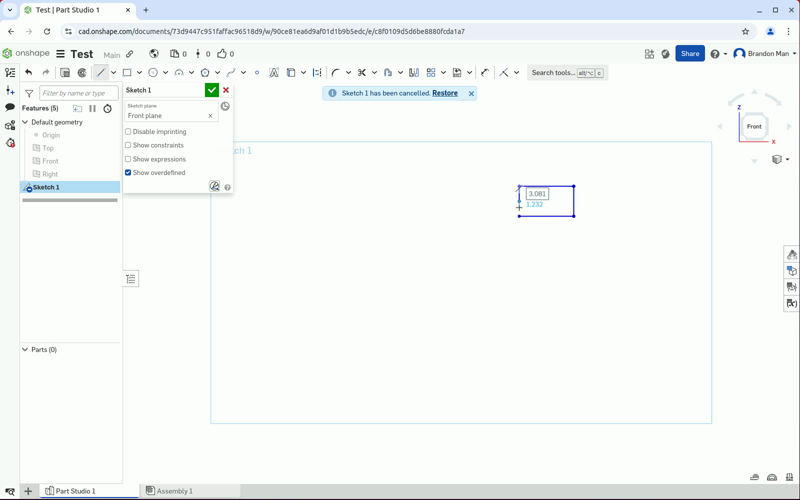
scroll(6)
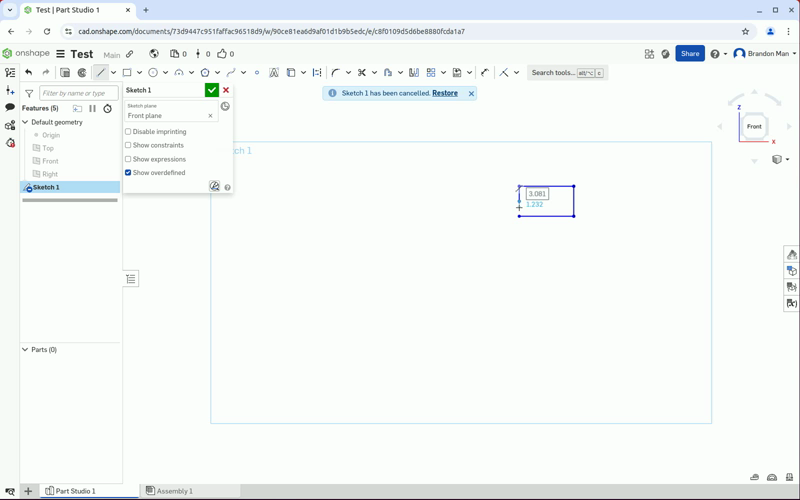
scroll(6)
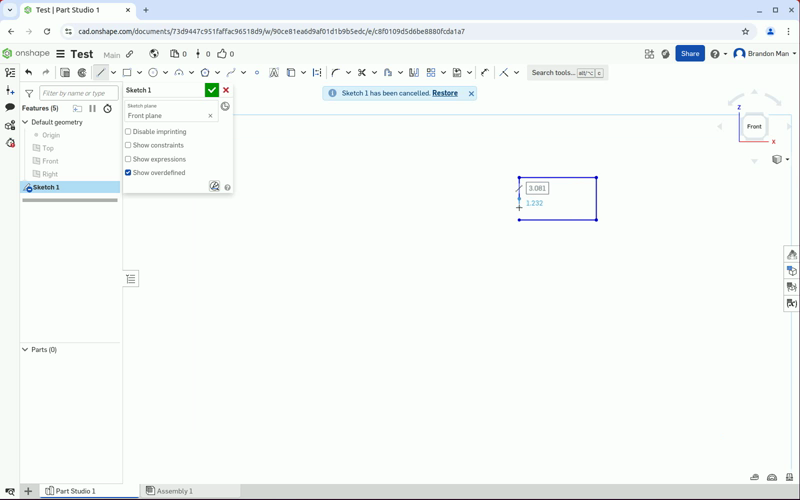
scroll(6)
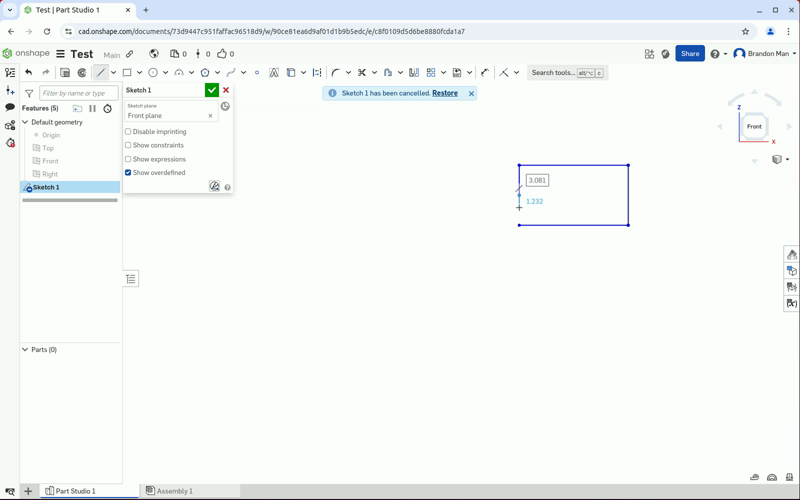
scroll(6)
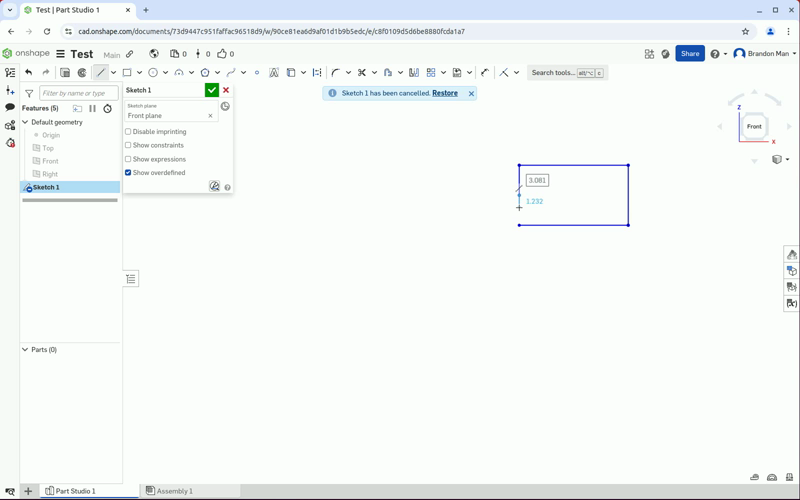
scroll(6)
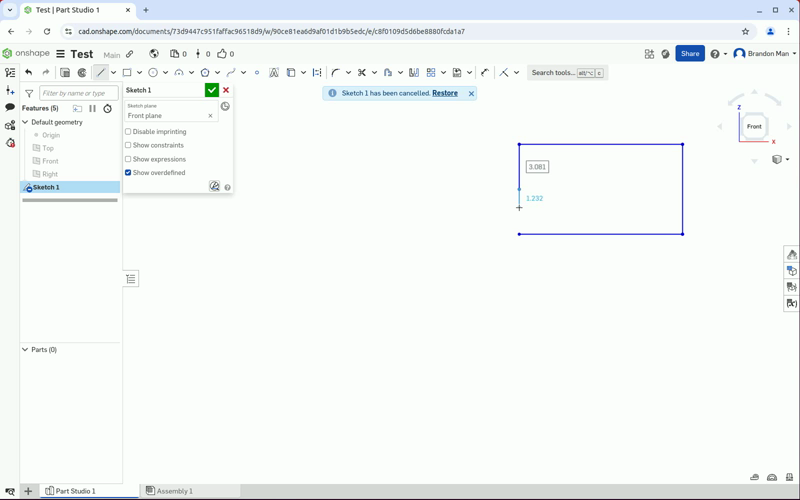
scroll(6)
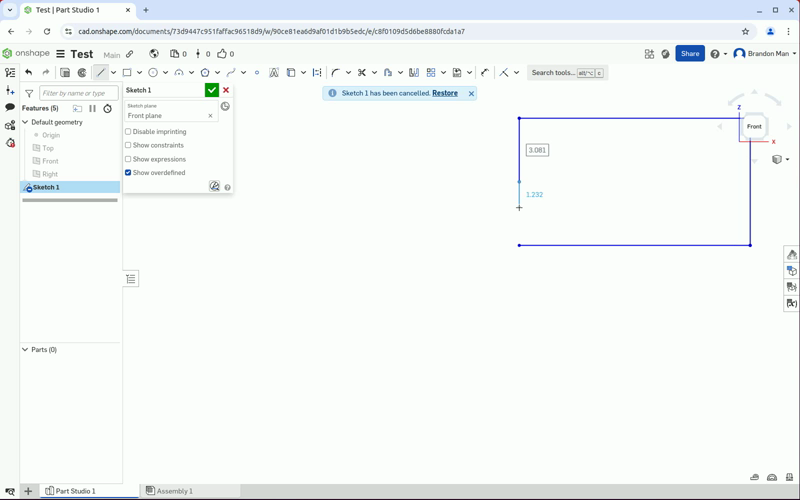
scroll(6)
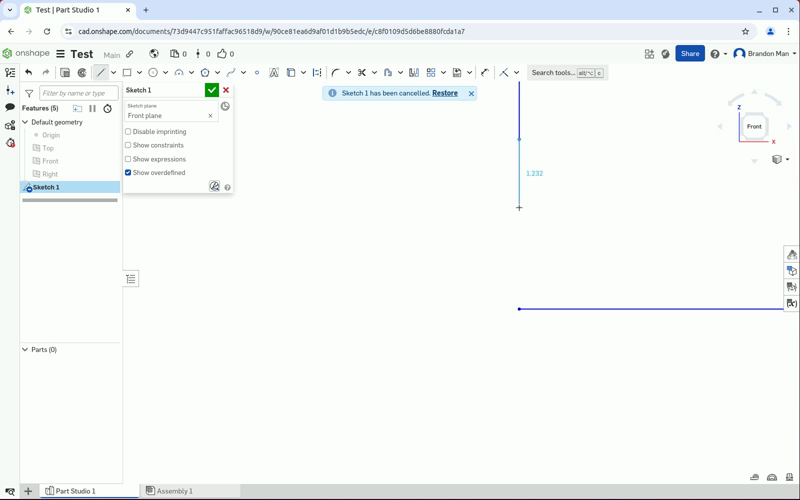
click(519, 207)
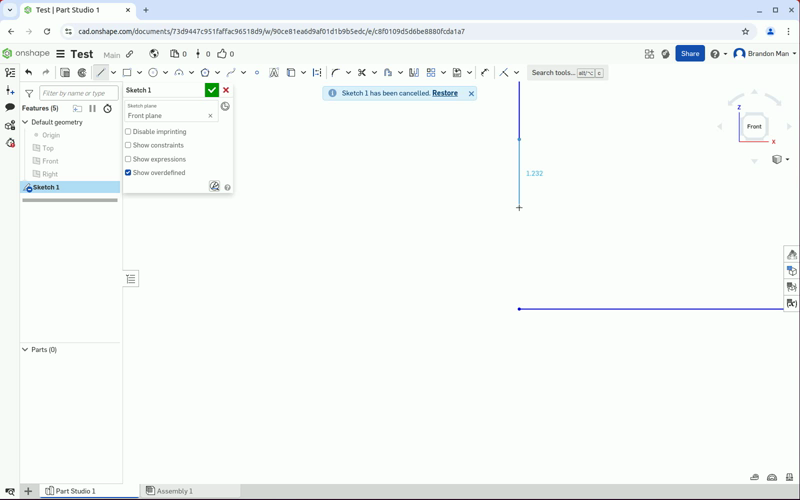
scroll(-6)
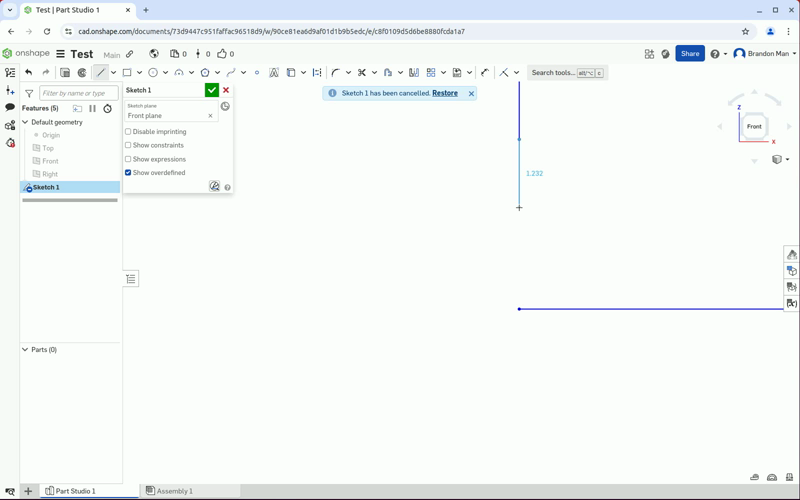
scroll(-6)
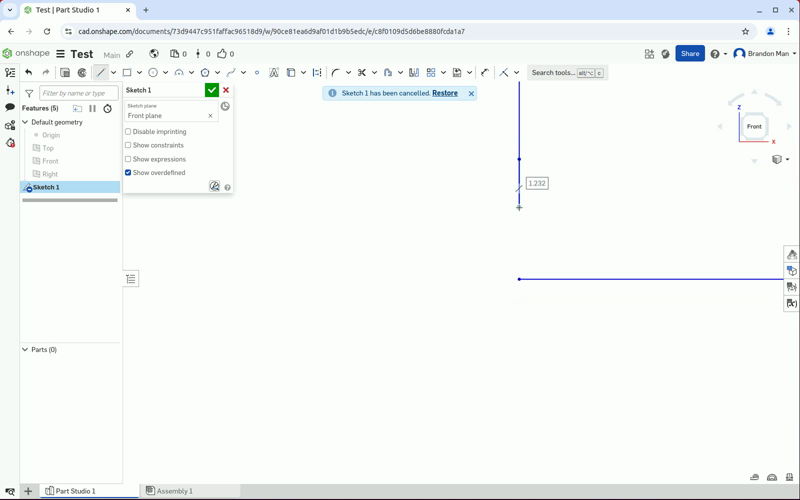
scroll(-6)
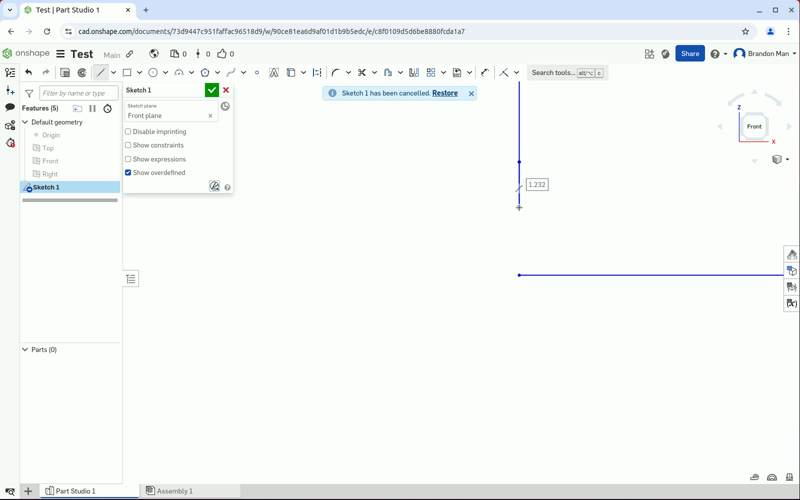
scroll(-6)
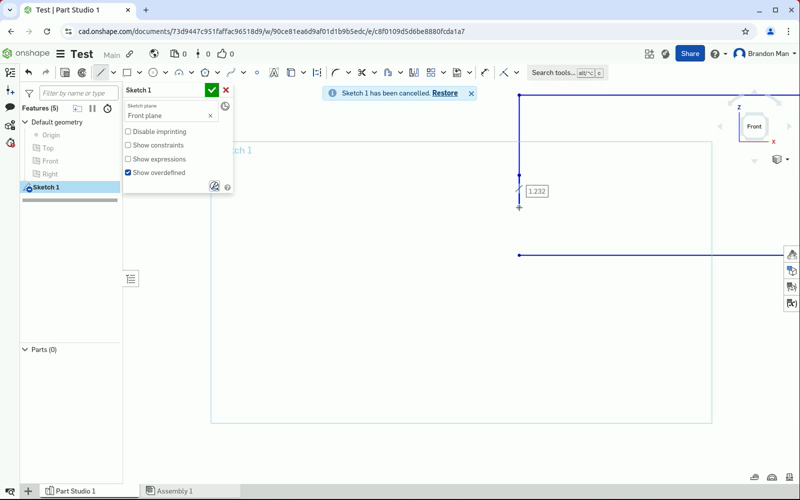
scroll(-6)
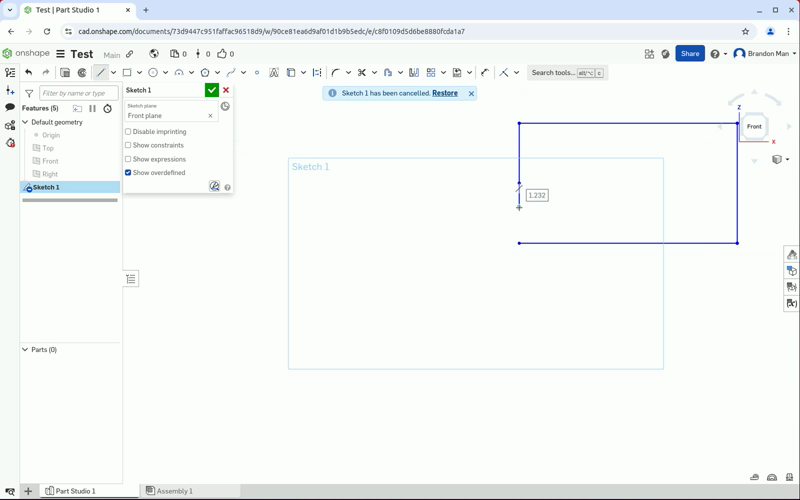
scroll(-6)
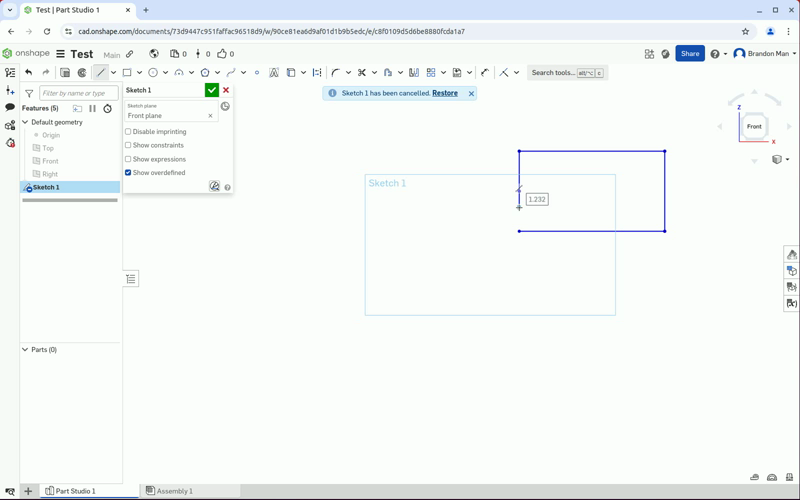
scroll(-6)
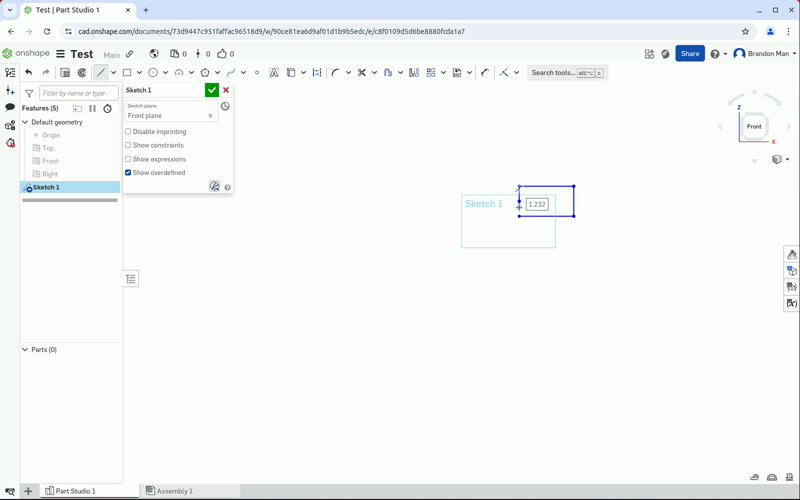
key_up(shift)
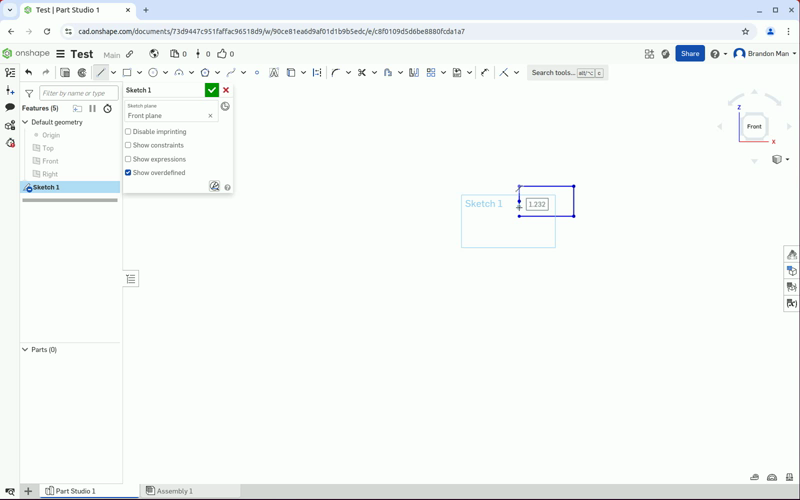
mouse_move(549, 207)
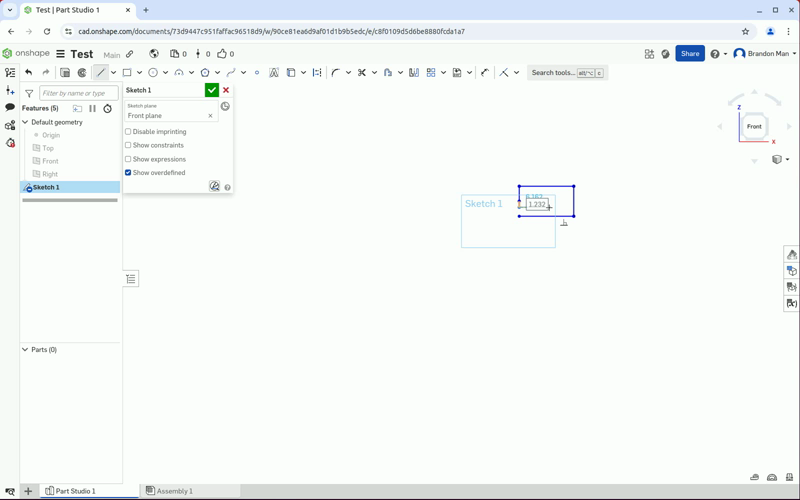
key_down(shift)
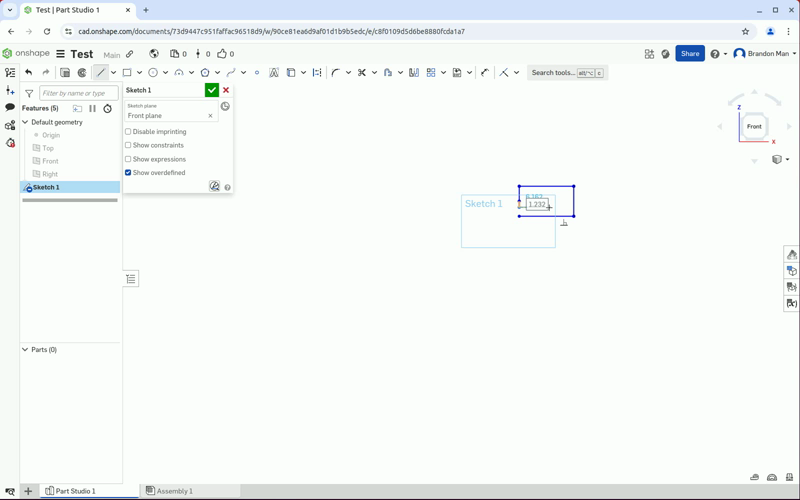
mouse_move(519, 216)
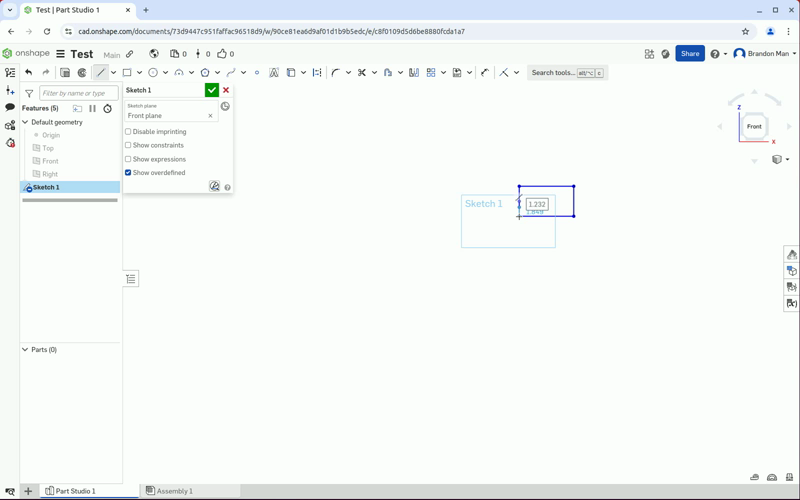
key_up(shift)
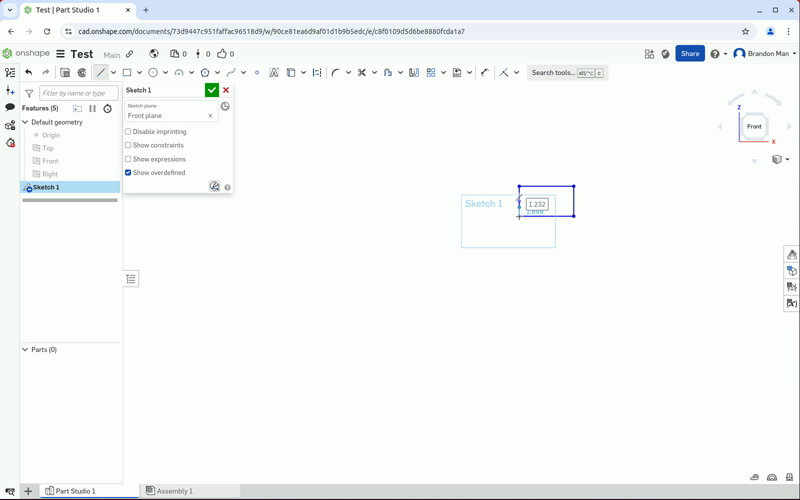
click(519, 216)
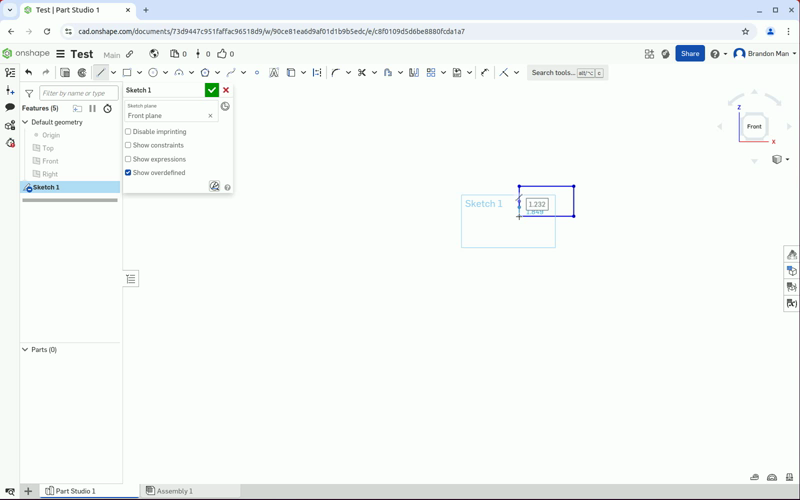
key(esc)
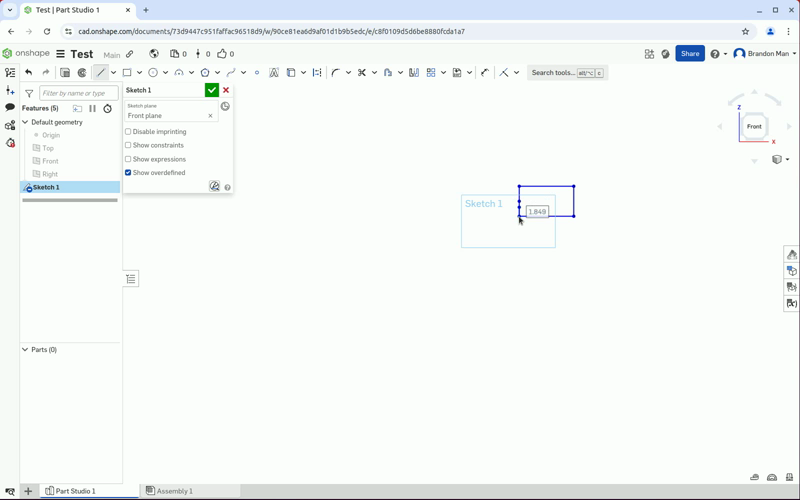
mouse_move(559, 191)
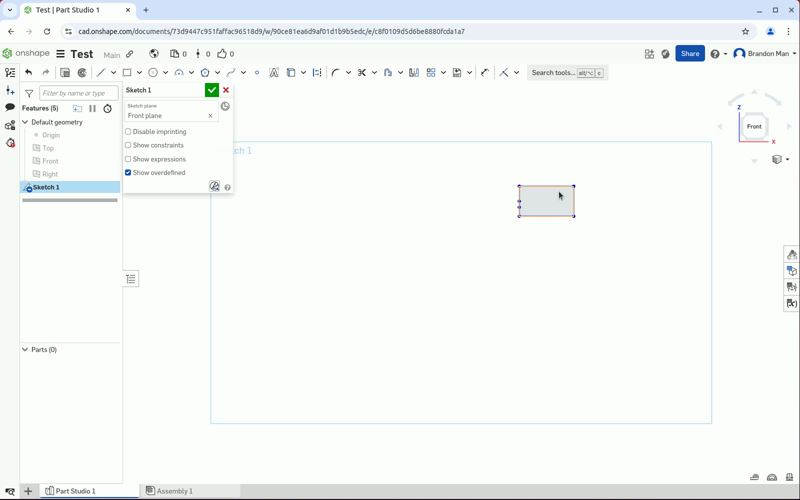
scroll(6)
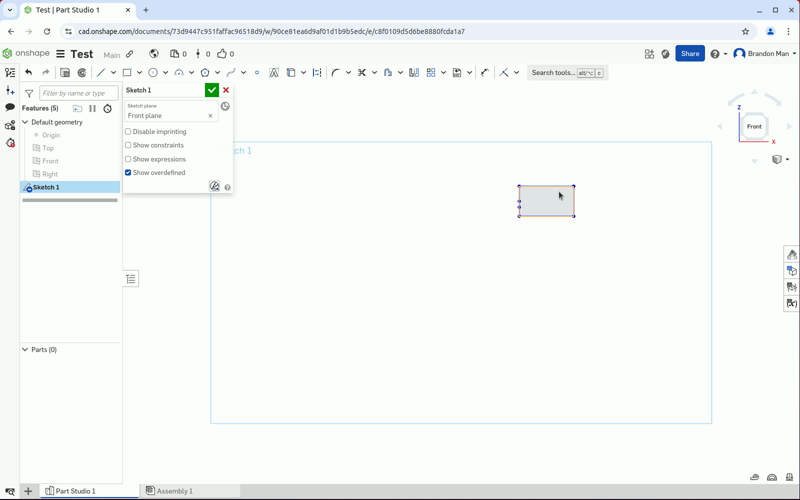
scroll(6)
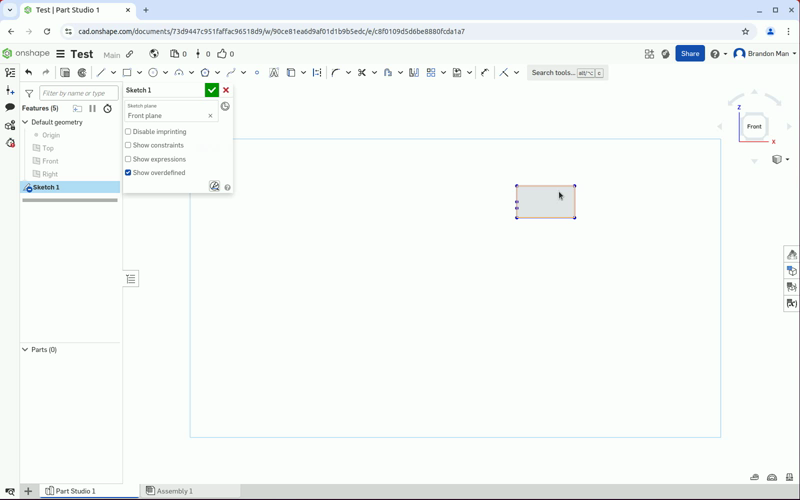
scroll(6)
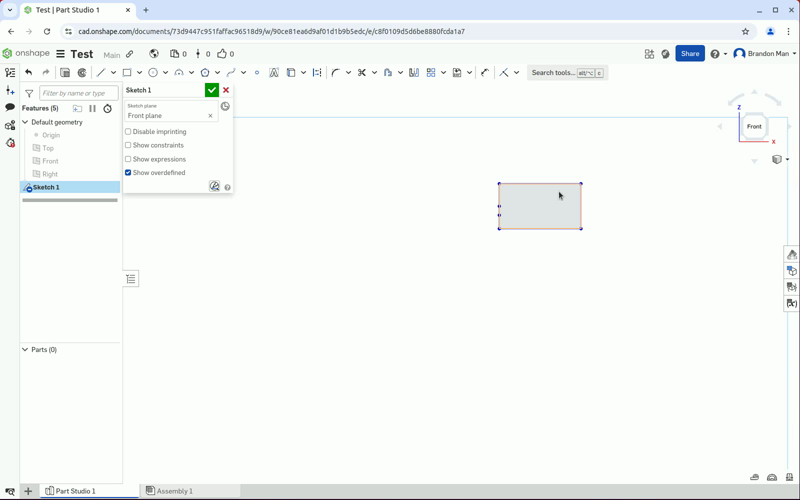
scroll(6)
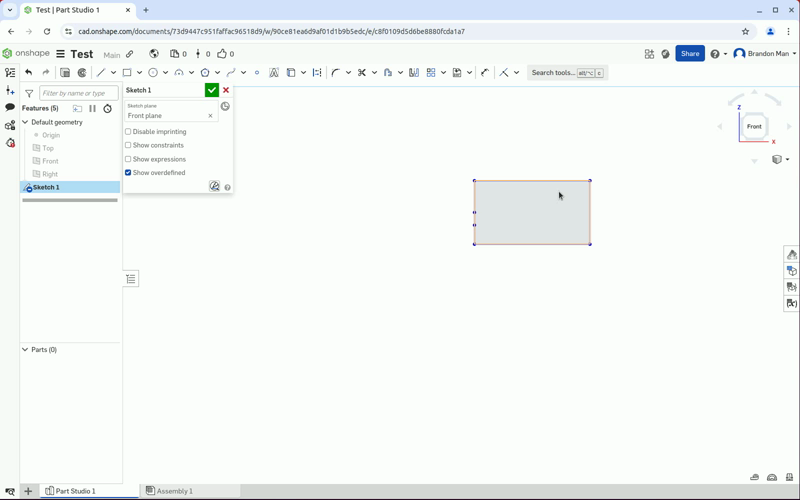
scroll(6)
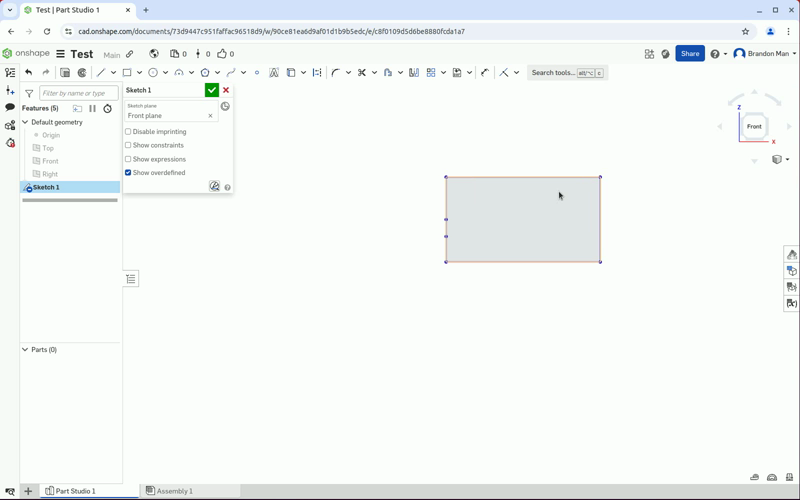
scroll(6)
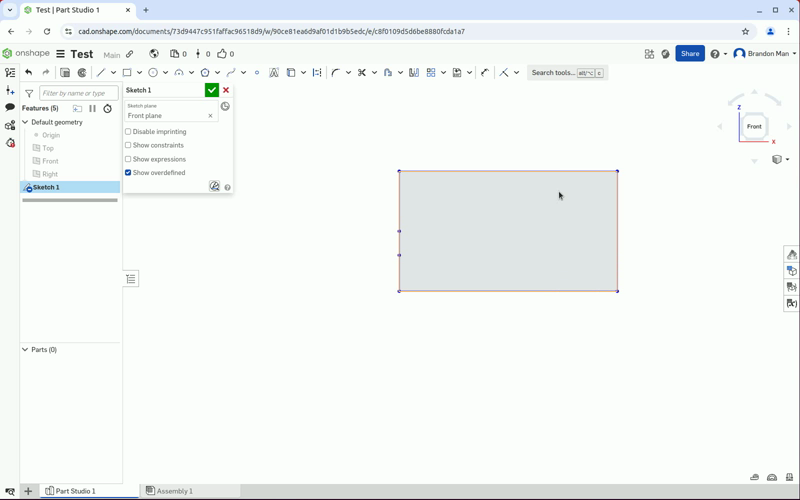
scroll(6)
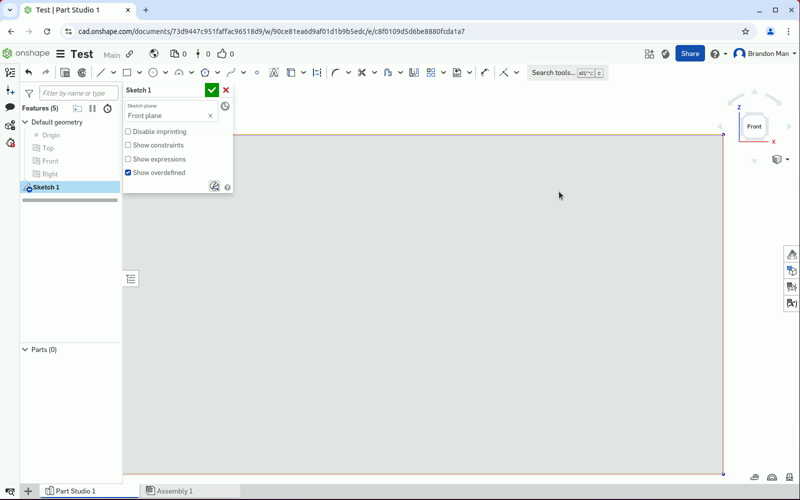
click(559, 191)
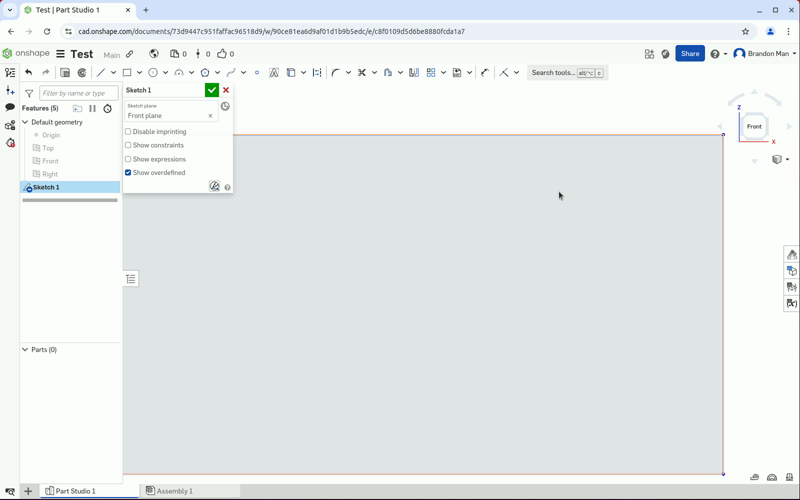
scroll(-6)
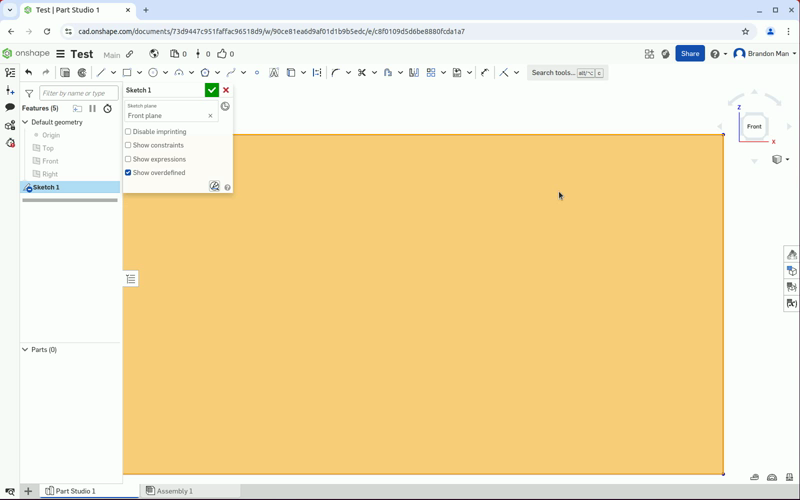
scroll(-6)
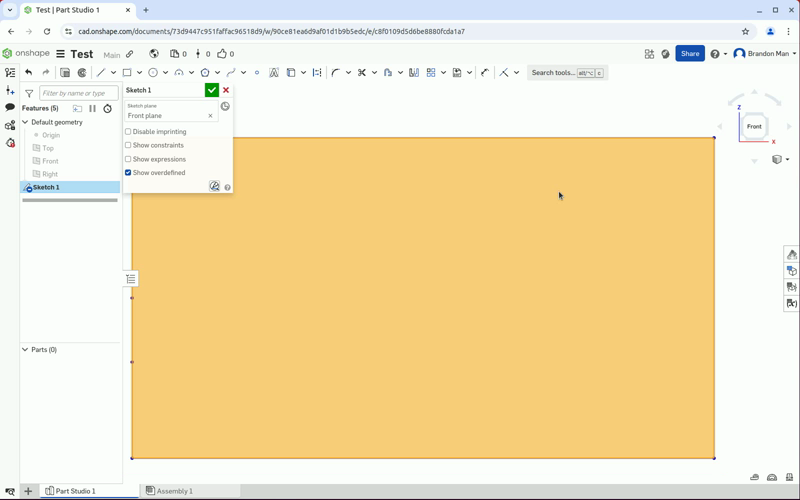
scroll(-6)
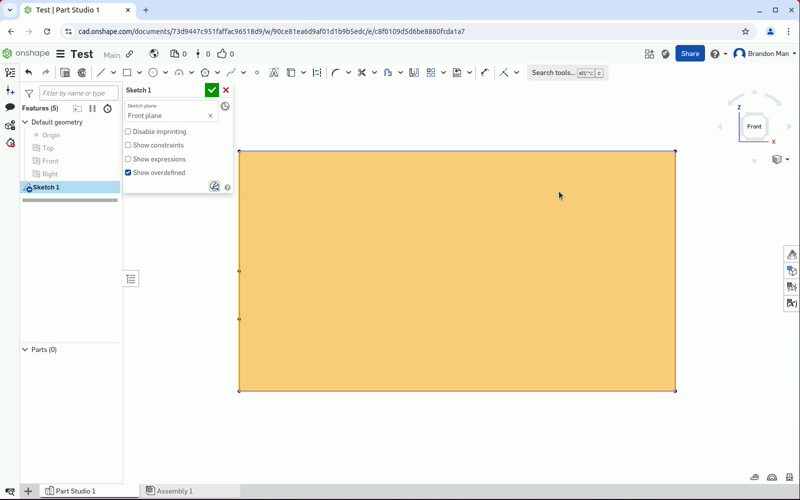
scroll(-6)
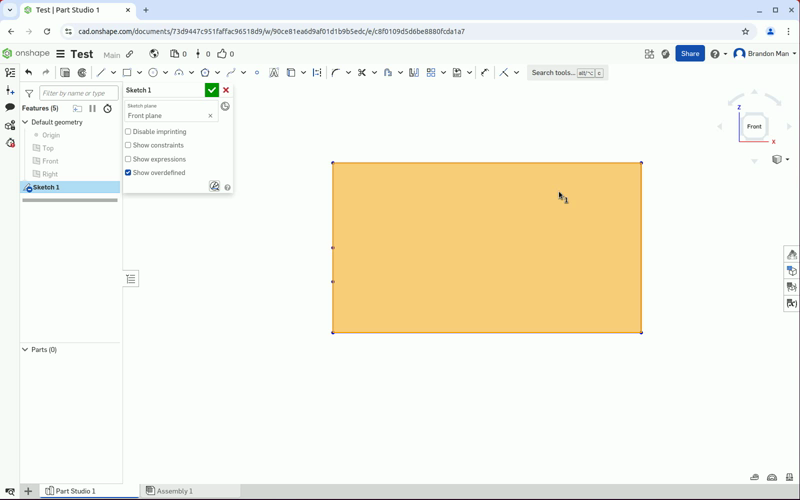
scroll(-6)
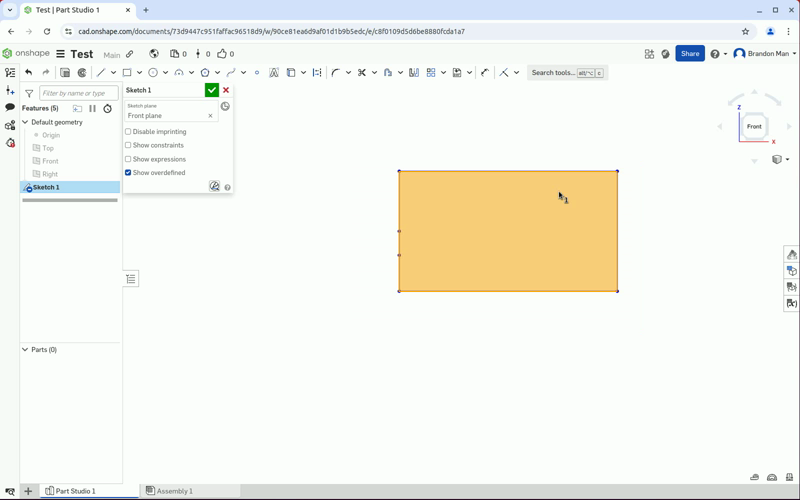
scroll(-6)
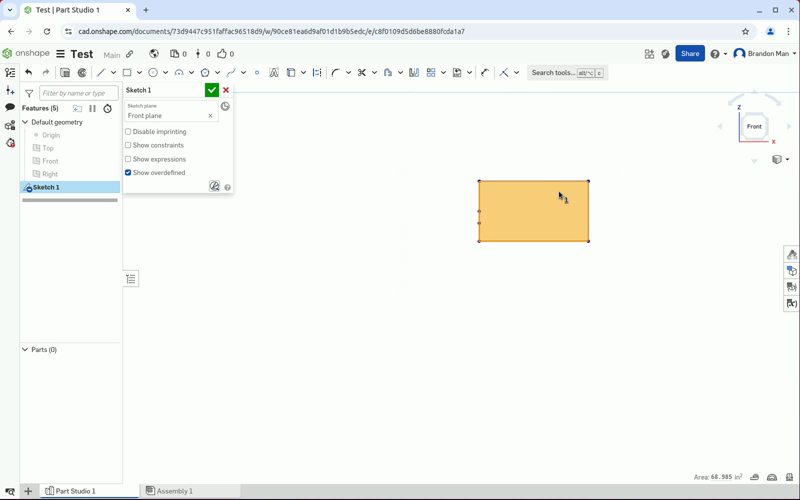
scroll(-6)
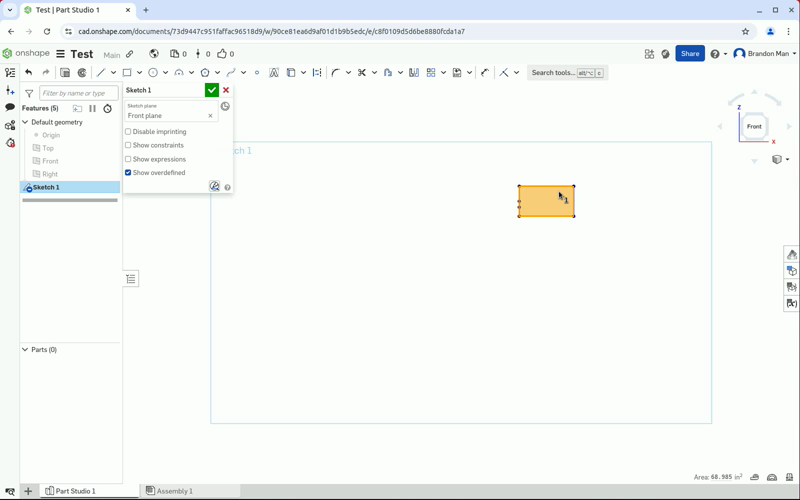
mouse_move(73, 352)
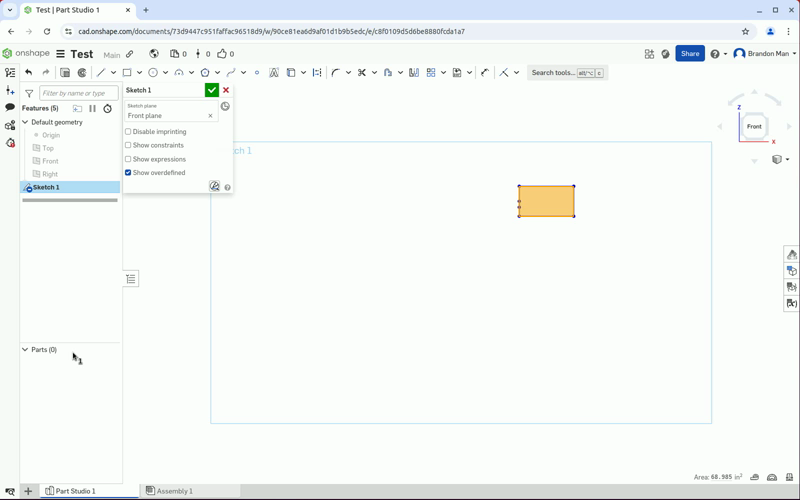
key(shift+y)
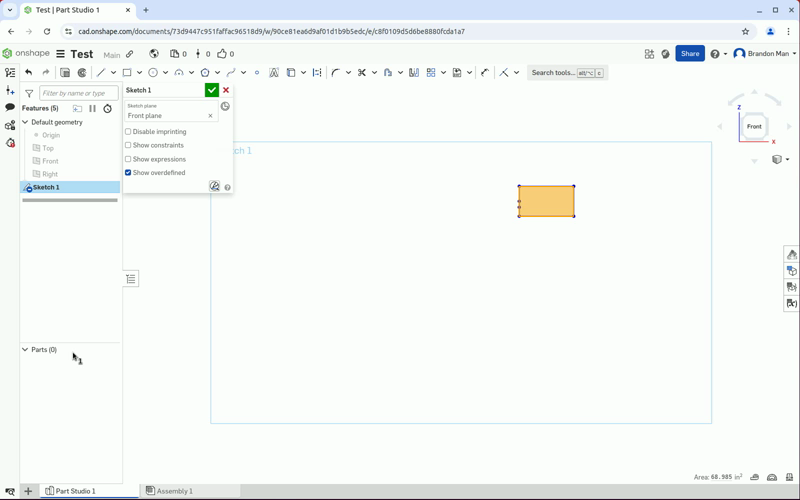
key(shift+e)
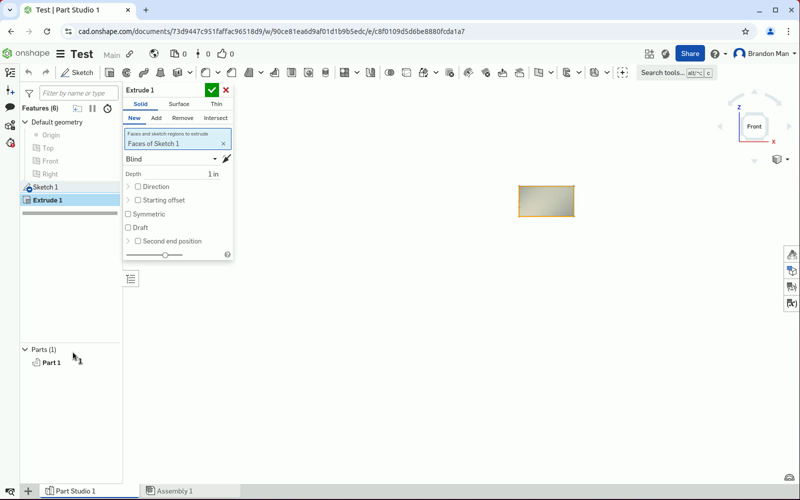
mouse_move(143, 106)
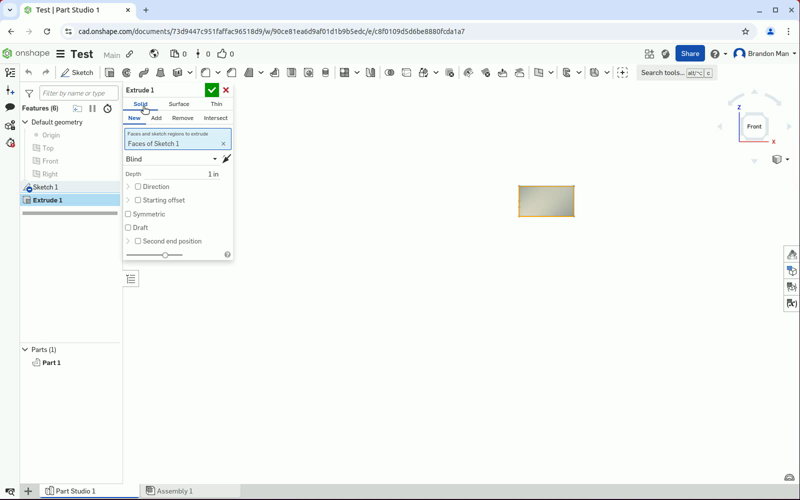
click(143, 106)
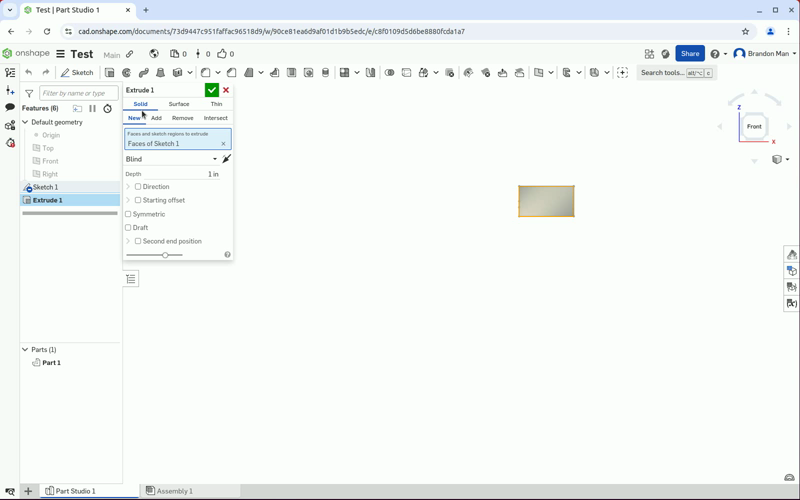
mouse_move(137, 120)
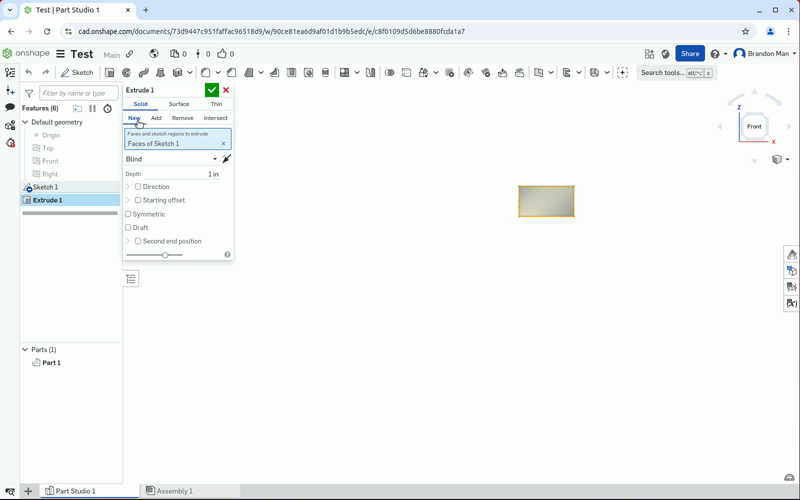
click(137, 120)
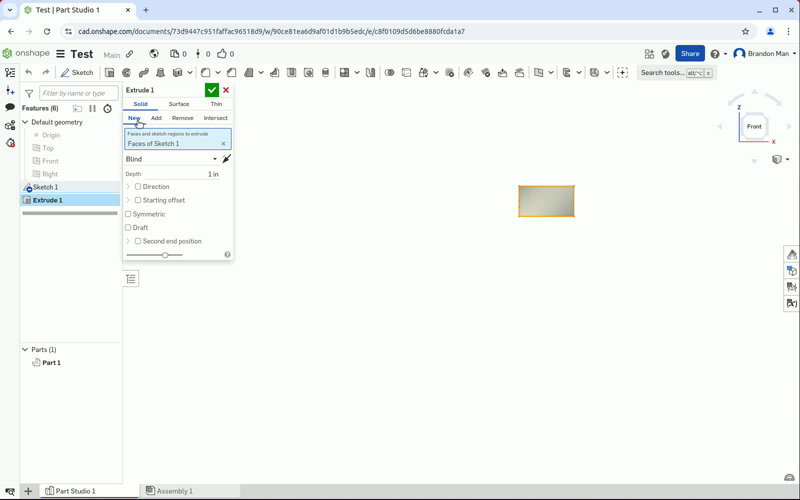
key(tab, 4)
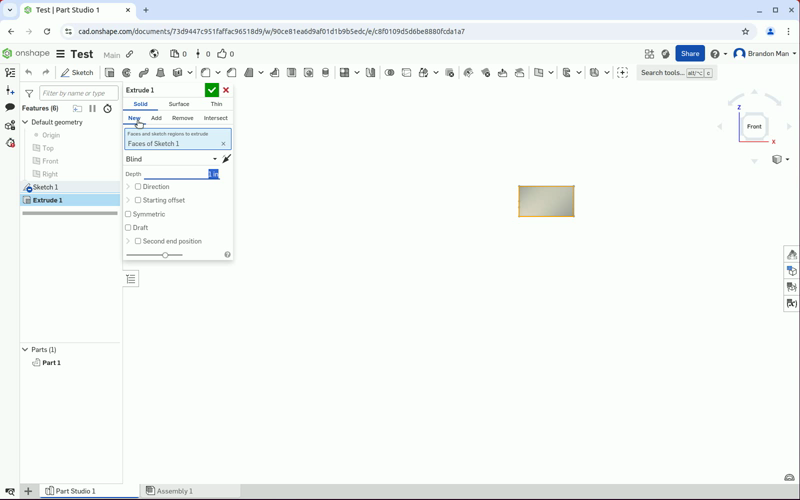
text(6.499)
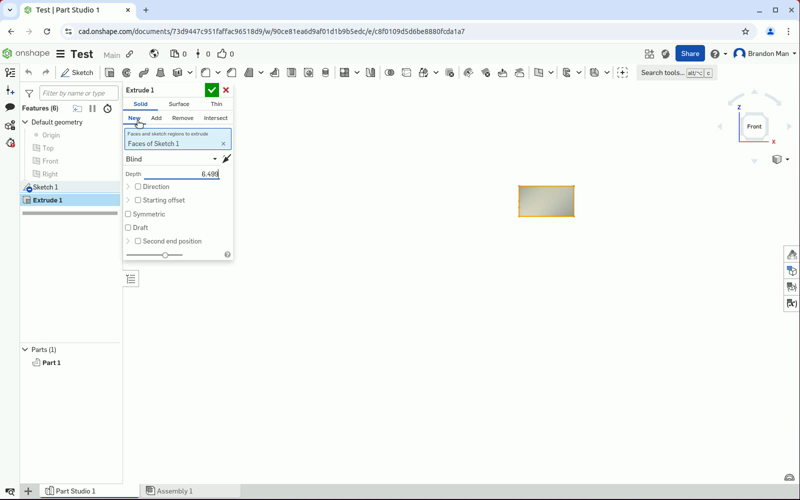
key(enter)
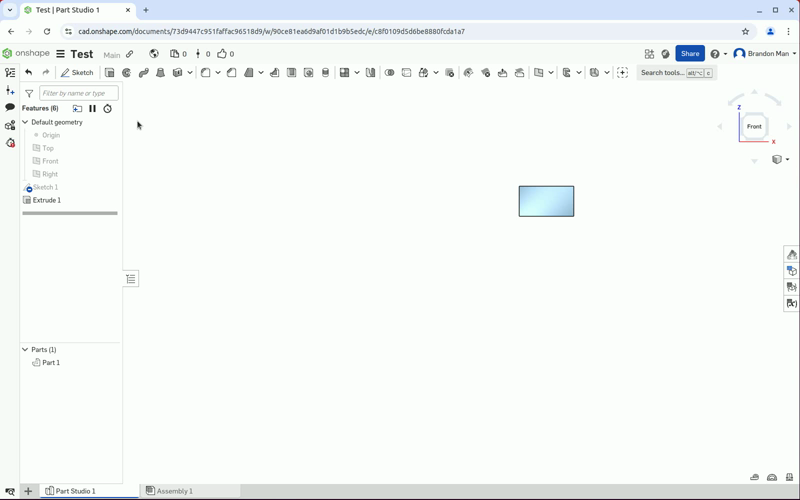
key(shift+h)
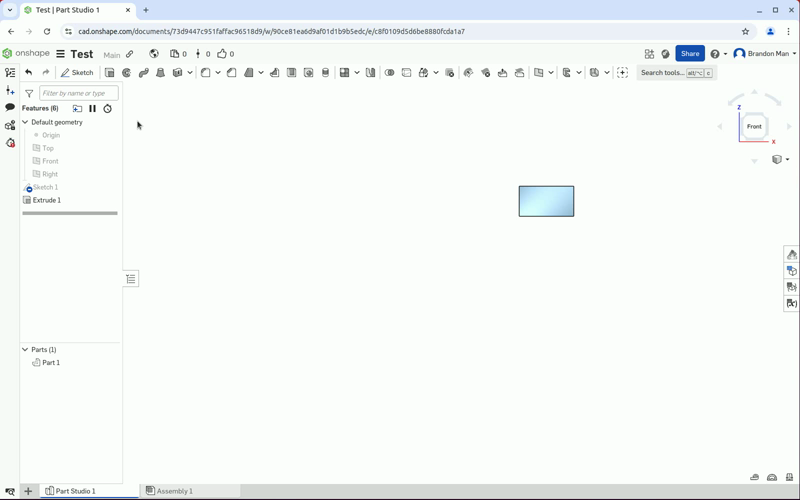
key(shift+h)
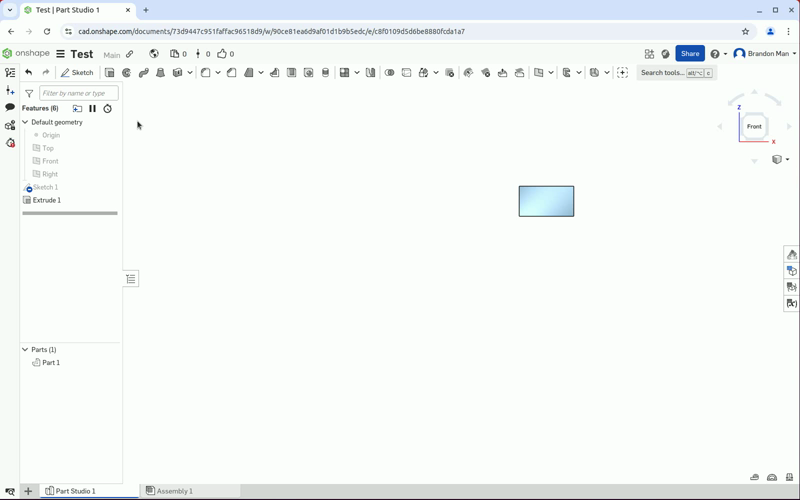
mouse_move(73, 189)
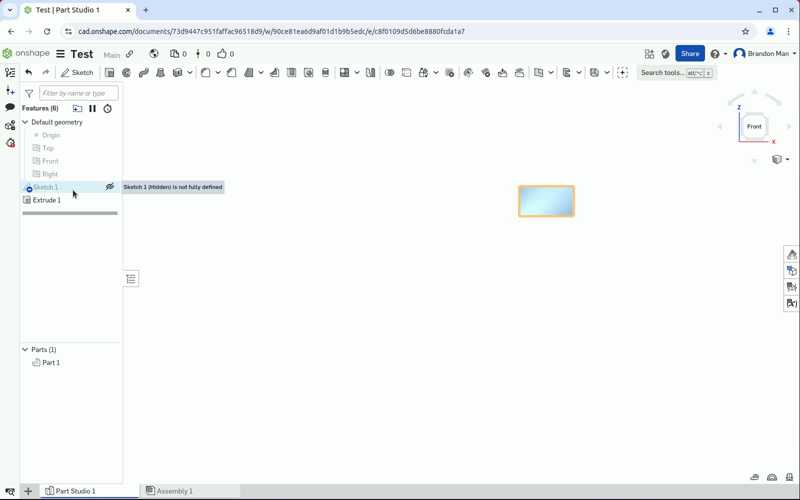
click(73, 189)
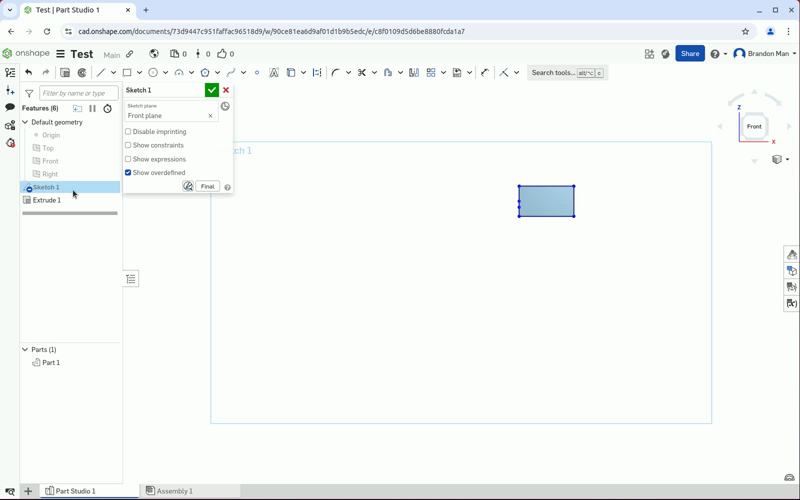
mouse_move(229, 92)
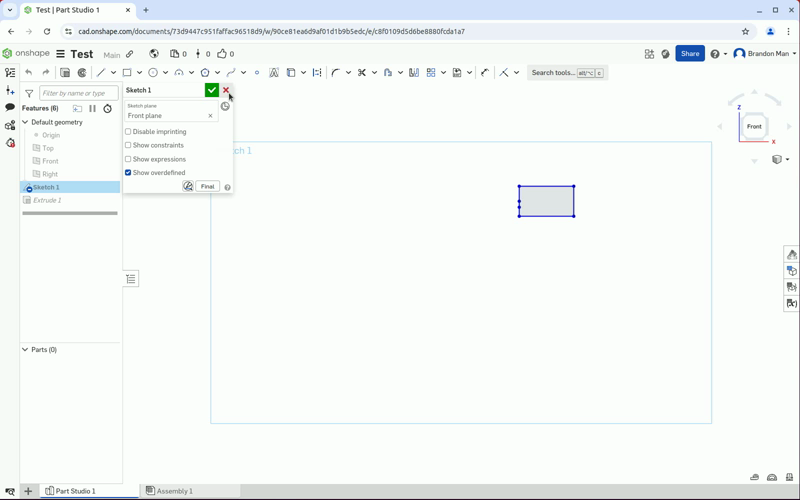
click(229, 92)
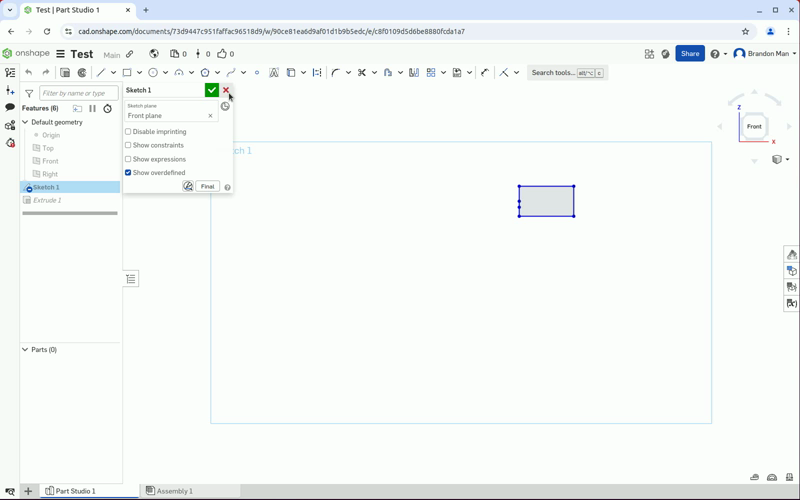
key(shift+s)
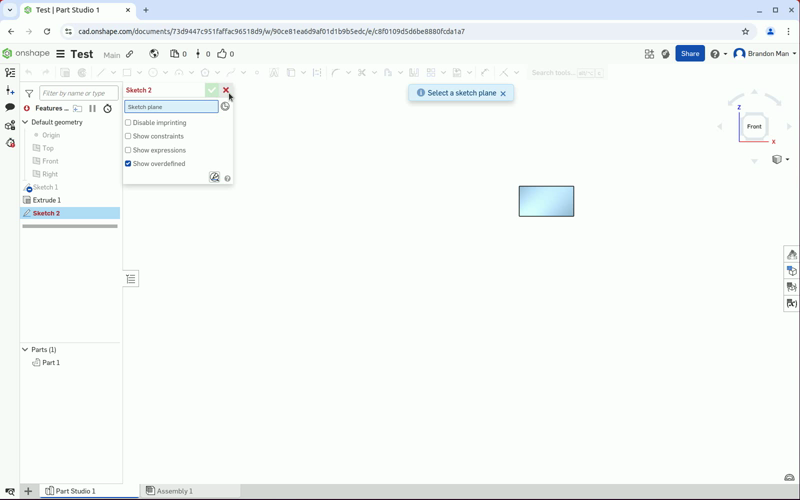
mouse_move(73, 163)
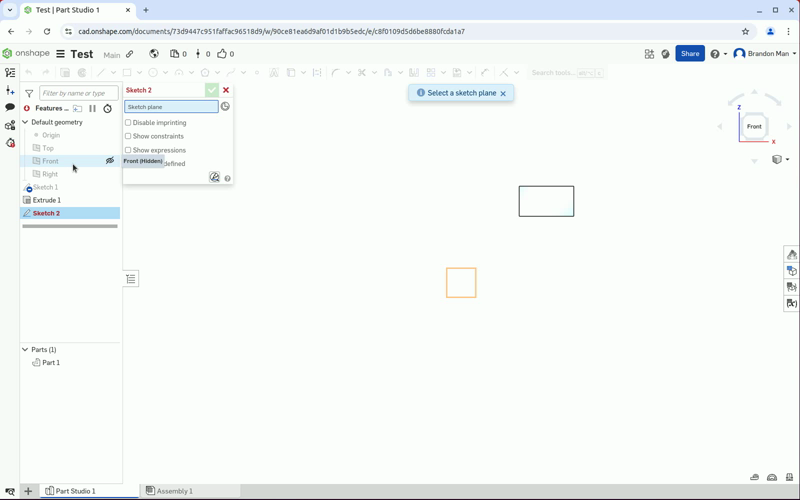
click(73, 163)
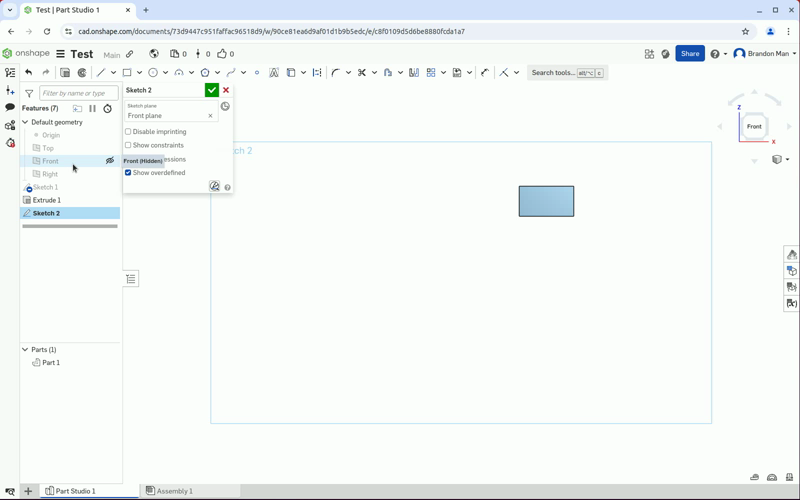
mouse_move(73, 352)
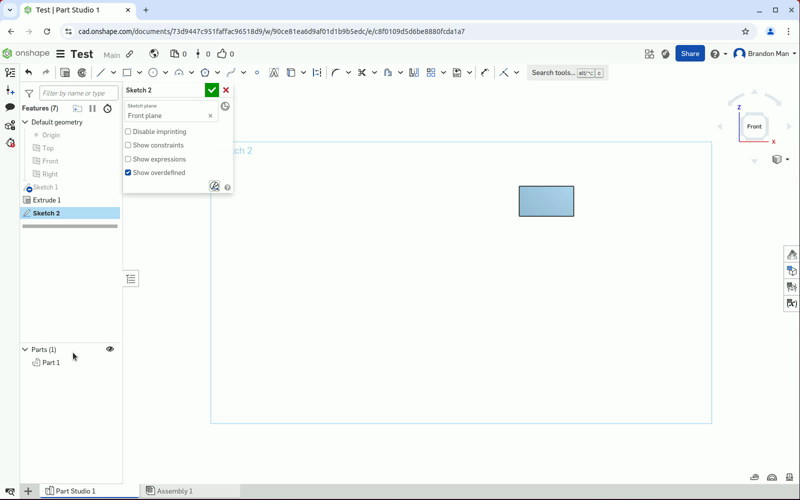
key(y)
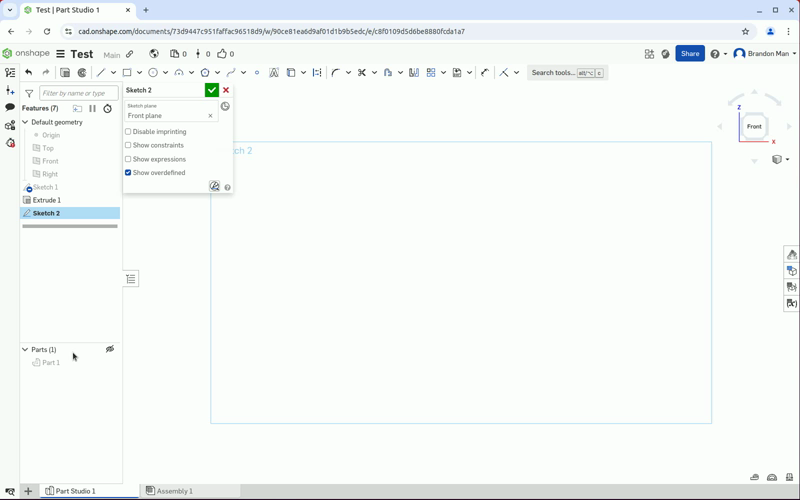
key(l)
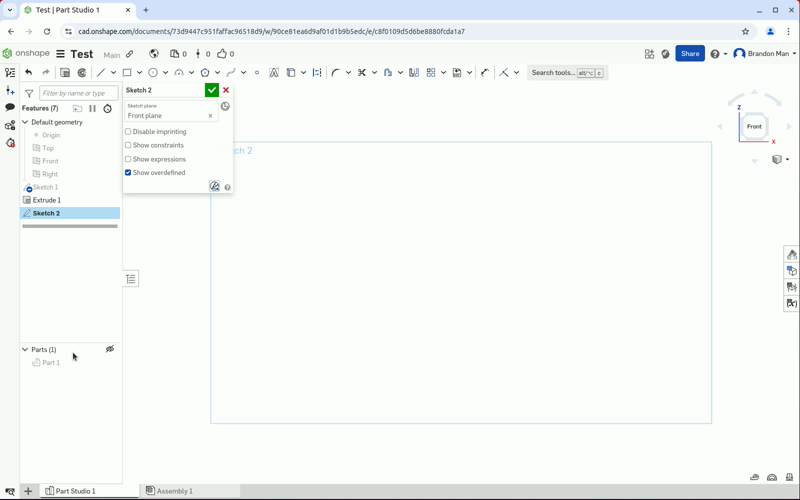
key_down(shift)
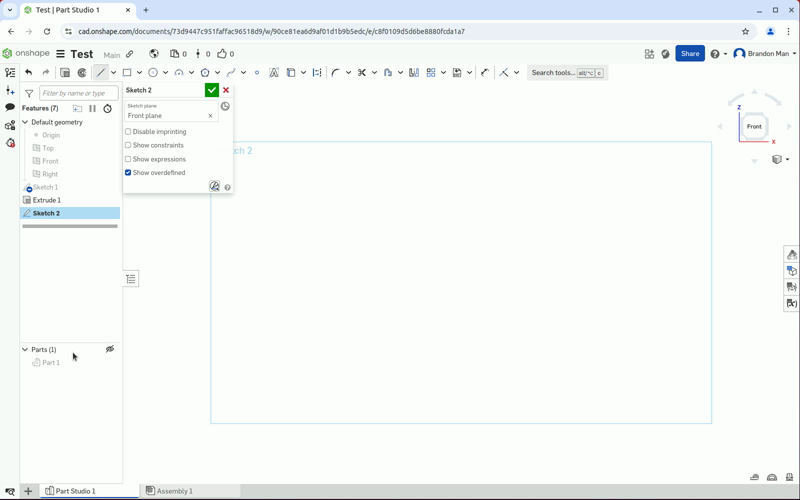
mouse_move(457, 259)
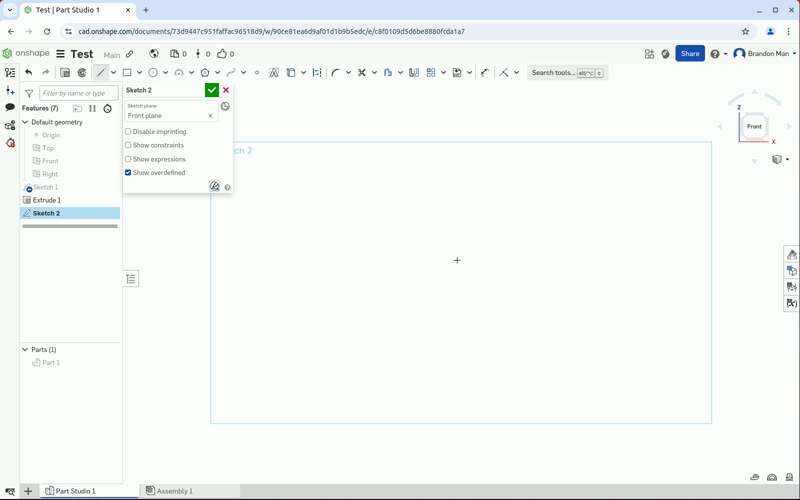
click(457, 259)
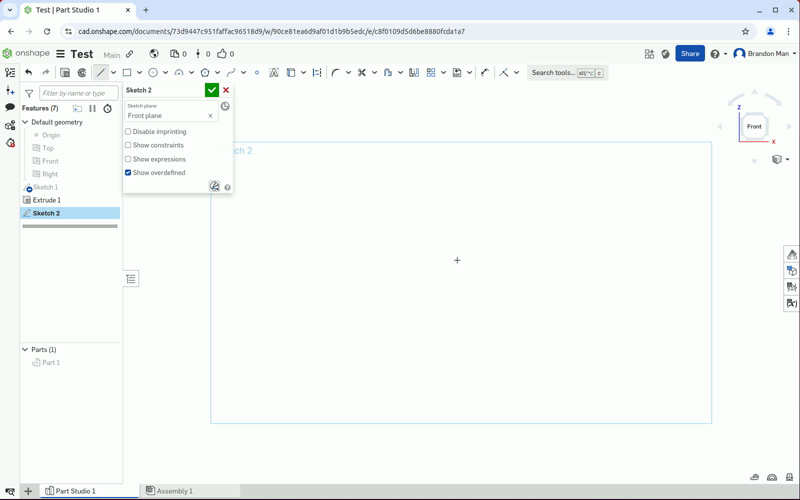
key_up(shift)
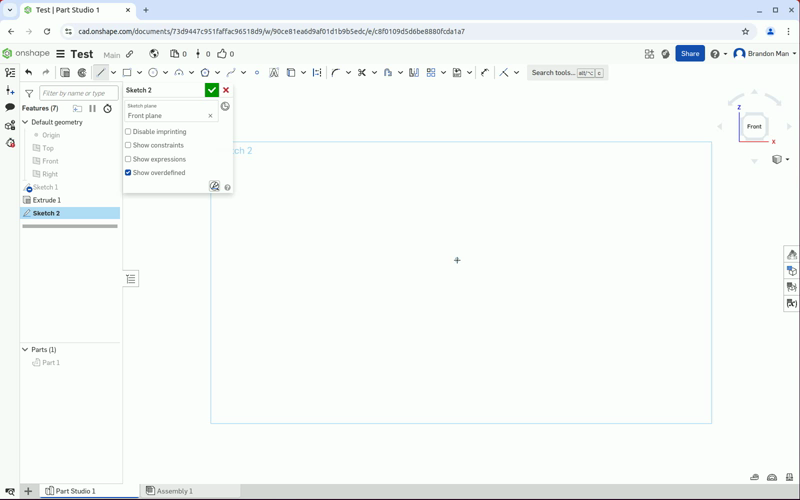
key_down(shift)
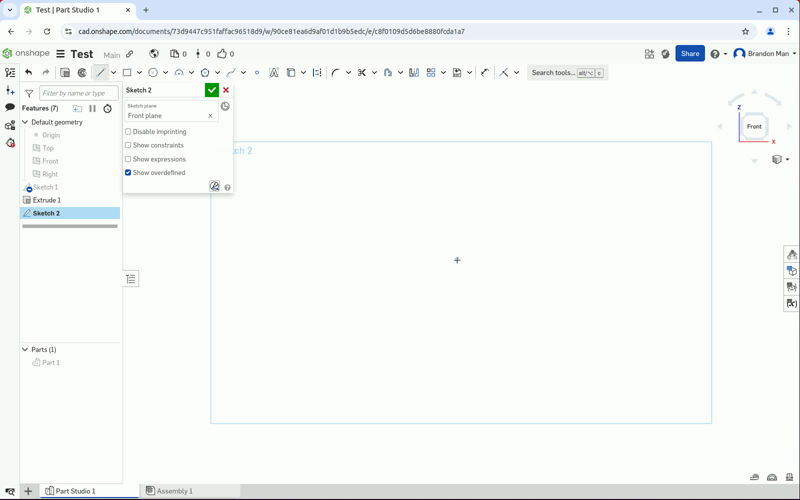
mouse_move(487, 259)
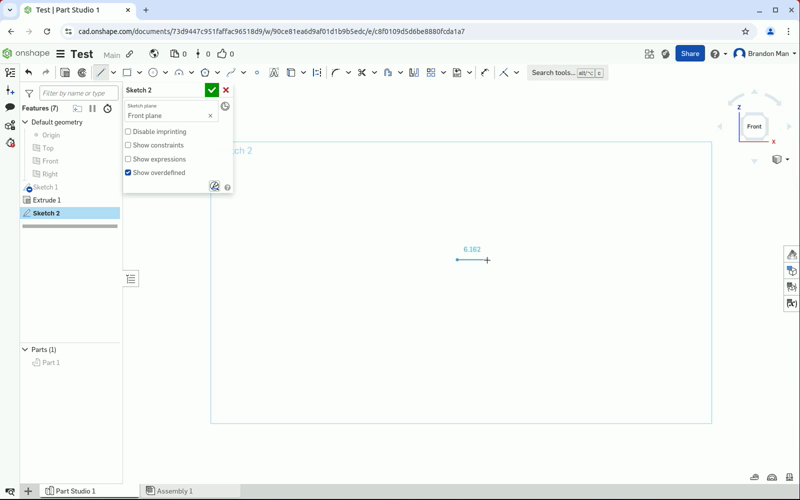
mouse_move(479, 259)
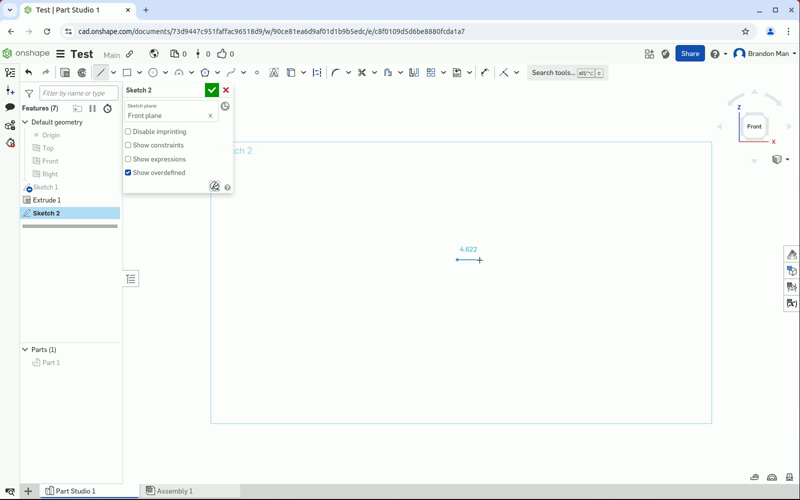
click(479, 259)
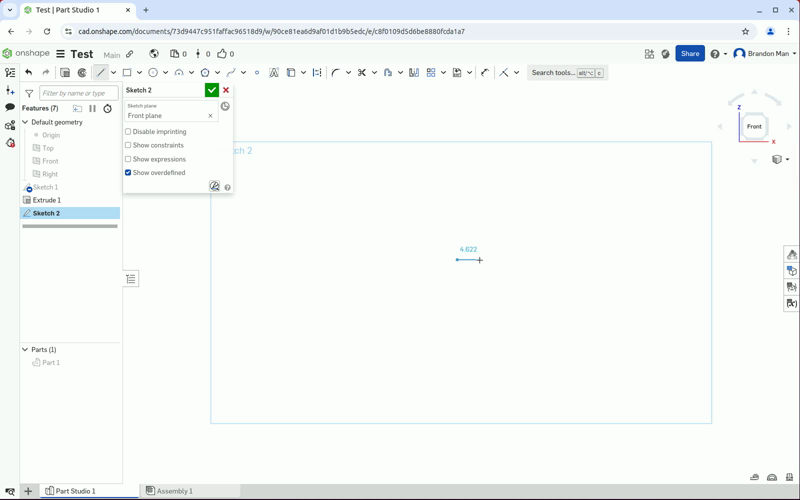
key_up(shift)
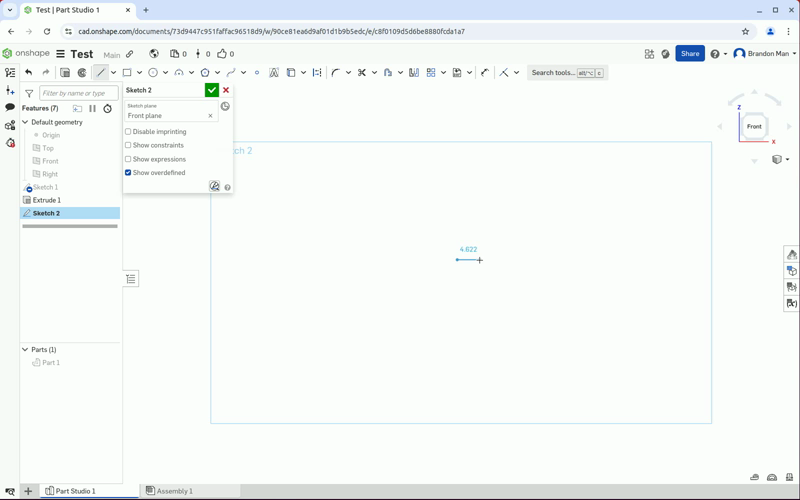
key_down(shift)
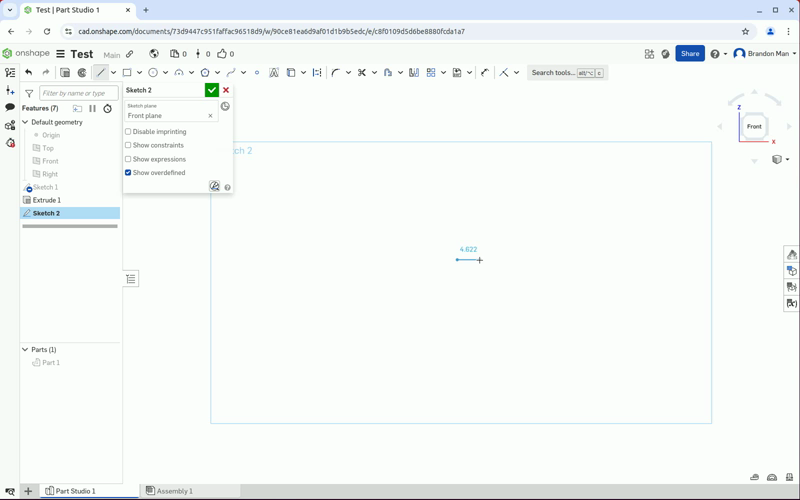
mouse_move(509, 259)
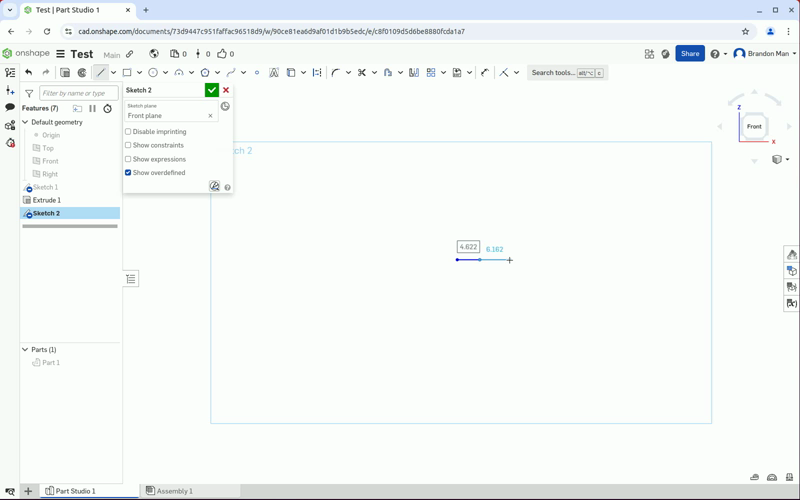
mouse_move(479, 229)
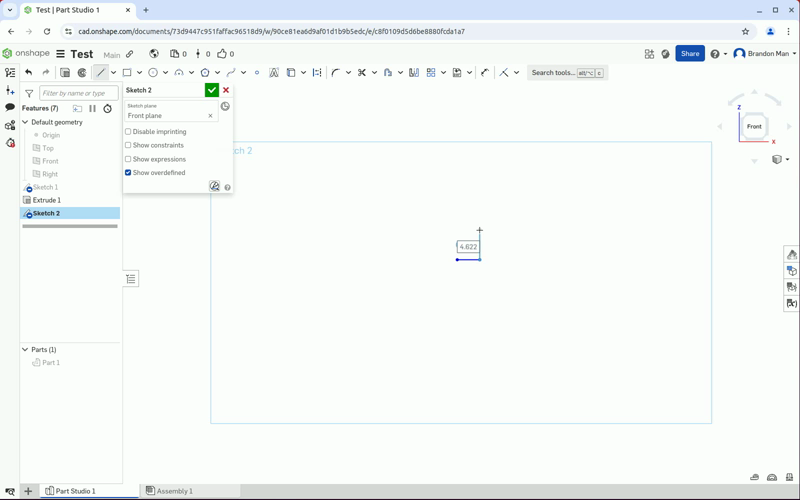
click(479, 229)
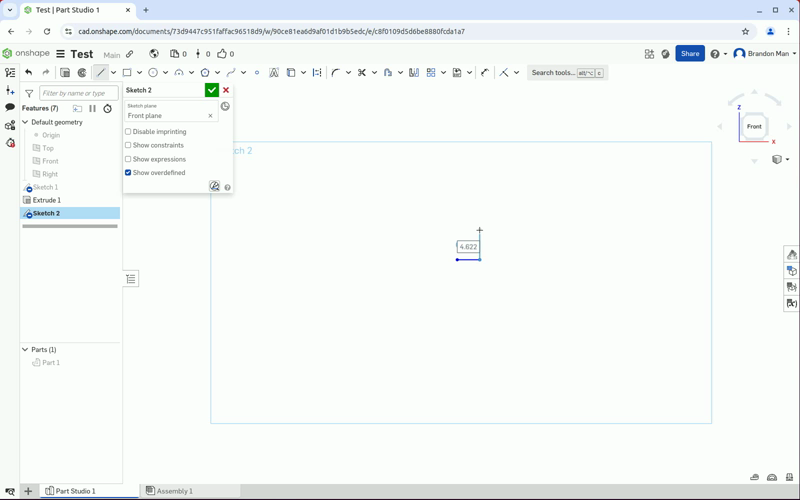
key_up(shift)
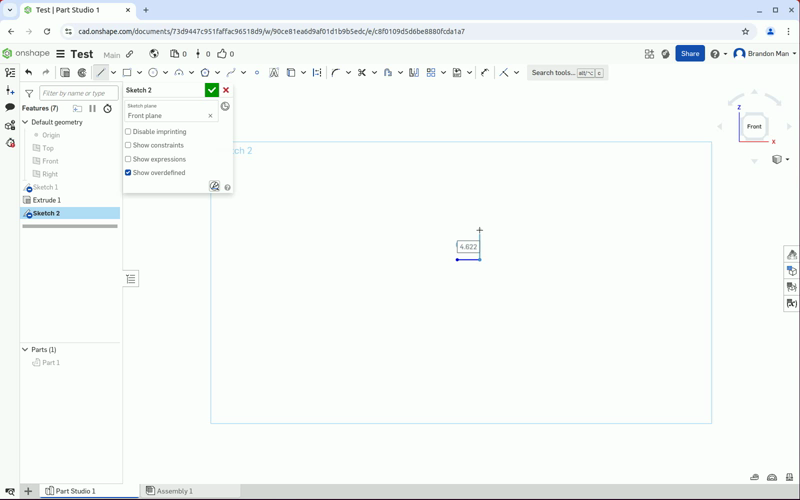
key(esc)
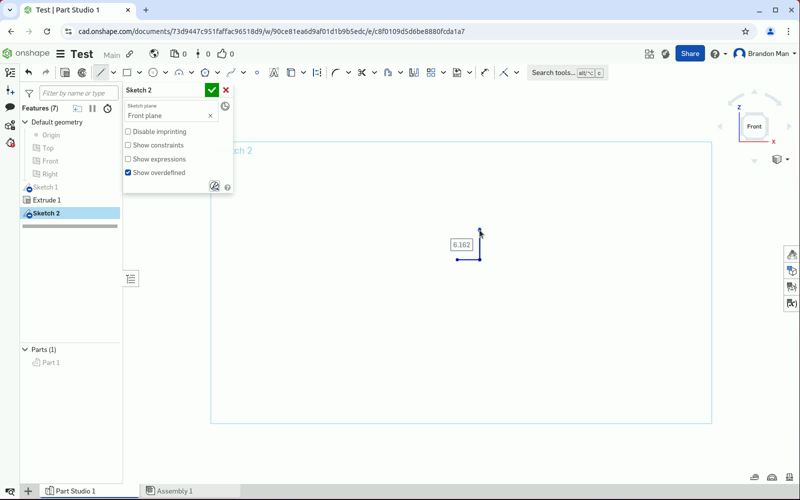
key(a)
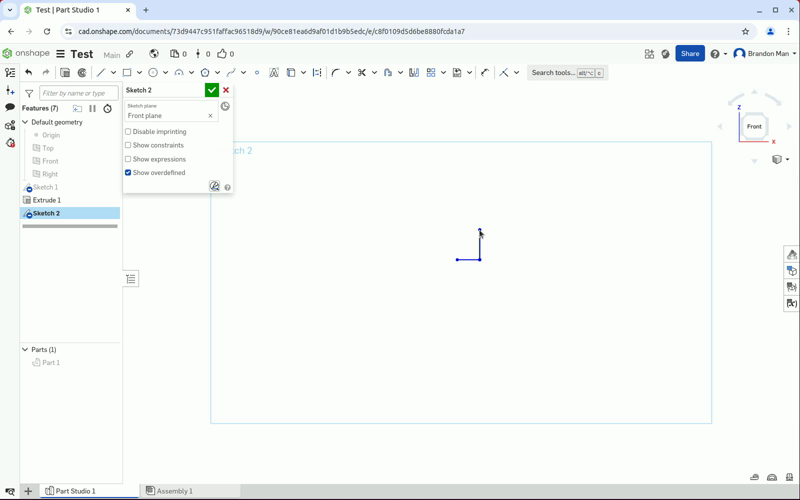
mouse_move(479, 229)
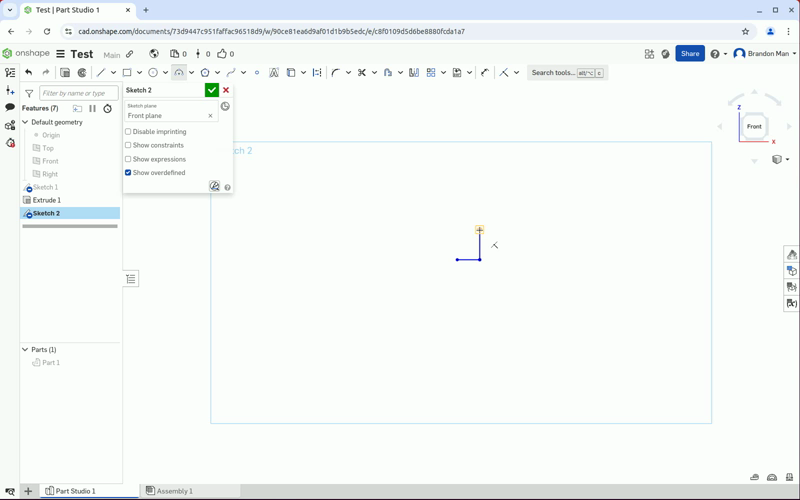
click(479, 229)
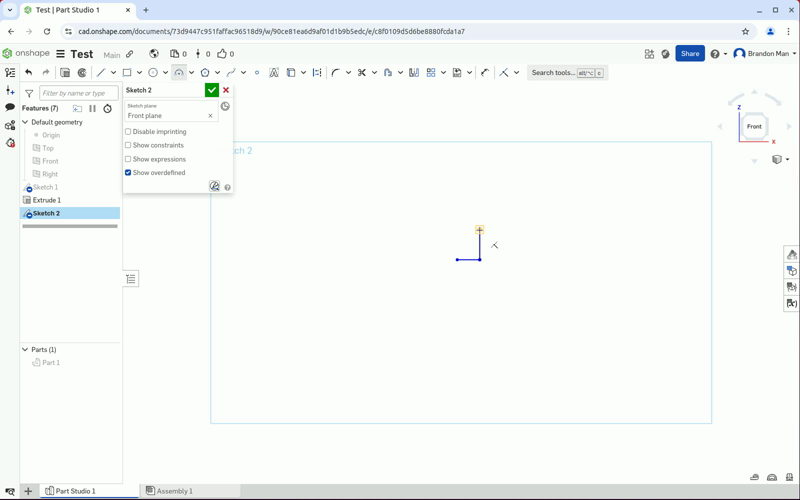
key_down(shift)
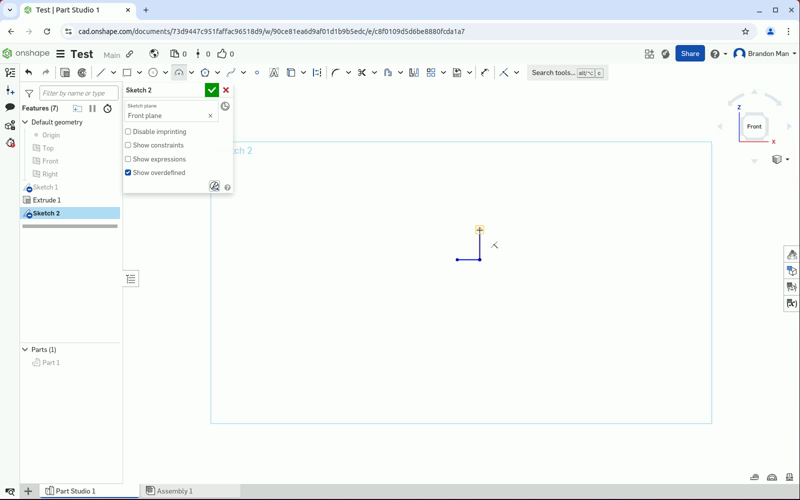
mouse_move(519, 207)
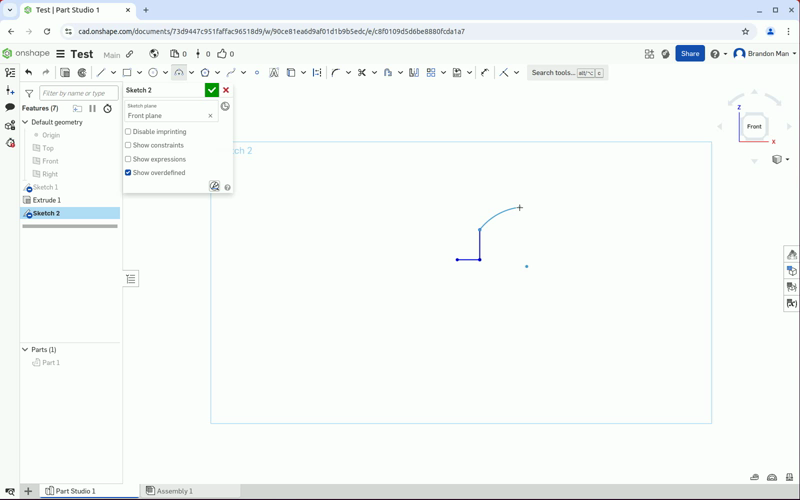
click(519, 207)
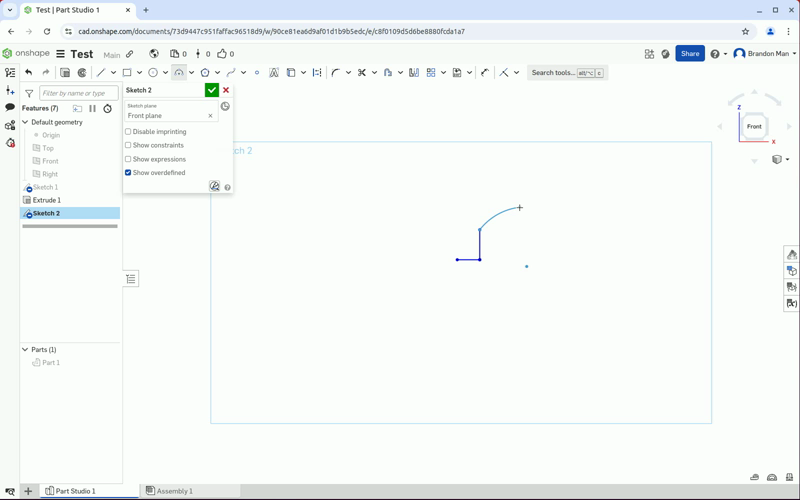
mouse_move(493, 206)
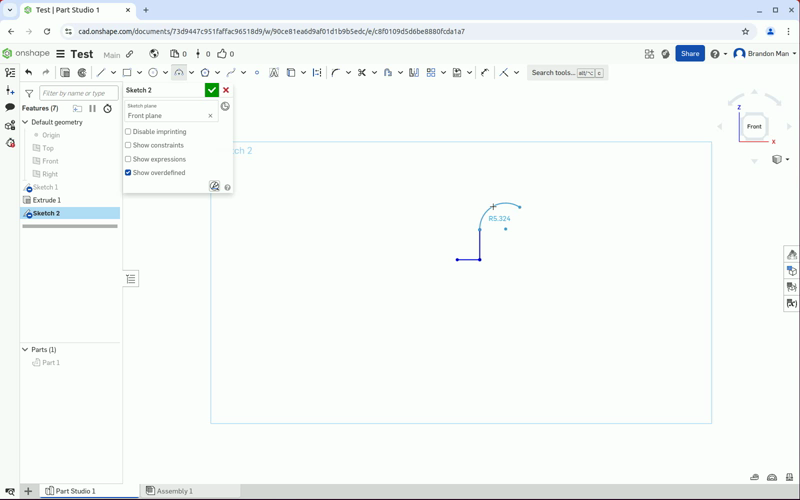
click(493, 206)
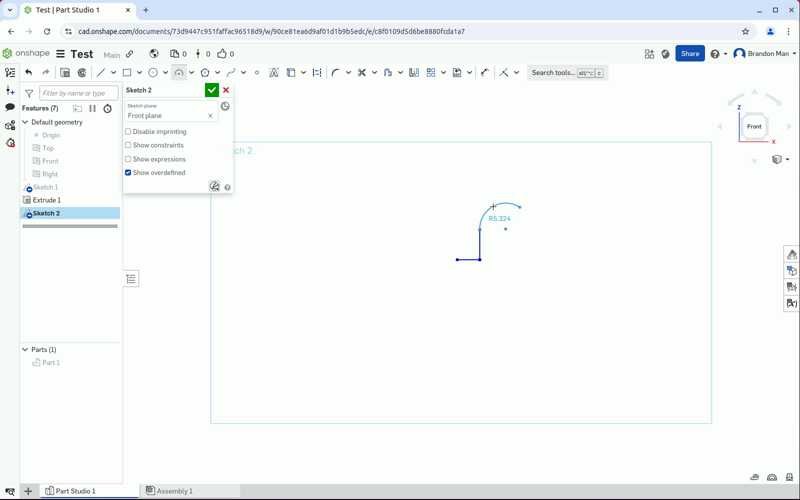
key_up(shift)
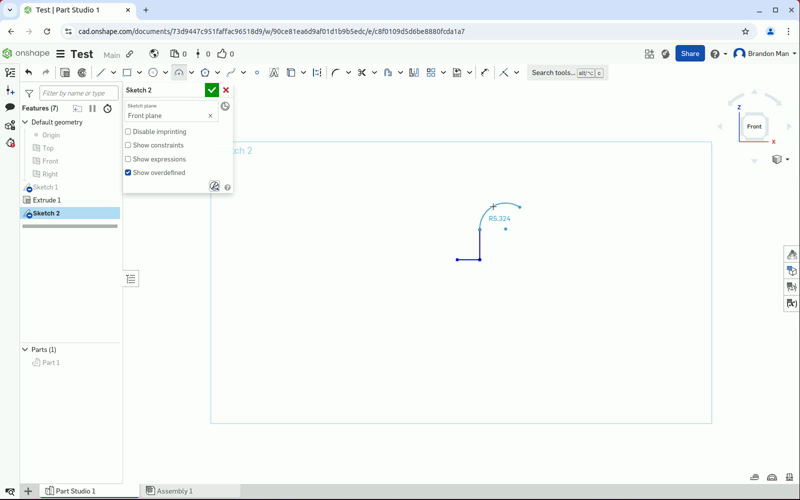
key(esc)
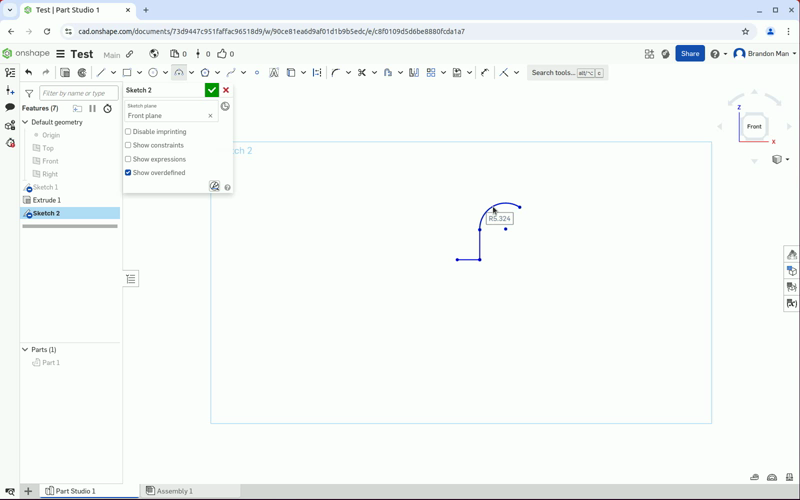
key(l)
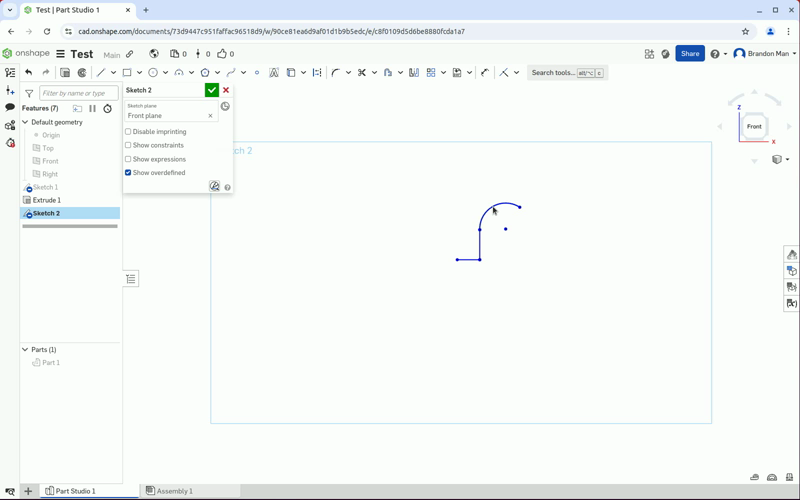
mouse_move(519, 207)
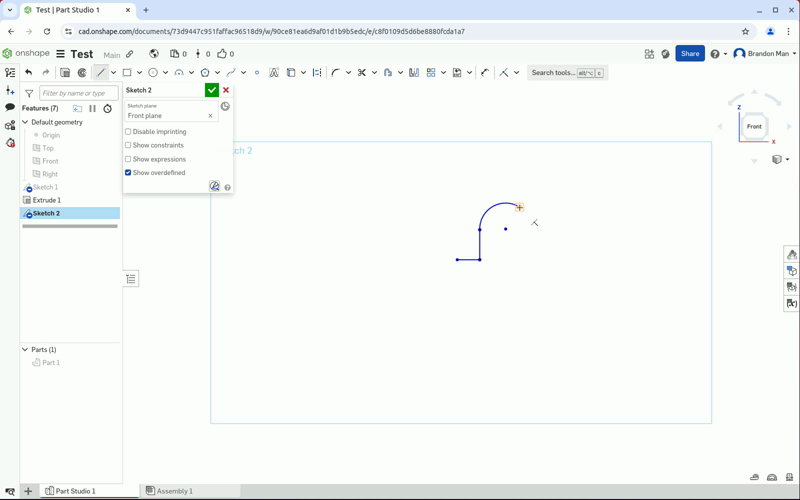
click(519, 207)
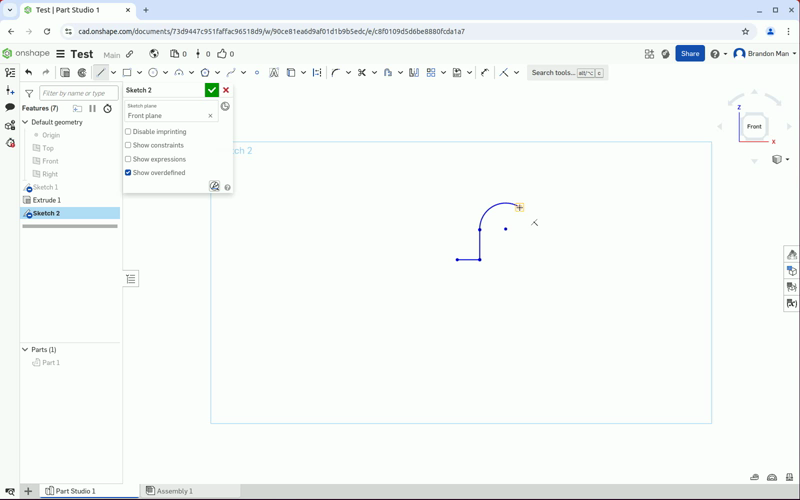
key_down(shift)
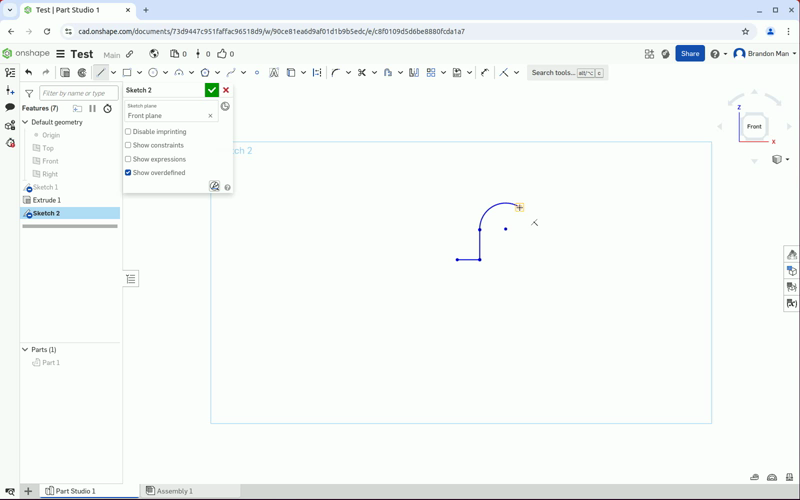
mouse_move(549, 207)
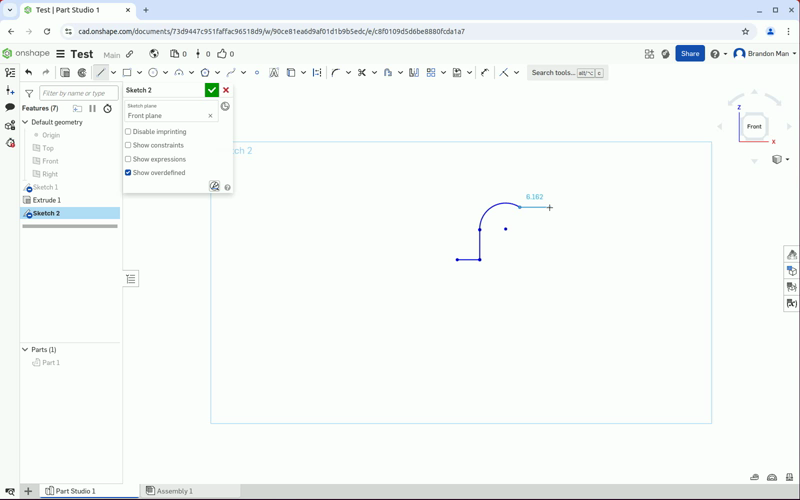
mouse_move(519, 201)
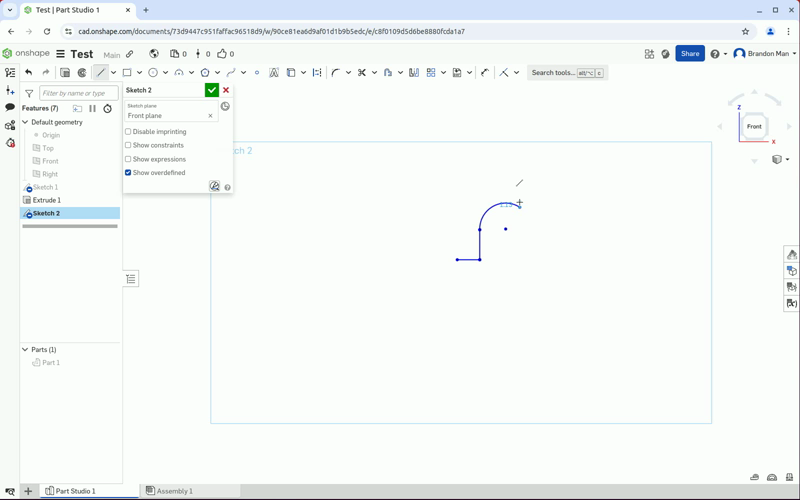
scroll(6)
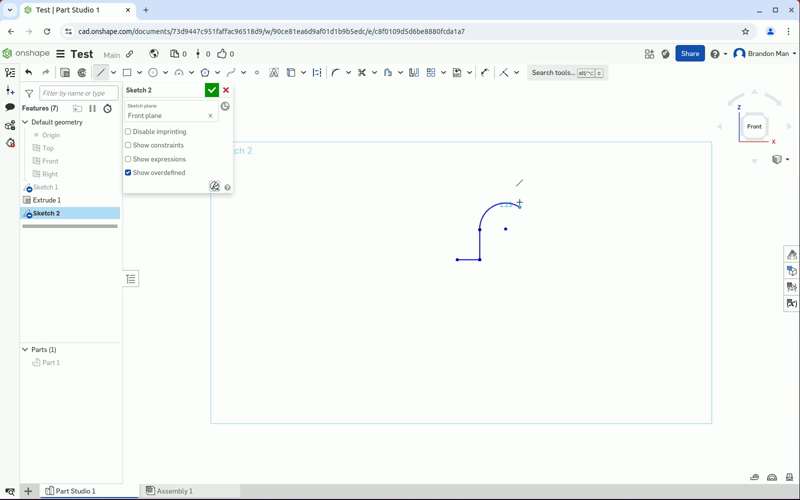
scroll(6)
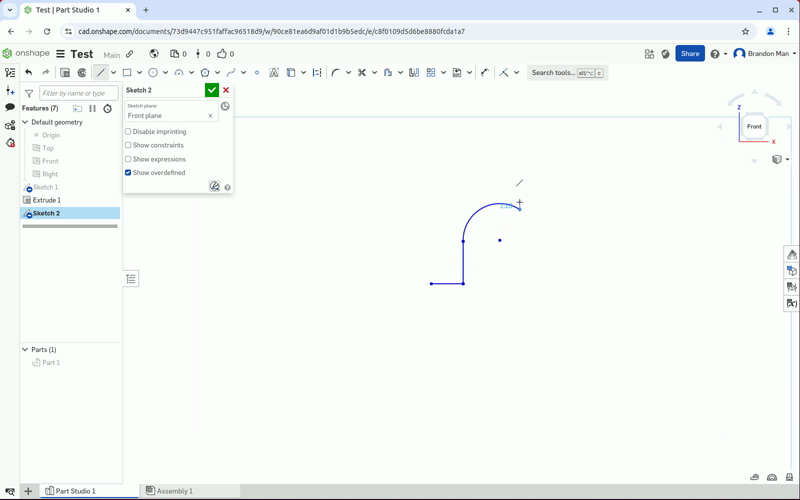
scroll(6)
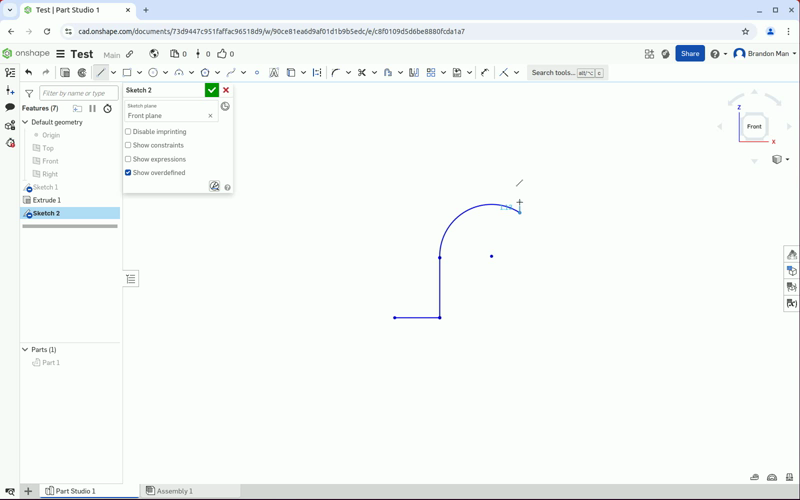
scroll(6)
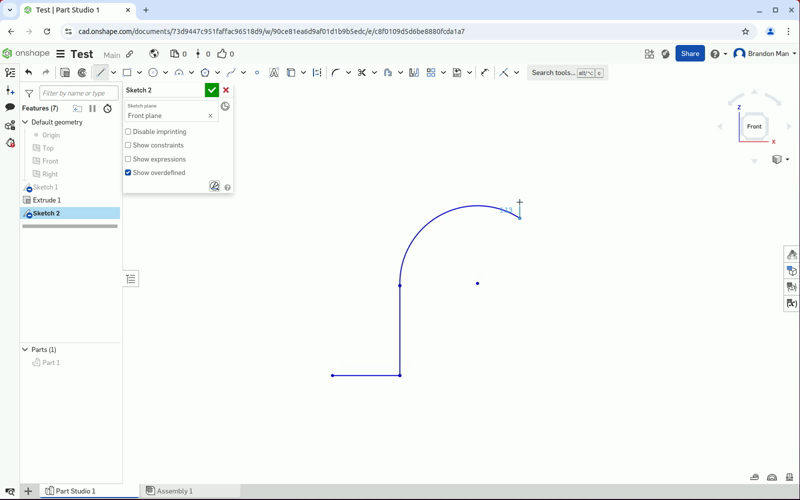
scroll(6)
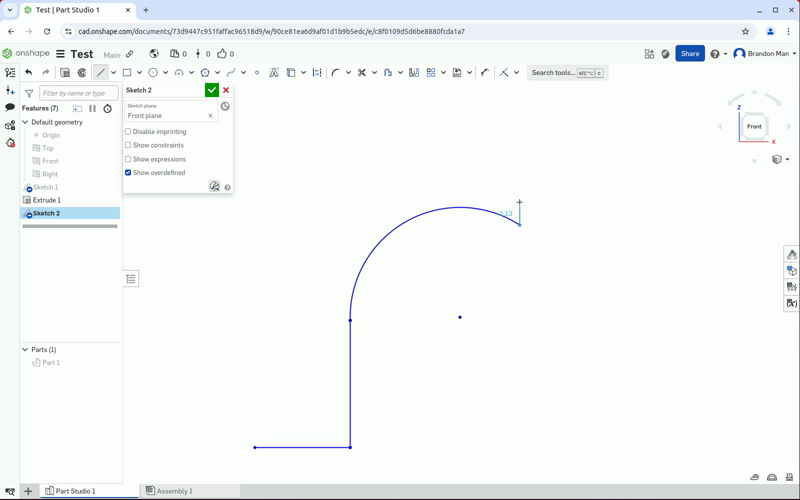
scroll(6)
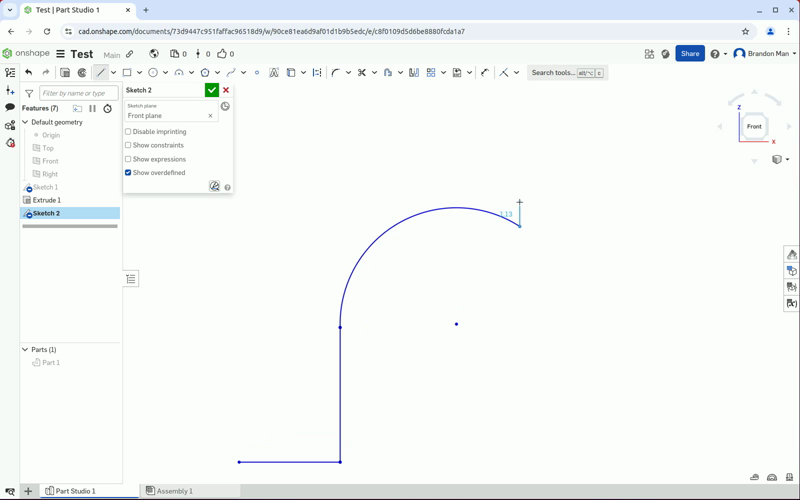
scroll(6)
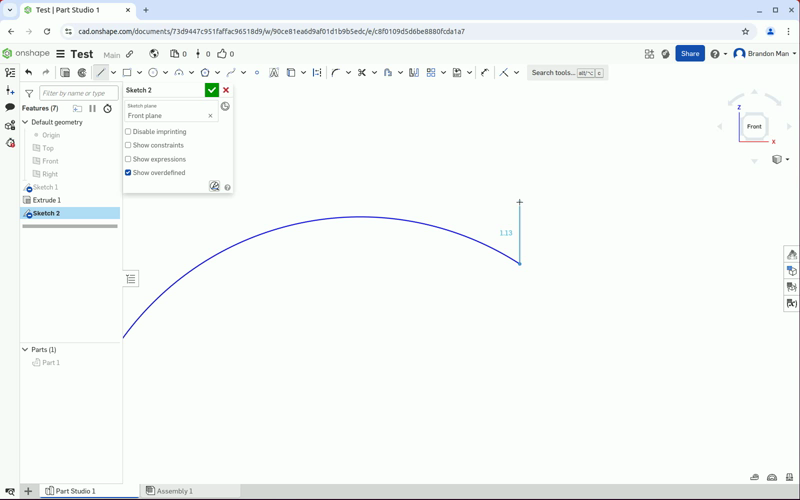
click(519, 201)
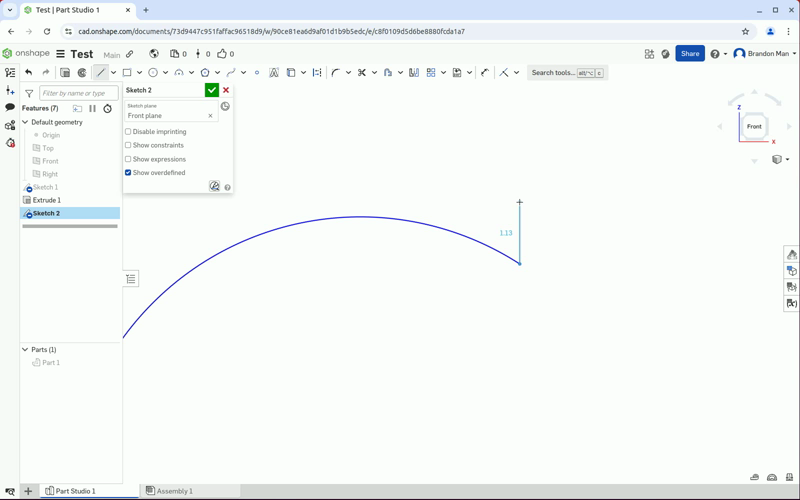
scroll(-6)
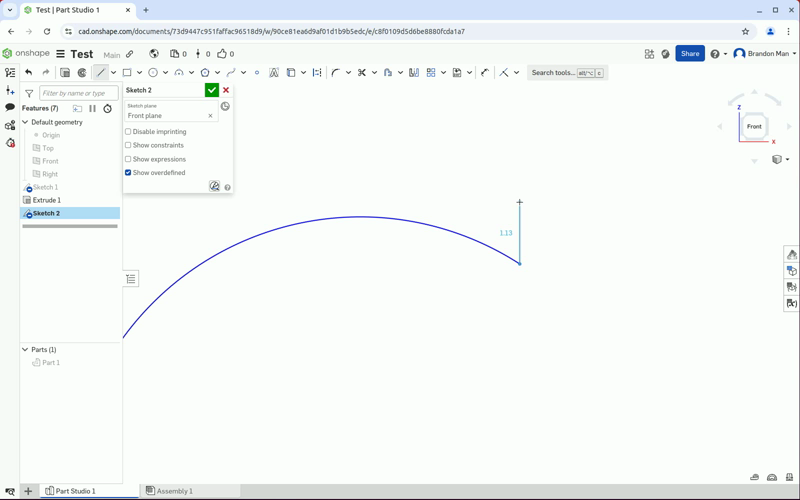
scroll(-6)
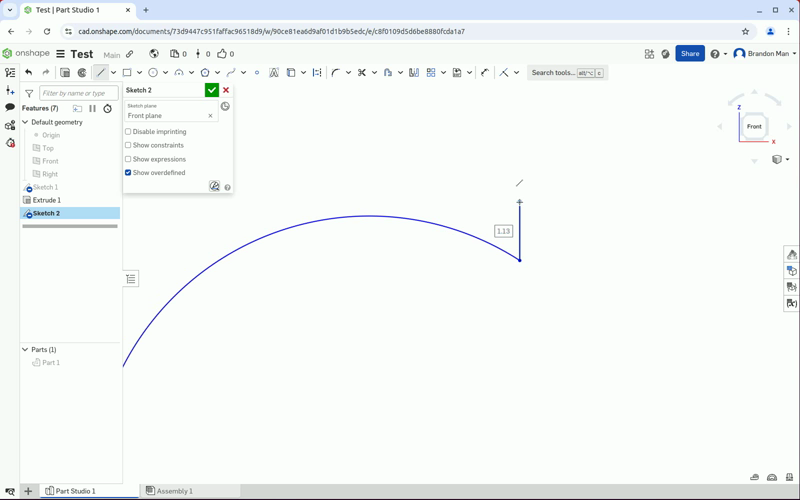
scroll(-6)
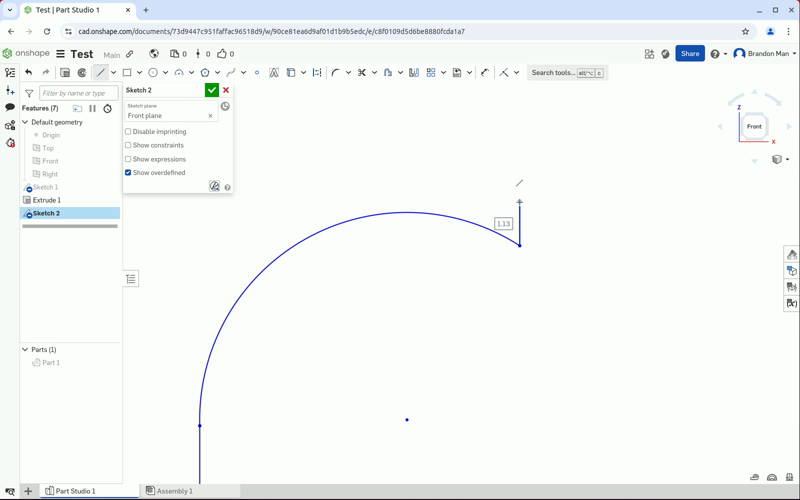
scroll(-6)
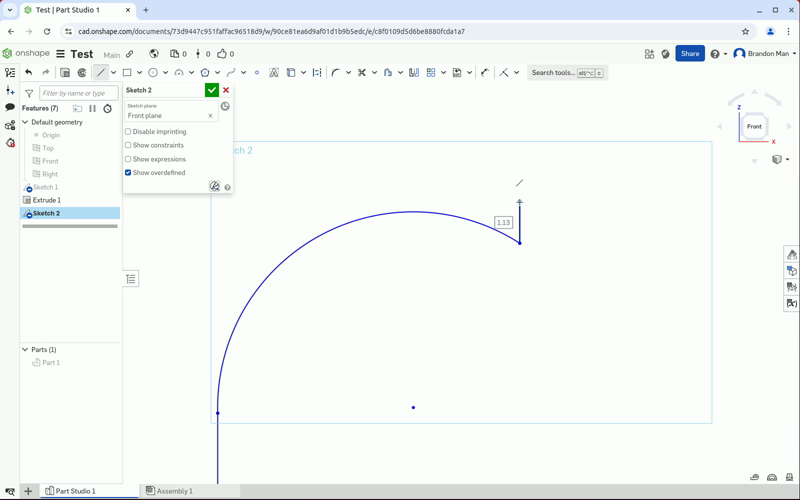
scroll(-6)
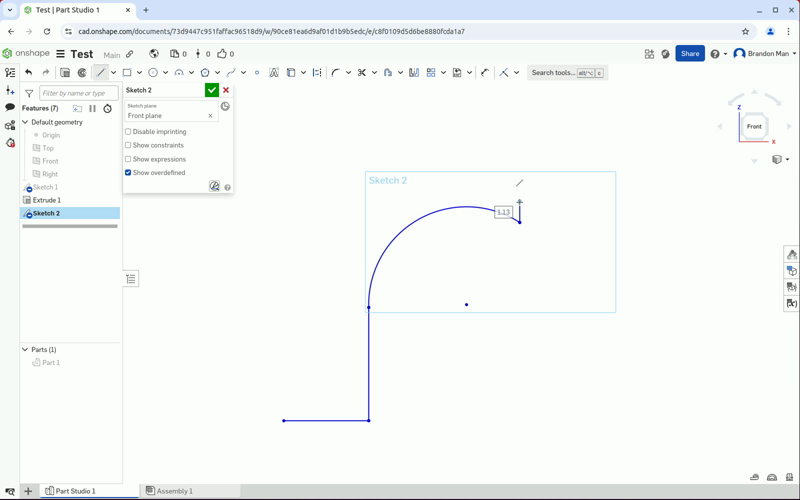
scroll(-6)
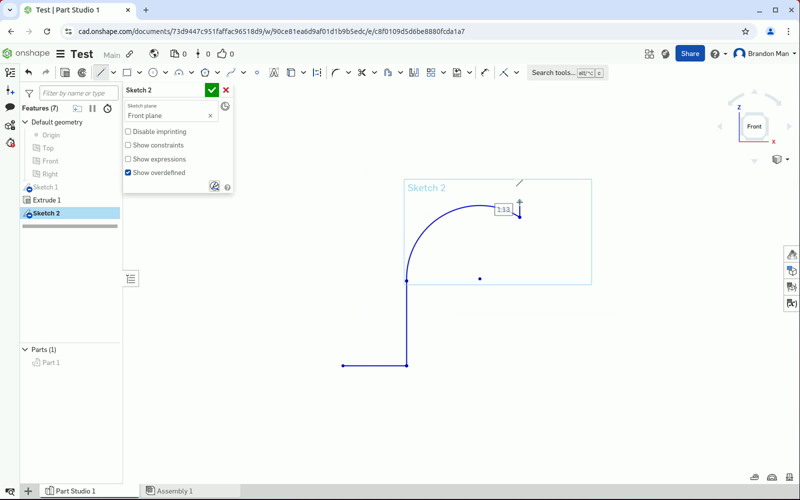
scroll(-6)
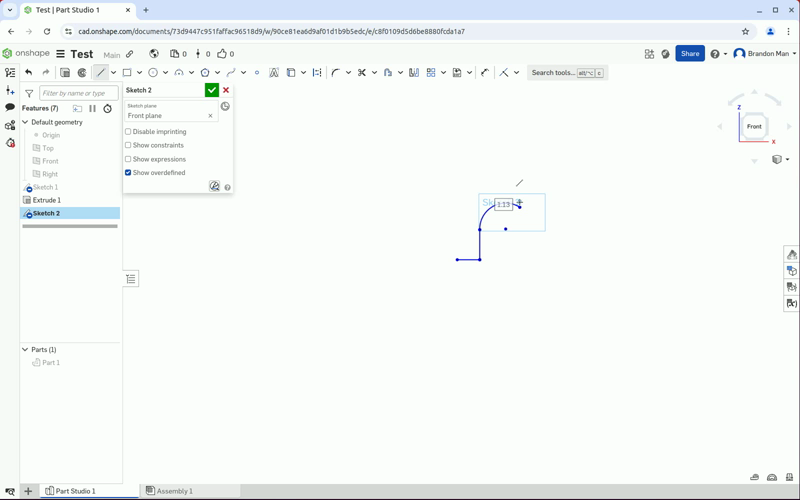
key_up(shift)
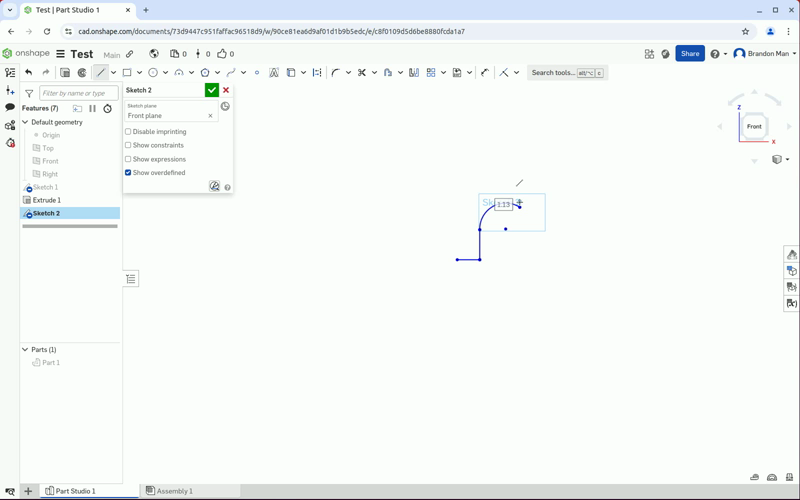
key(esc)
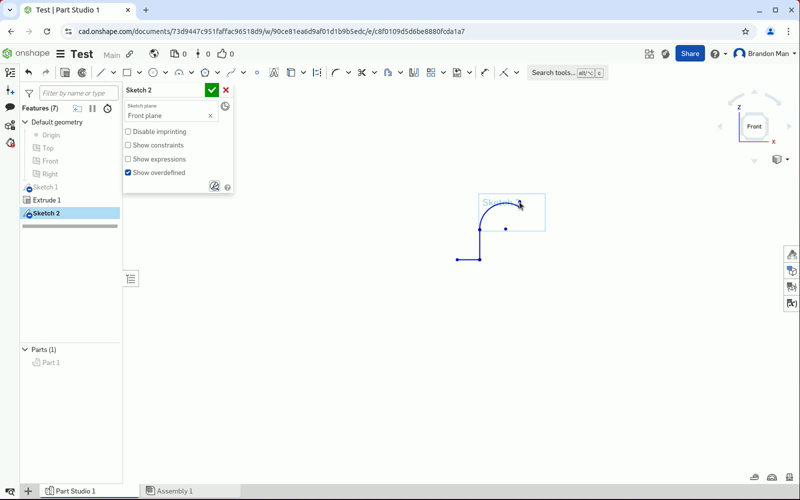
key(a)
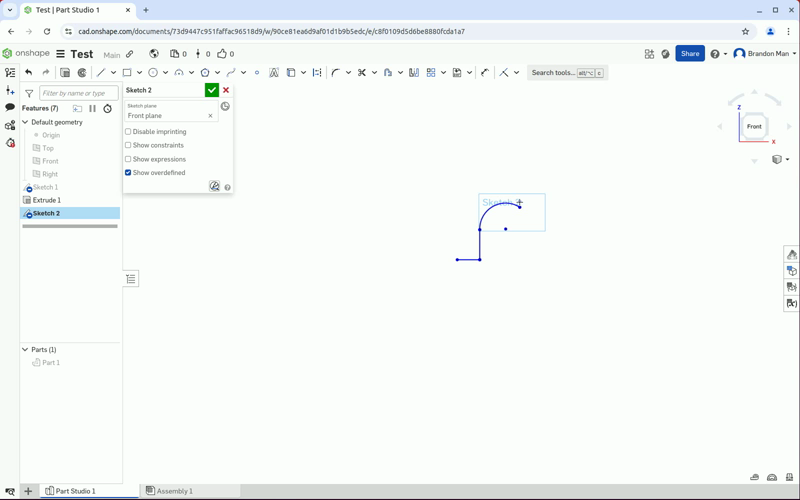
mouse_move(519, 201)
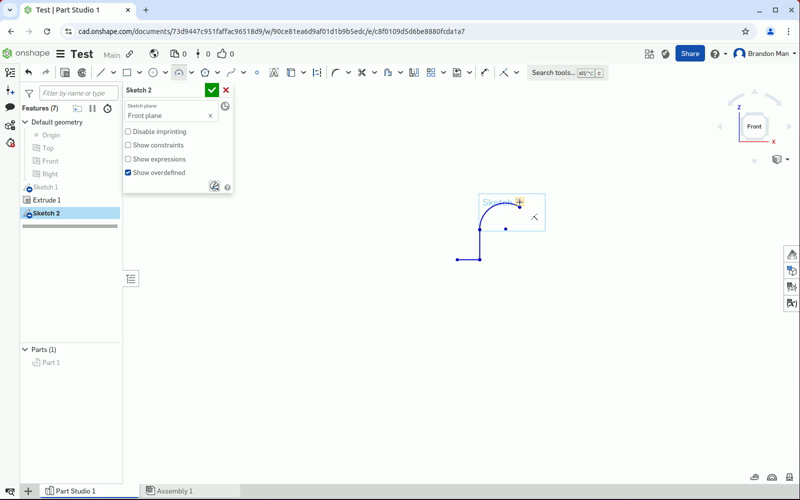
click(519, 201)
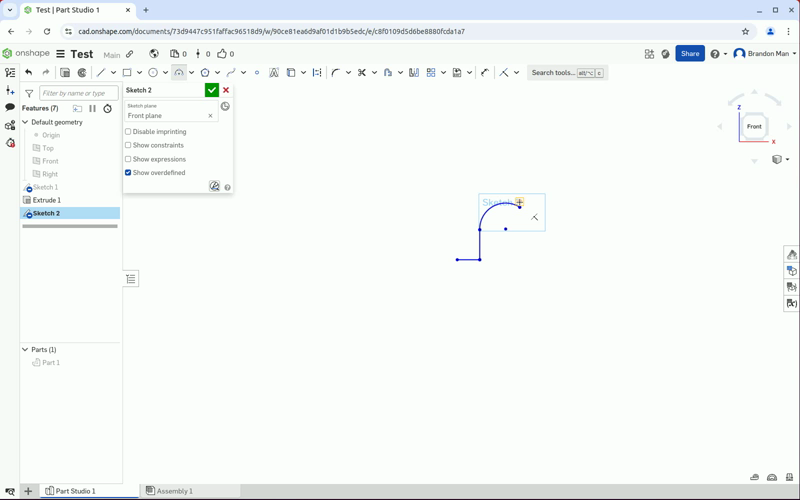
key_down(shift)
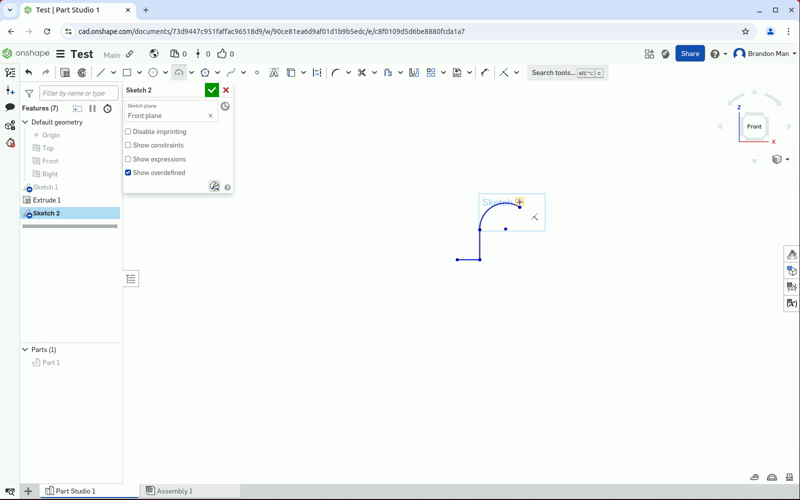
mouse_move(457, 243)
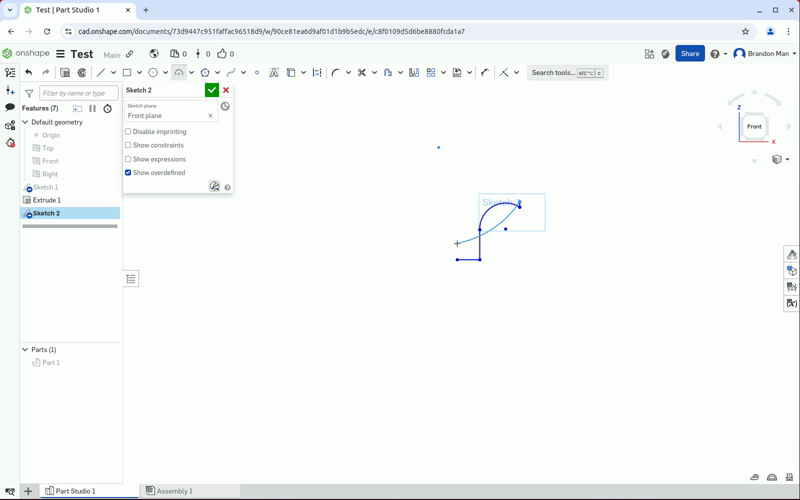
click(457, 243)
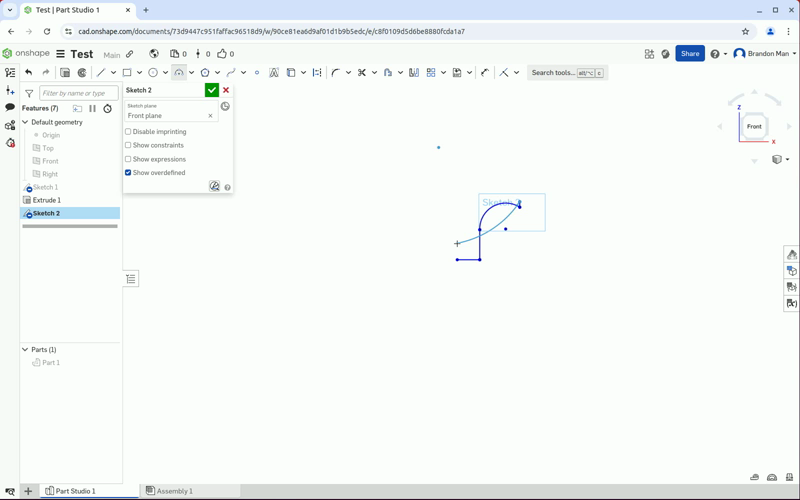
mouse_move(477, 205)
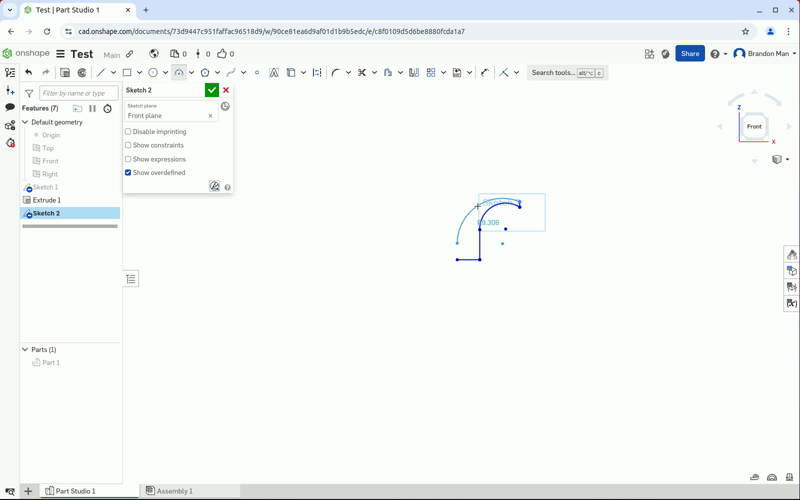
click(477, 205)
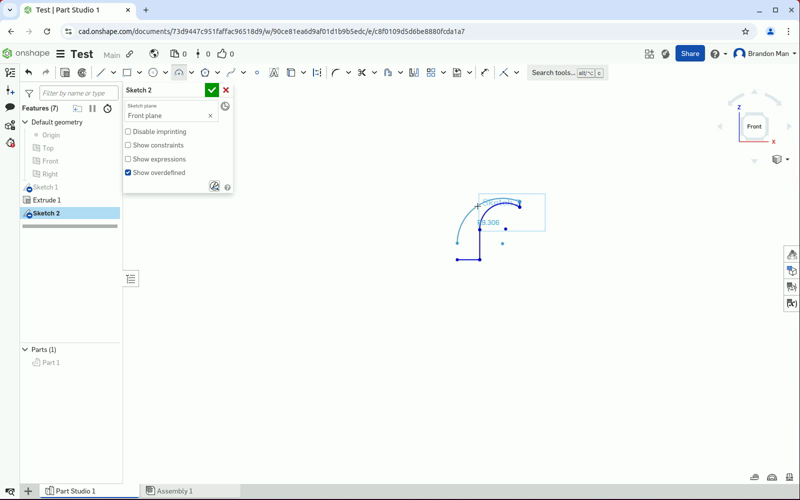
key_up(shift)
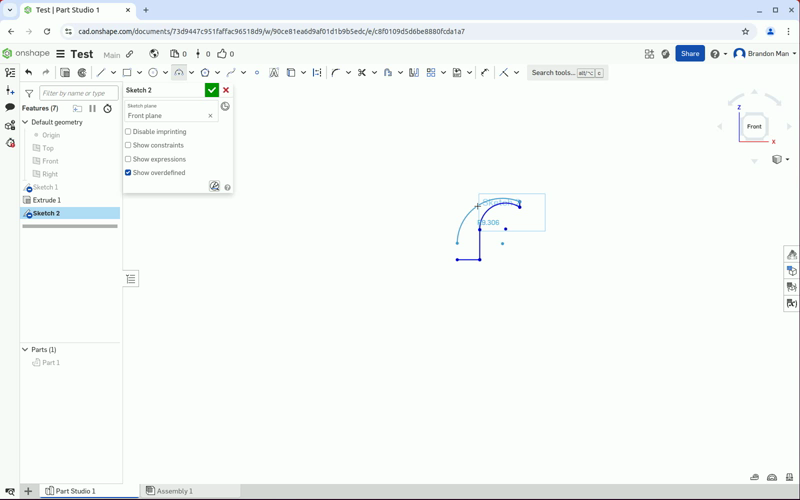
key(esc)
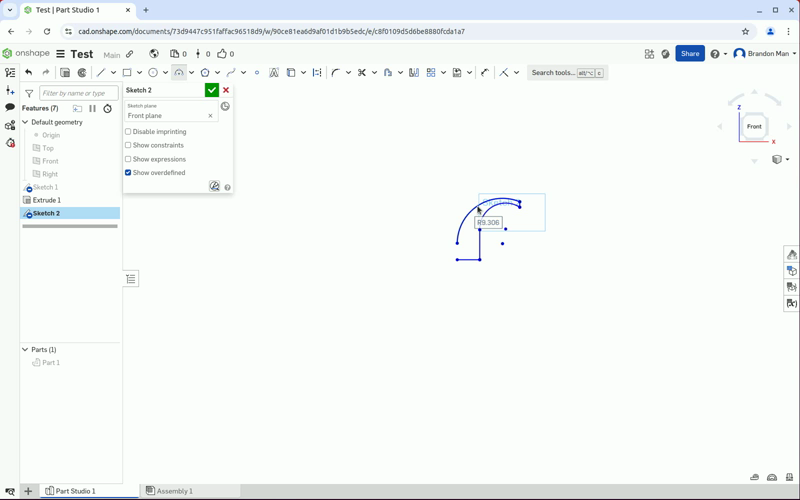
key(l)
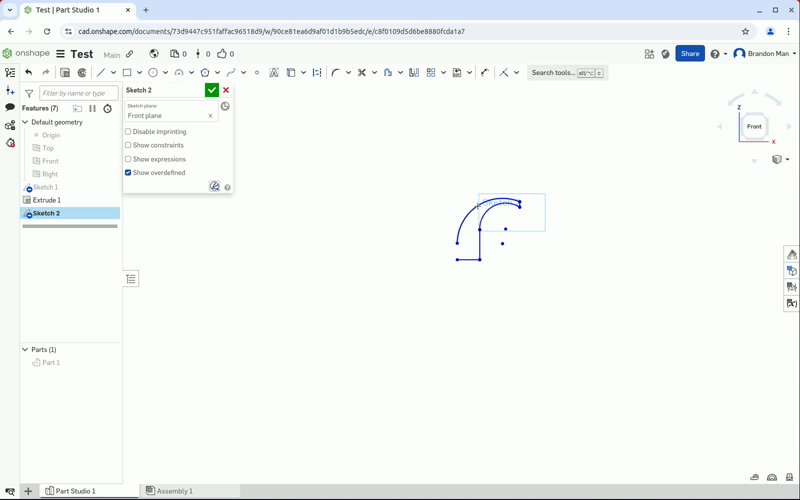
mouse_move(457, 243)
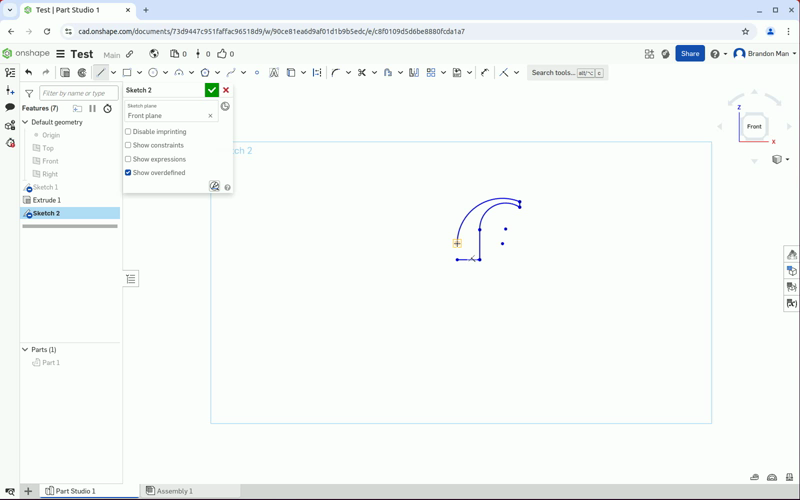
click(457, 243)
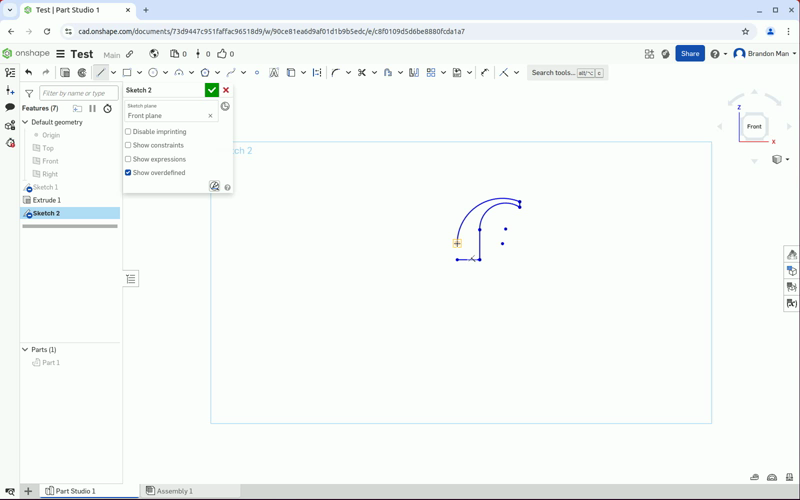
mouse_move(487, 243)
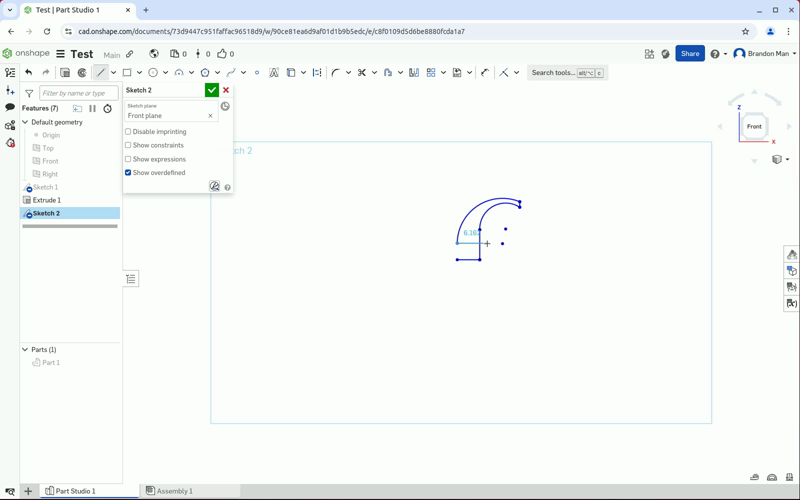
key_down(shift)
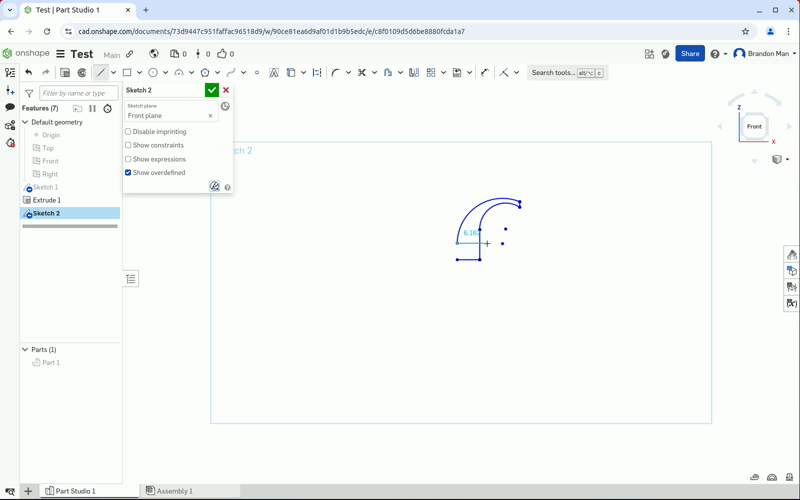
mouse_move(457, 259)
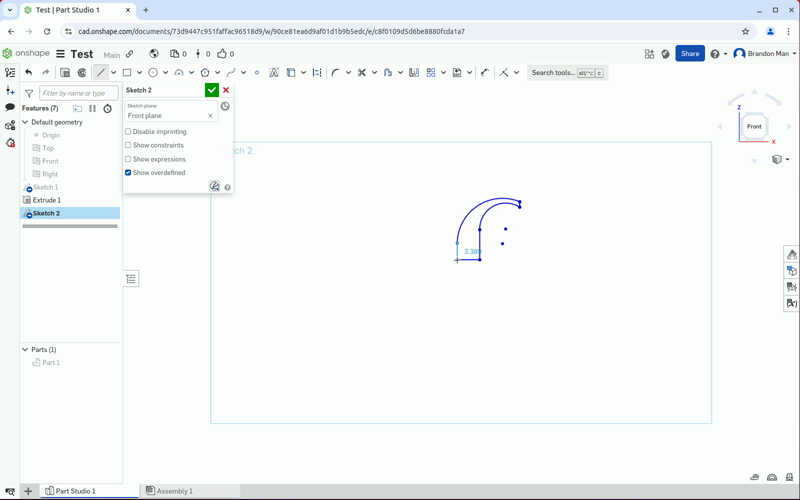
key_up(shift)
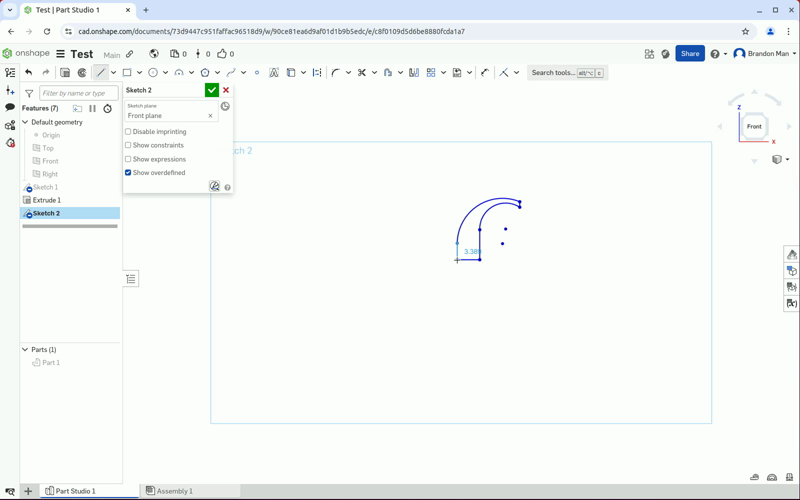
click(457, 259)
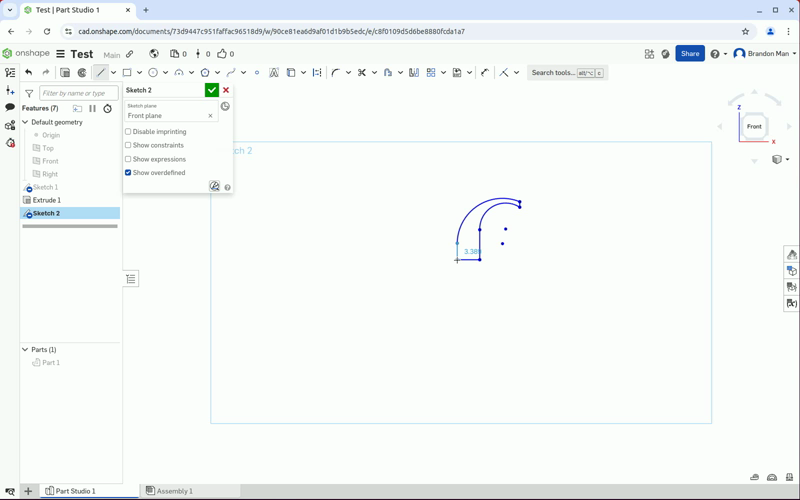
key(esc)
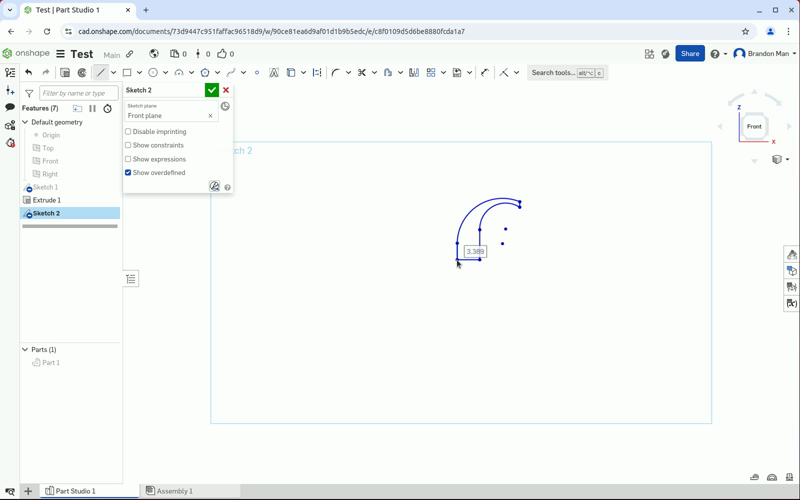
mouse_move(468, 223)
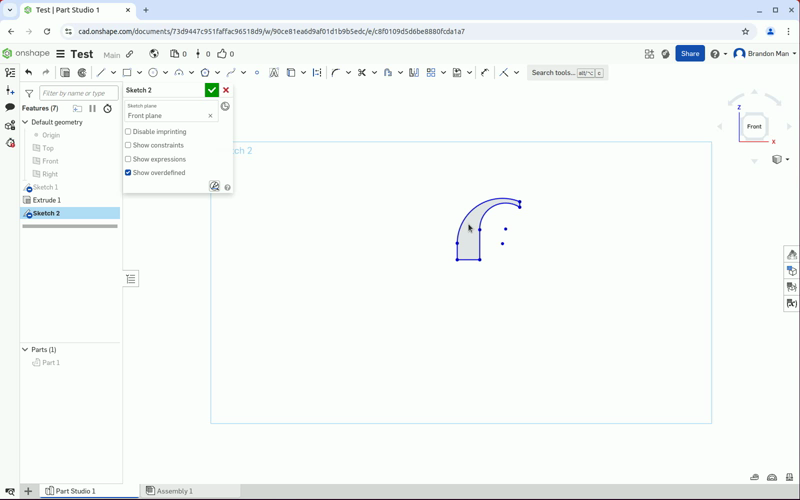
scroll(6)
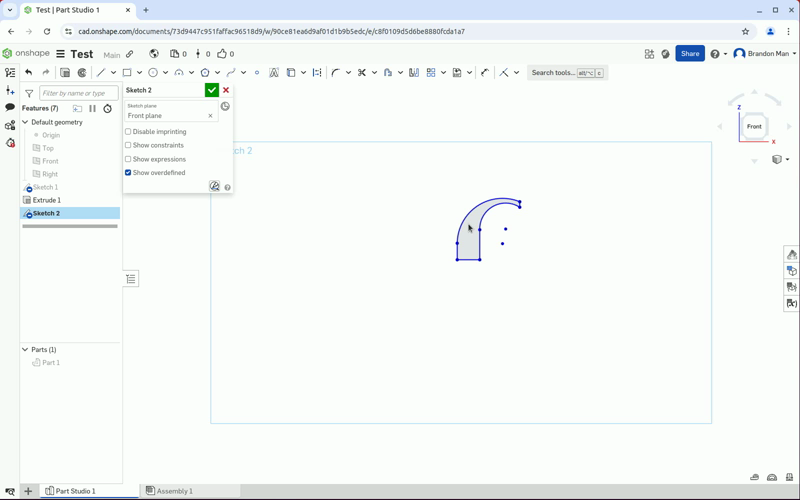
scroll(6)
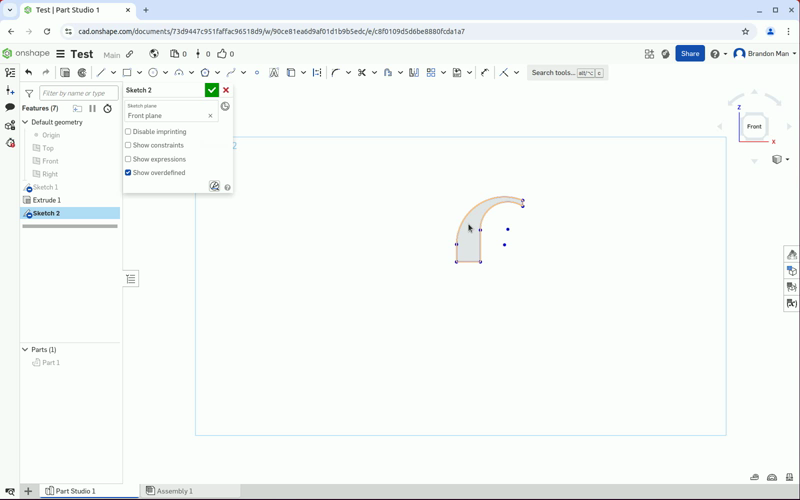
scroll(6)
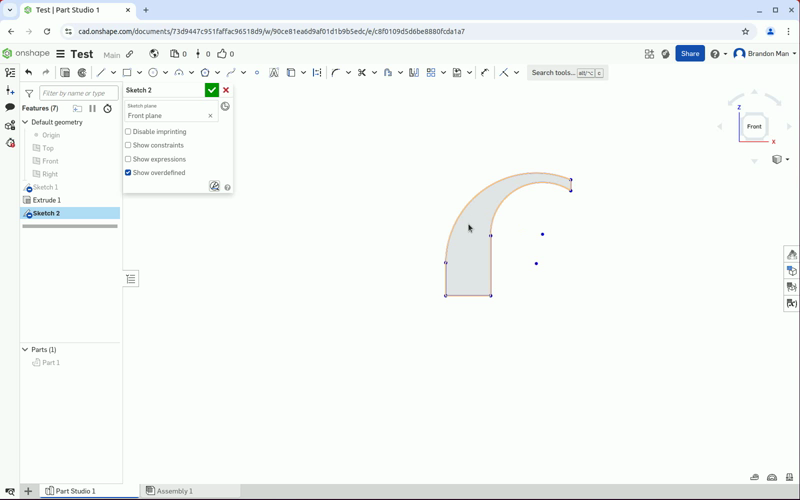
scroll(6)
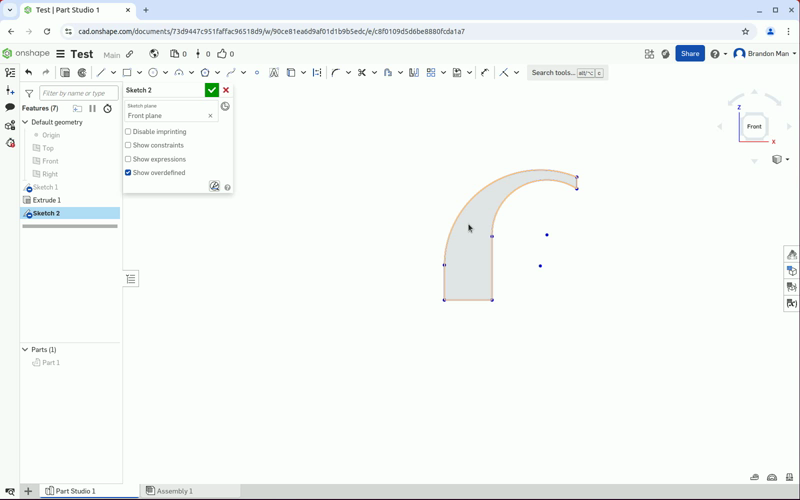
scroll(6)
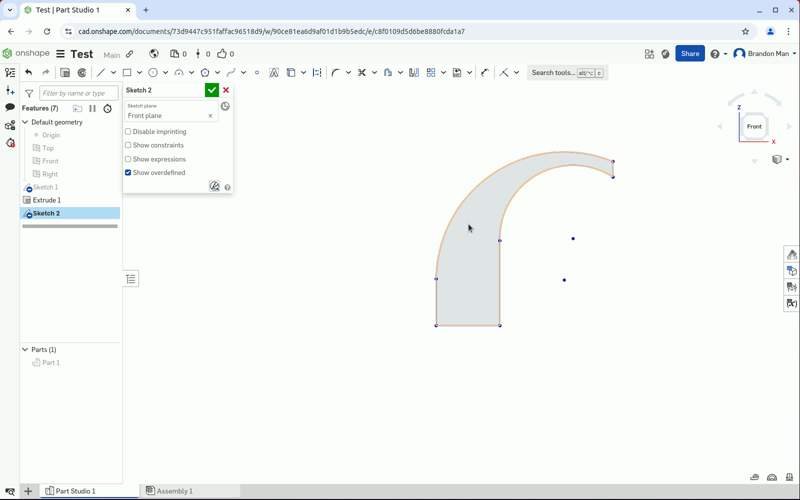
scroll(6)
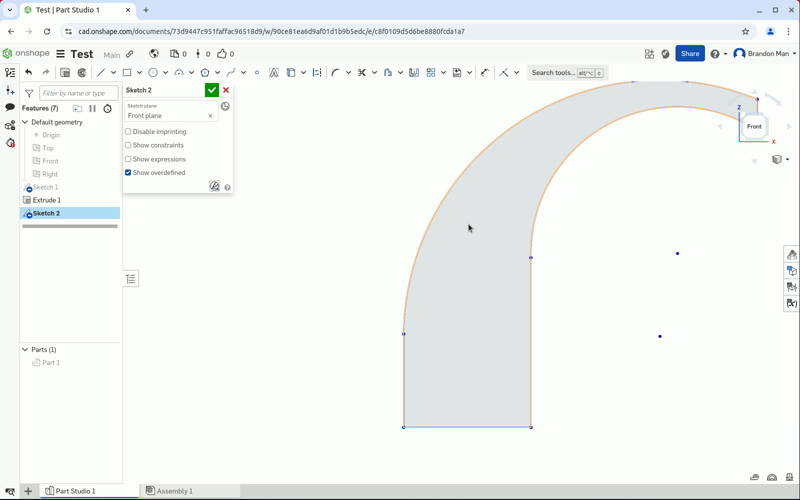
scroll(6)
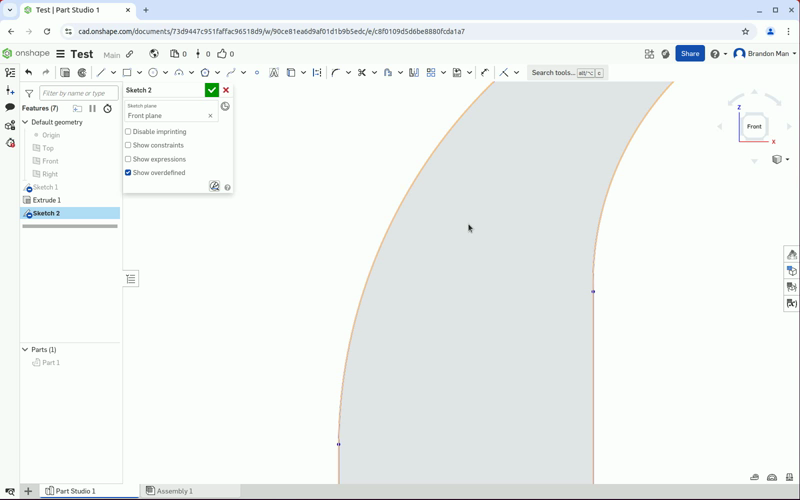
click(468, 223)
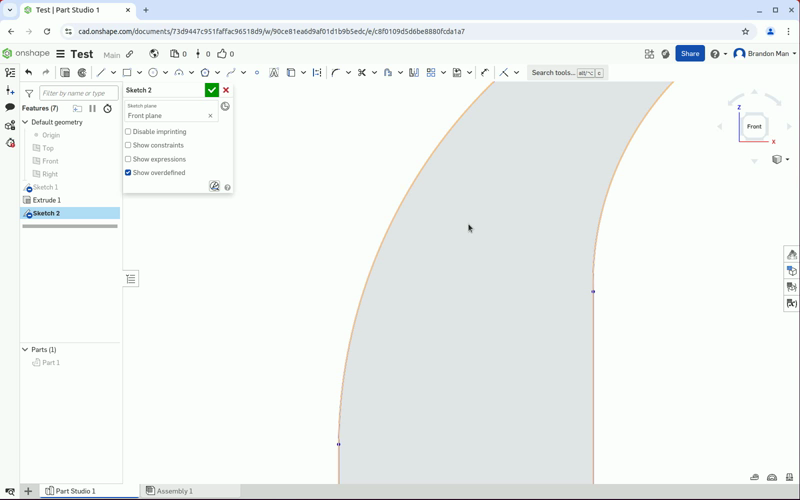
scroll(-6)
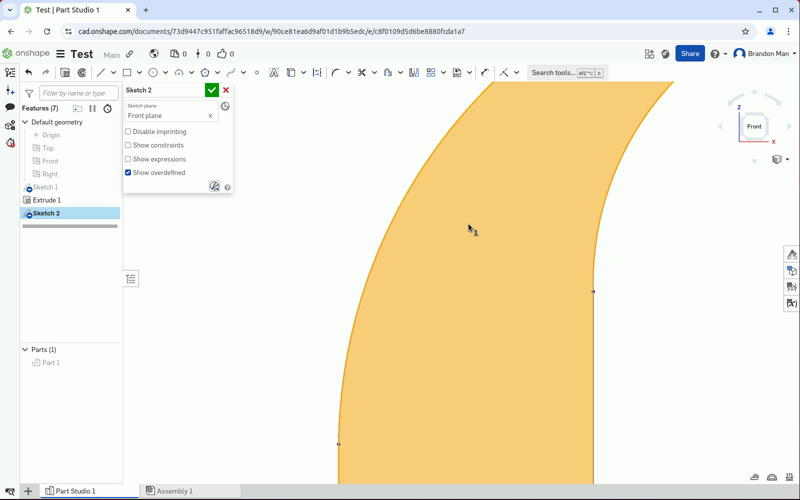
scroll(-6)
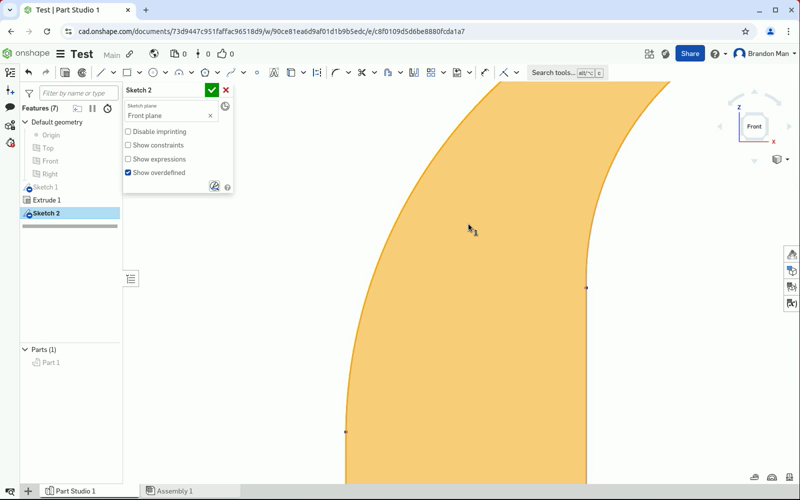
scroll(-6)
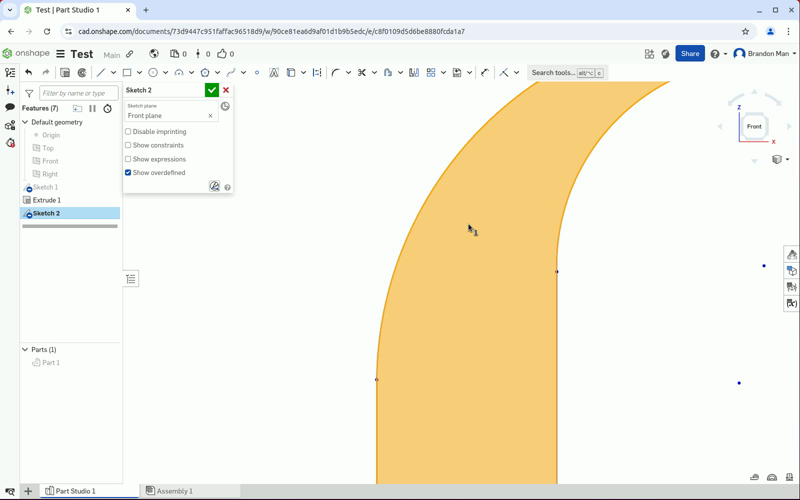
scroll(-6)
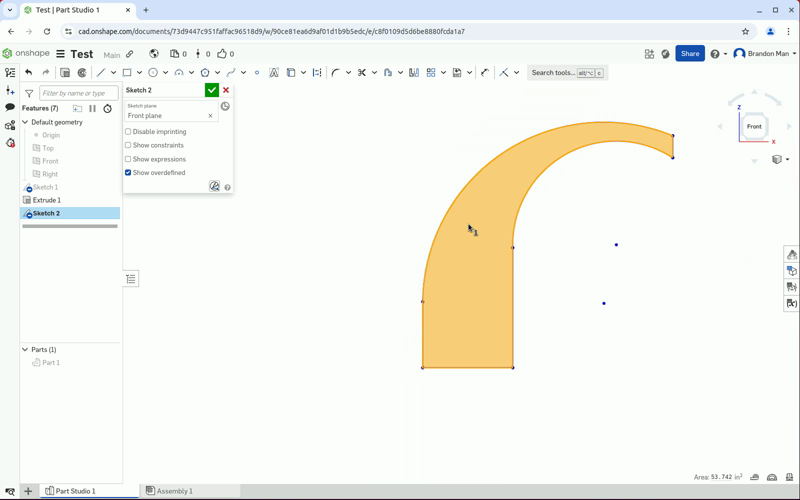
scroll(-6)
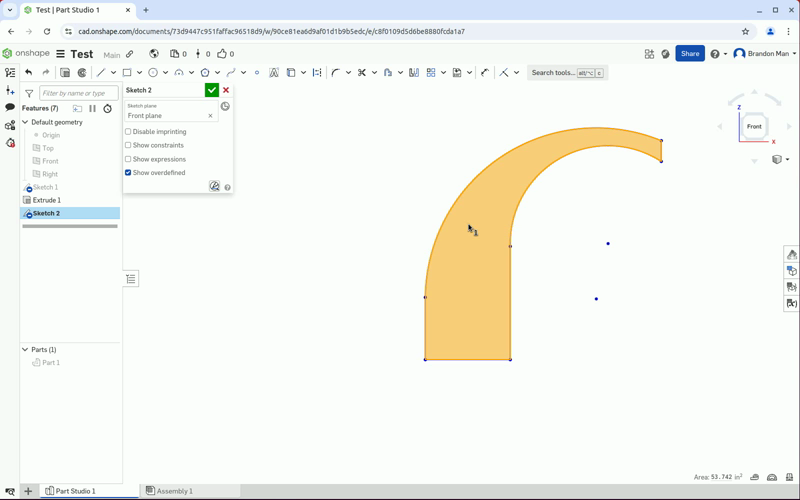
scroll(-6)
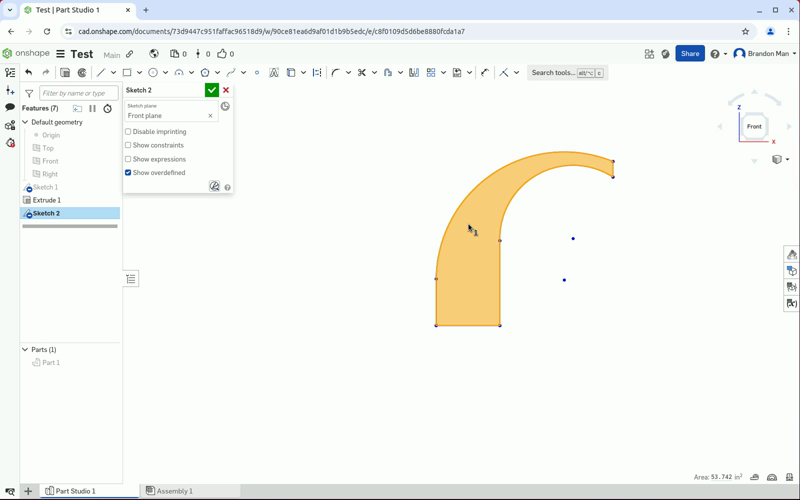
scroll(-6)
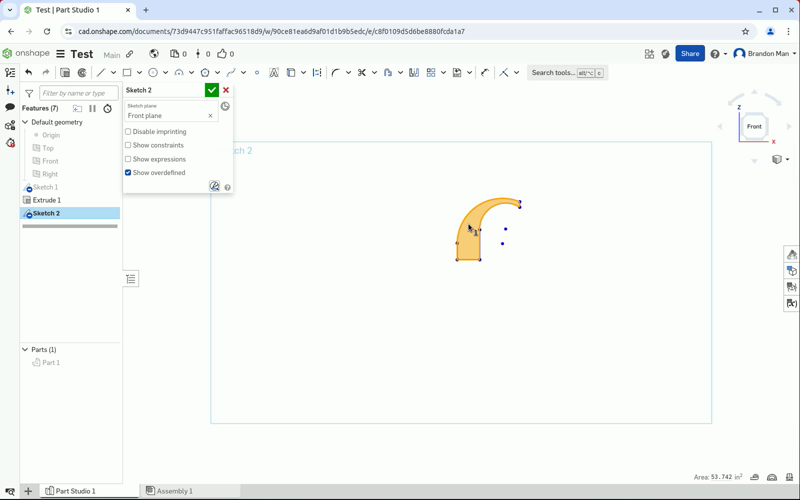
mouse_move(73, 352)
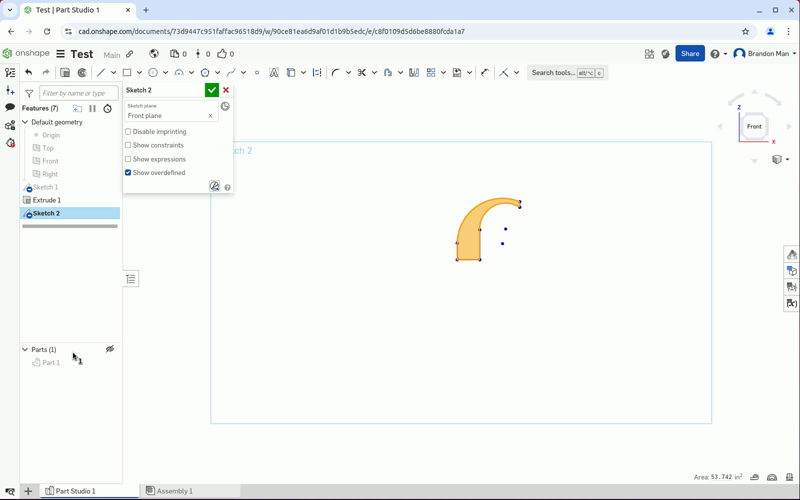
key(shift+y)
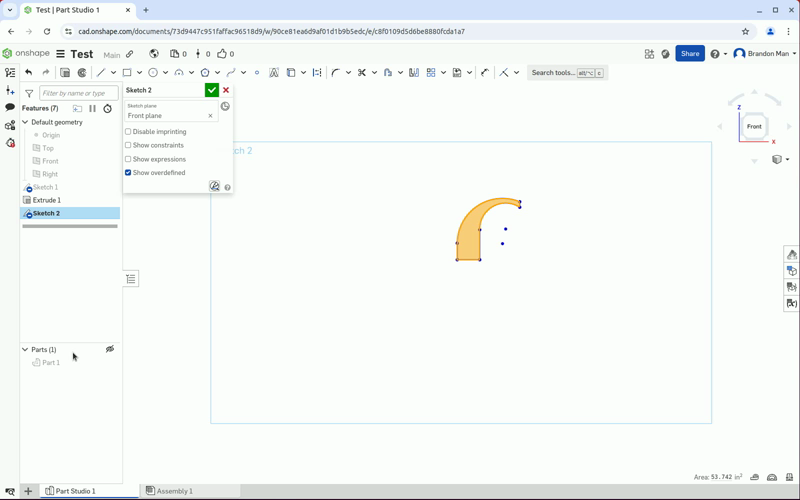
key(shift+e)
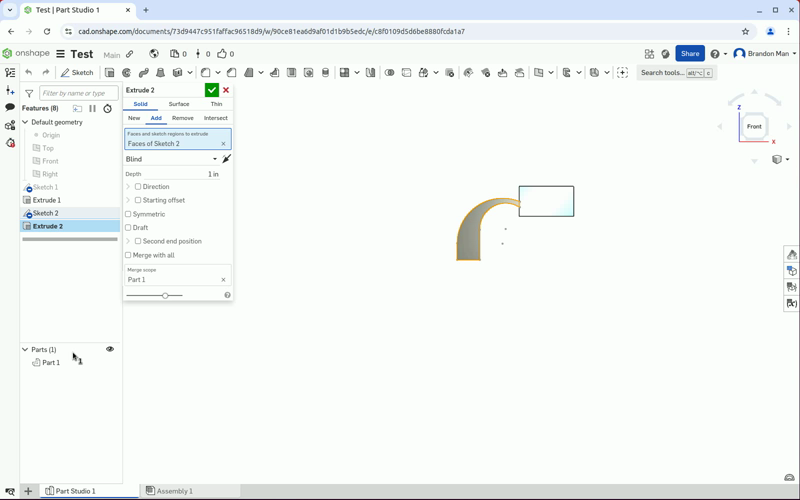
mouse_move(143, 106)
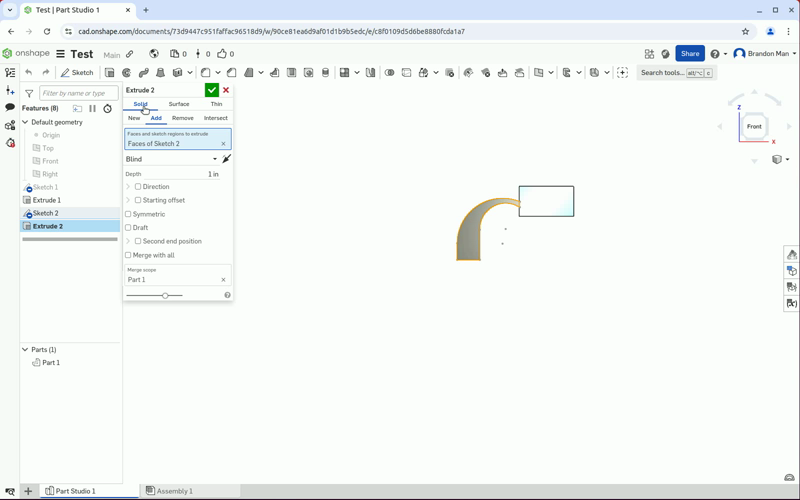
click(143, 106)
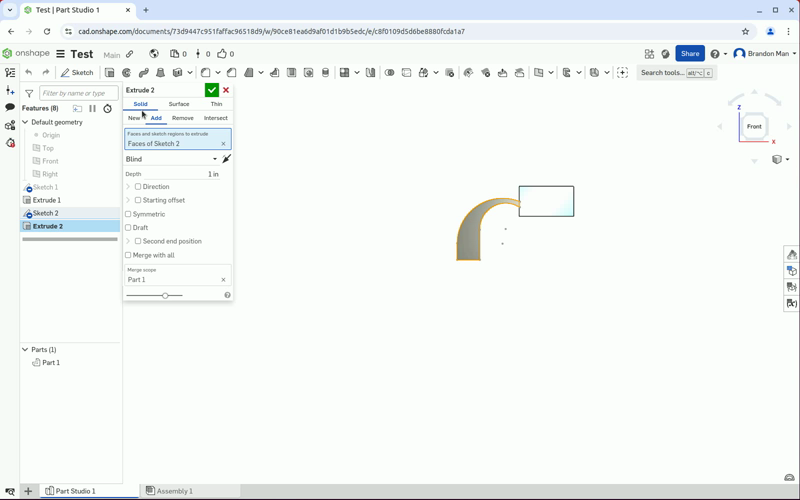
mouse_move(137, 120)
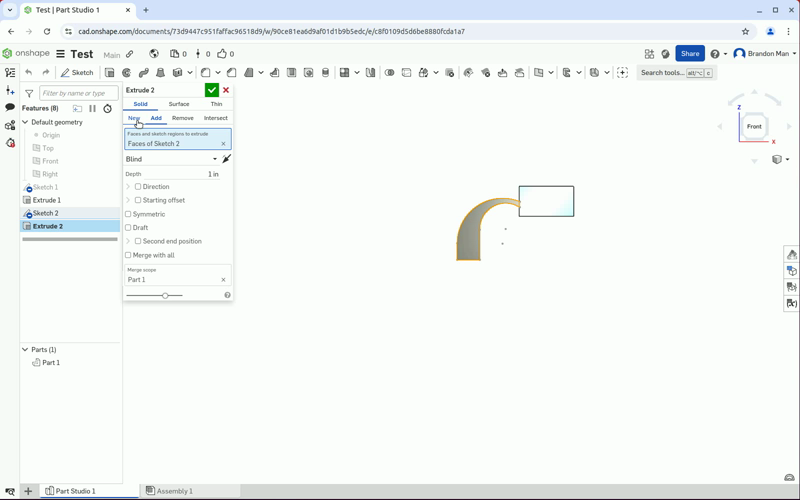
click(137, 120)
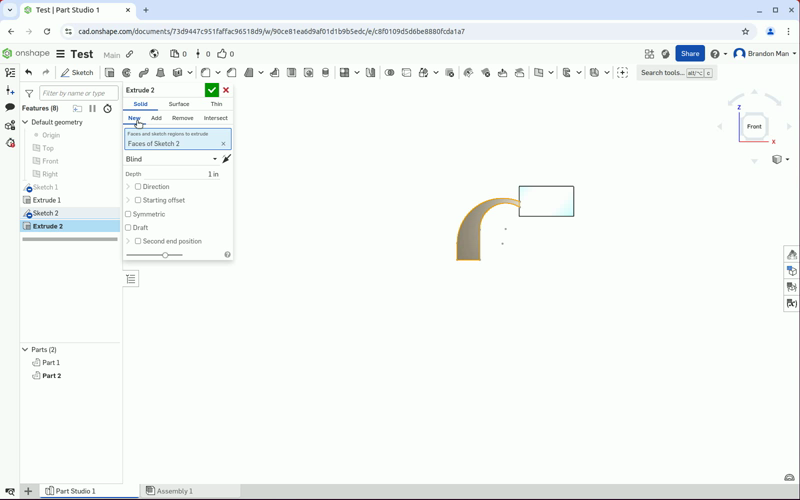
key(tab, 4)
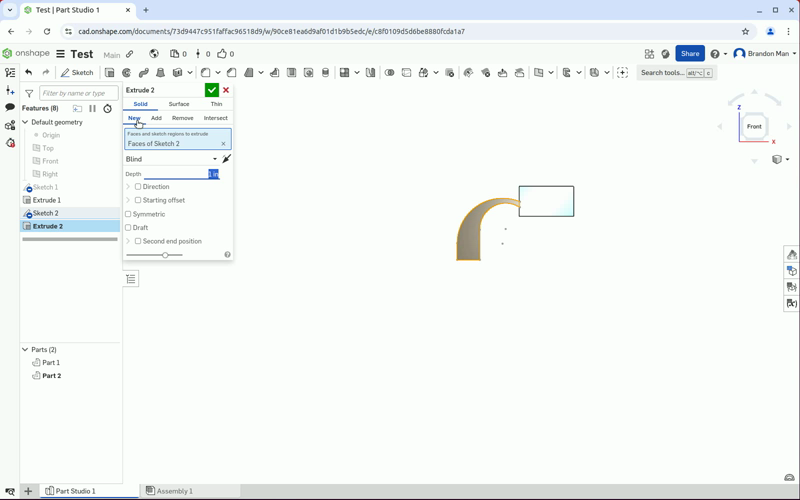
text(6.499)
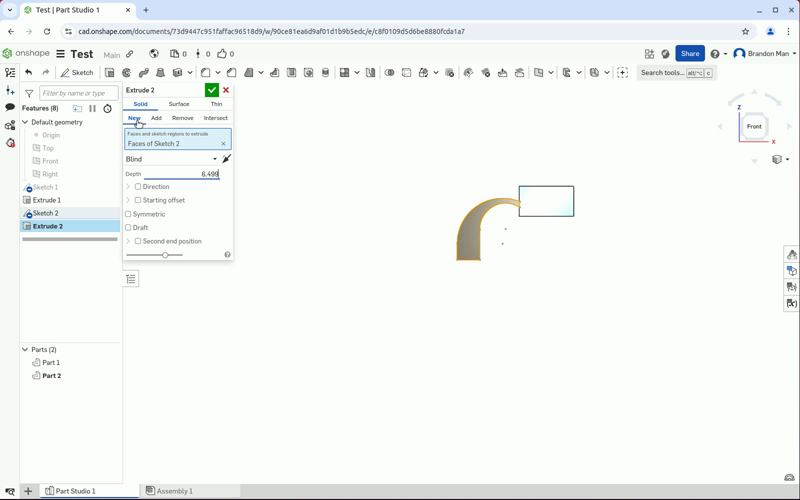
key(enter)
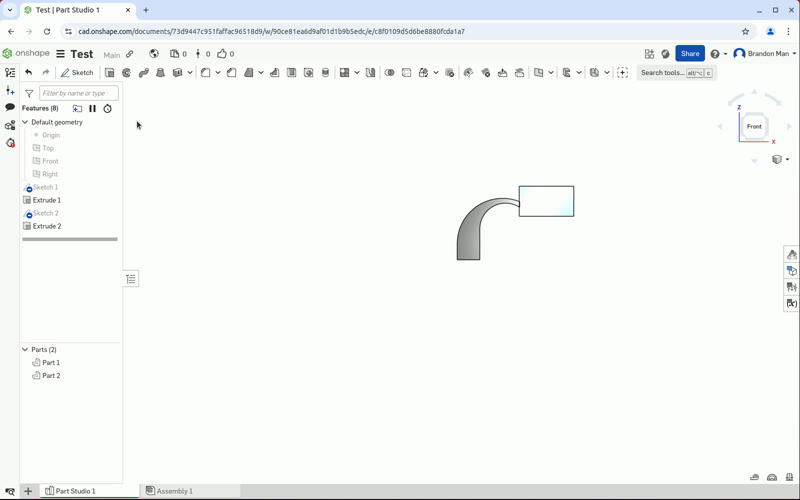
key(shift+h)
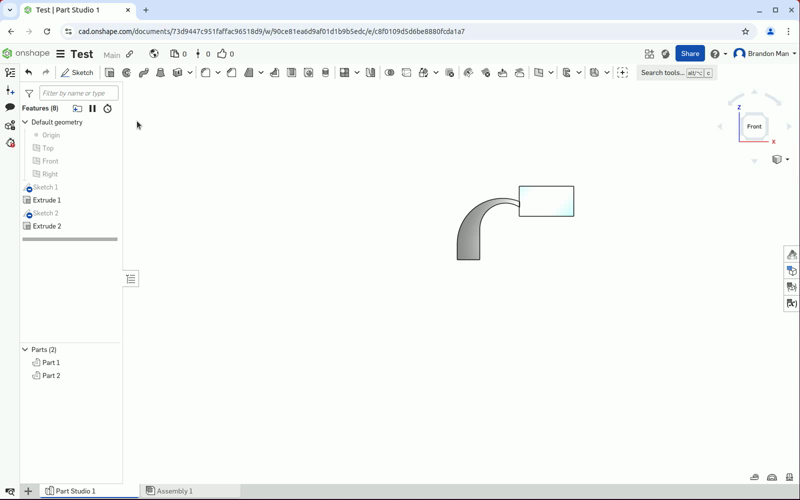
key(shift+h)
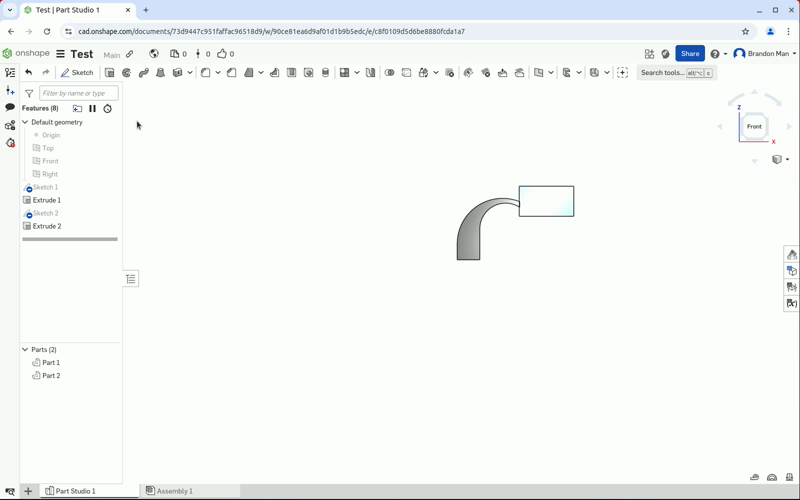
mouse_move(73, 189)
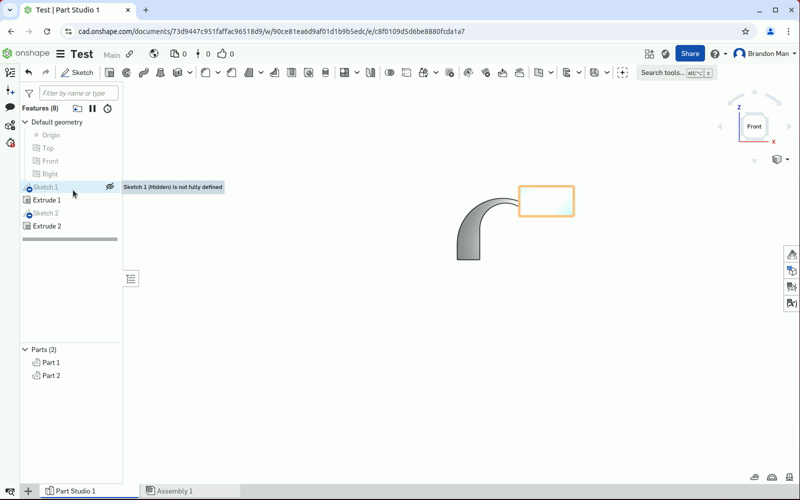
click(73, 189)
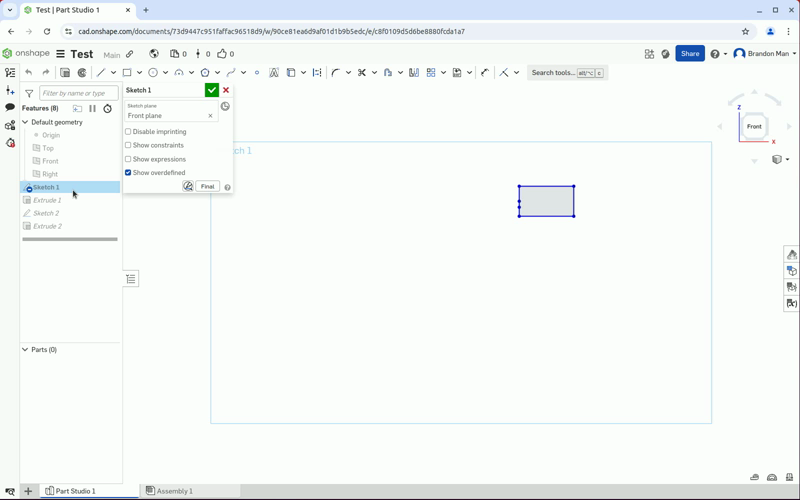
mouse_move(229, 92)
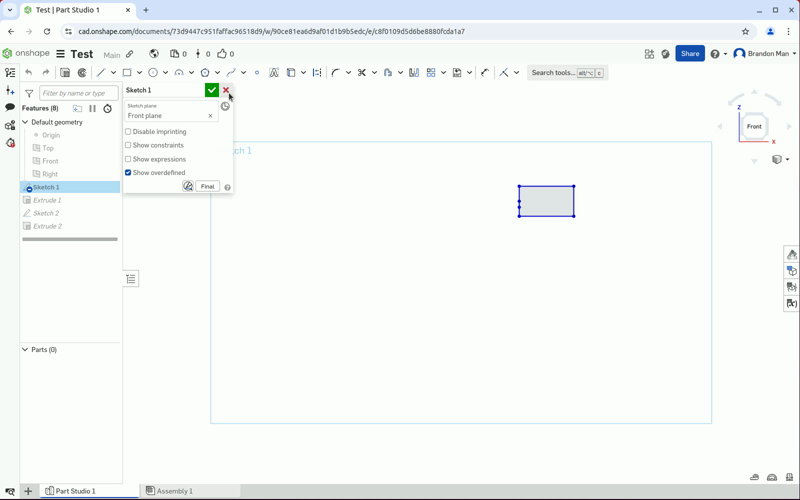
click(229, 92)
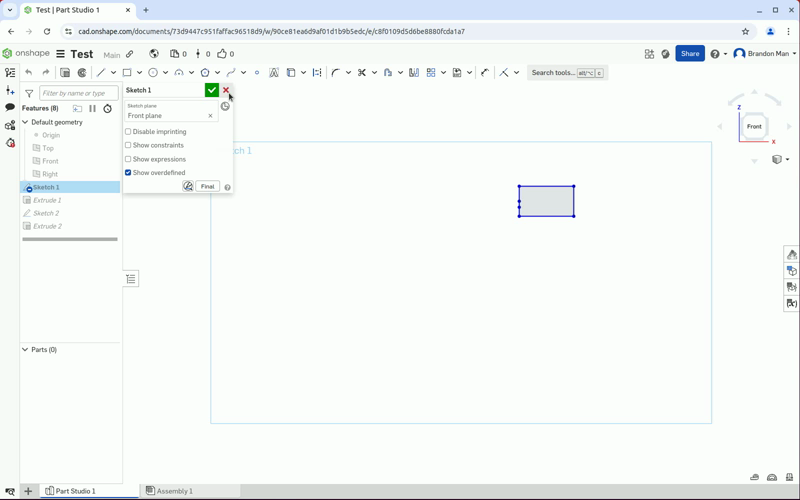
key(shift+s)
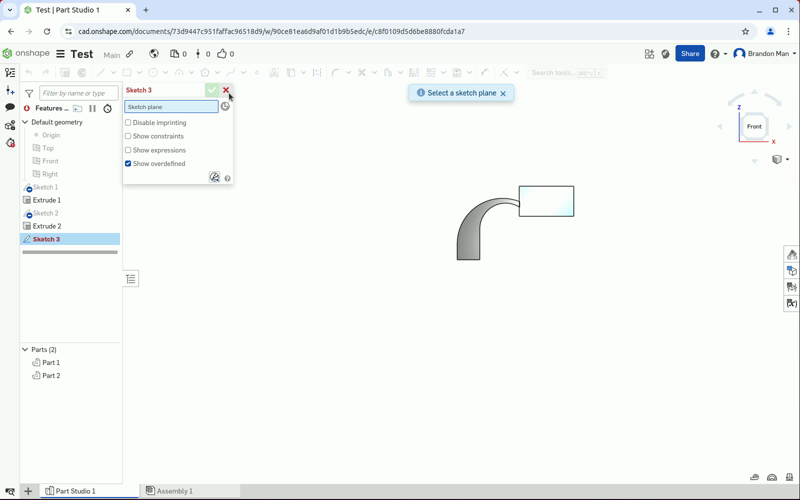
mouse_move(73, 163)
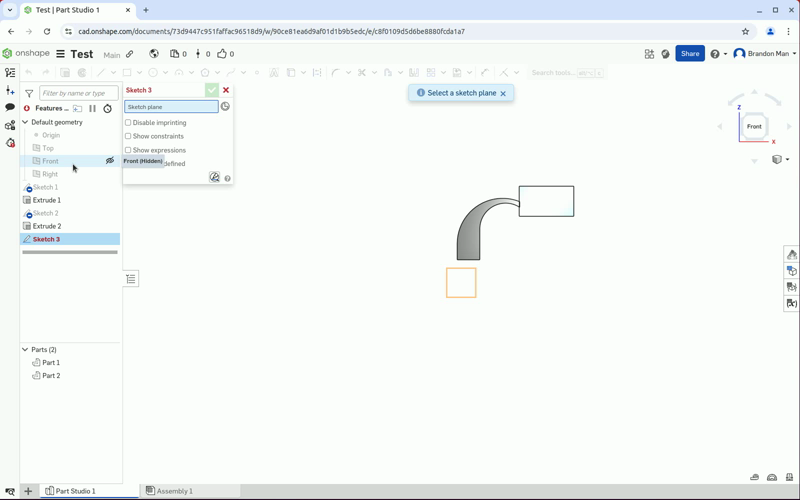
click(73, 163)
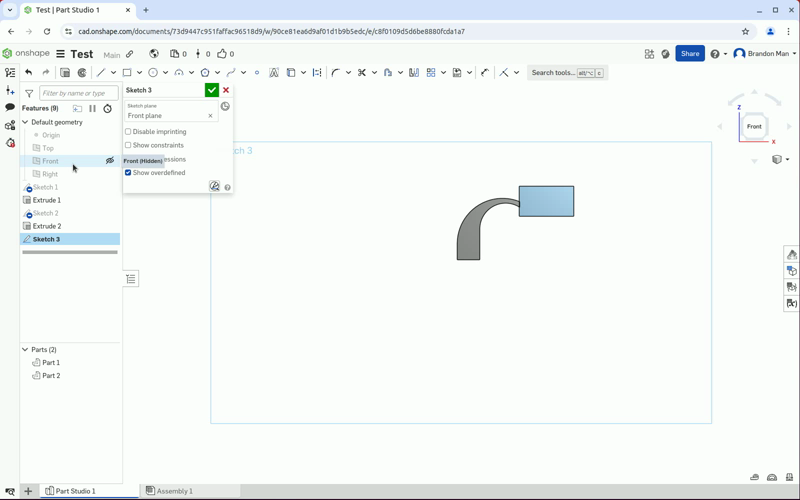
mouse_move(73, 352)
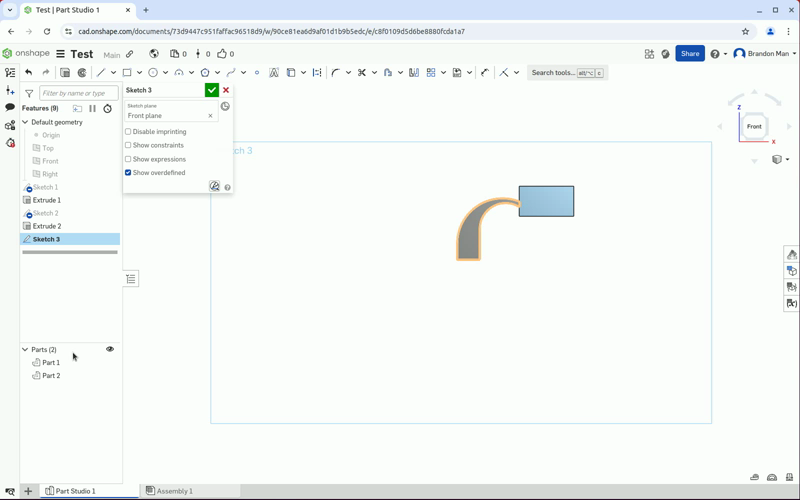
key(y)
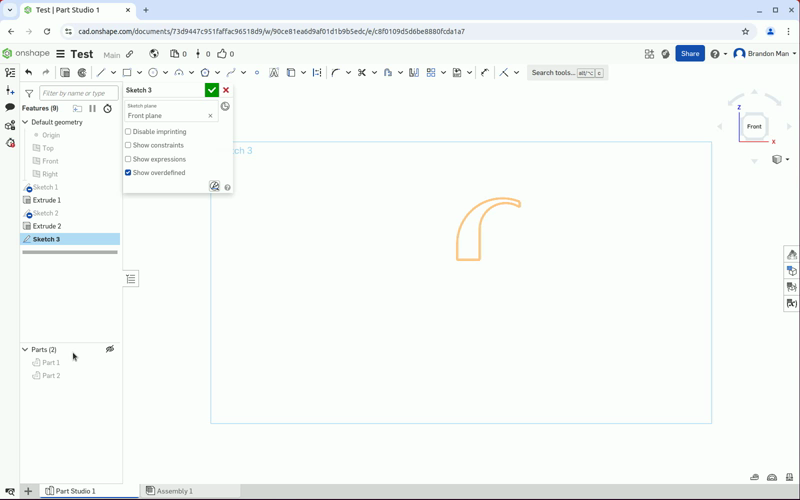
key(l)
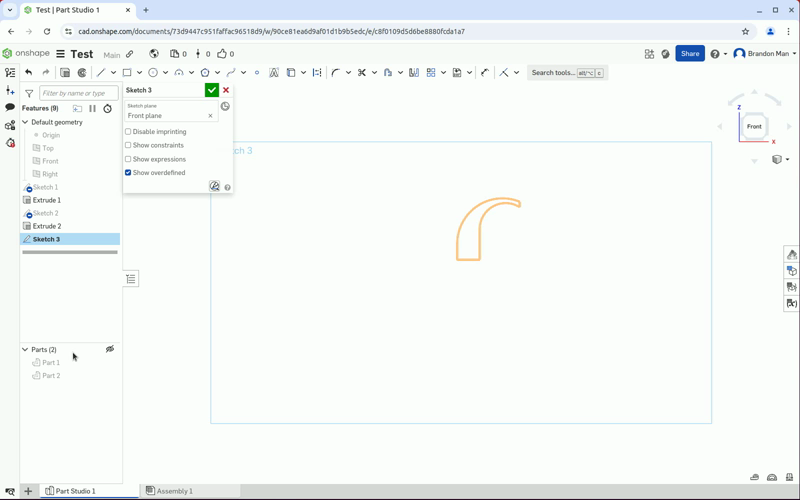
key_down(shift)
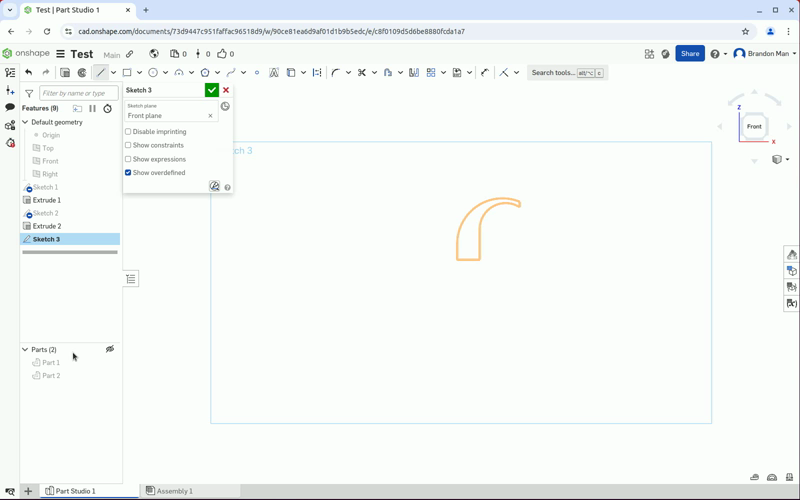
mouse_move(422, 306)
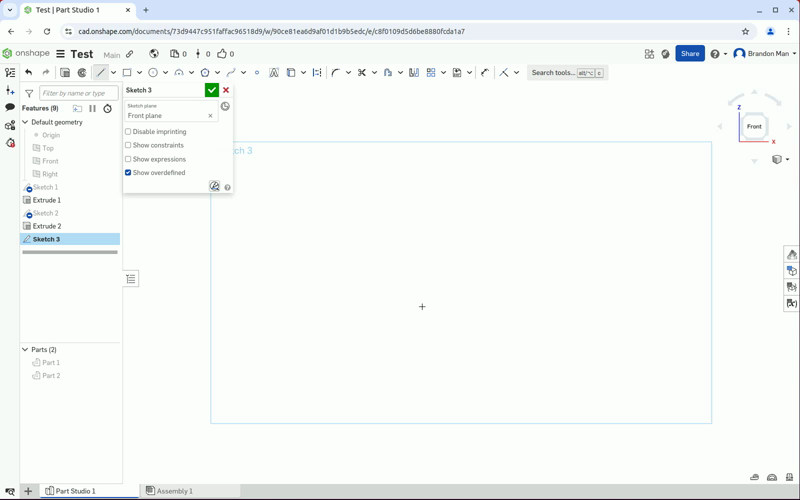
click(422, 306)
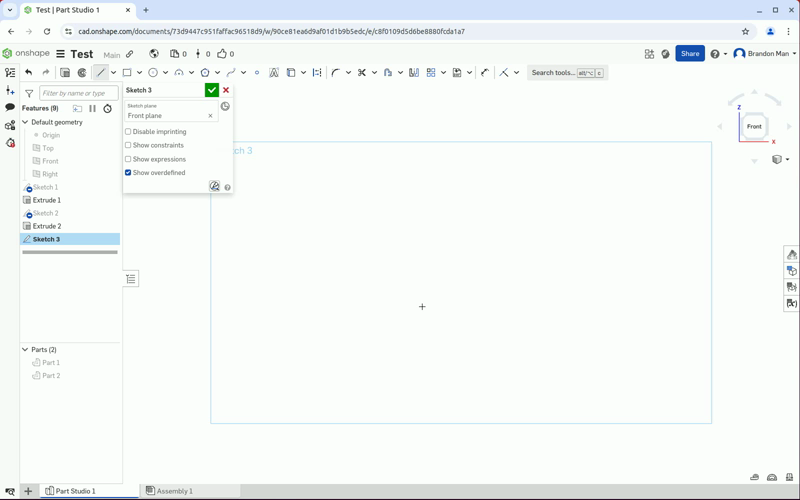
key_up(shift)
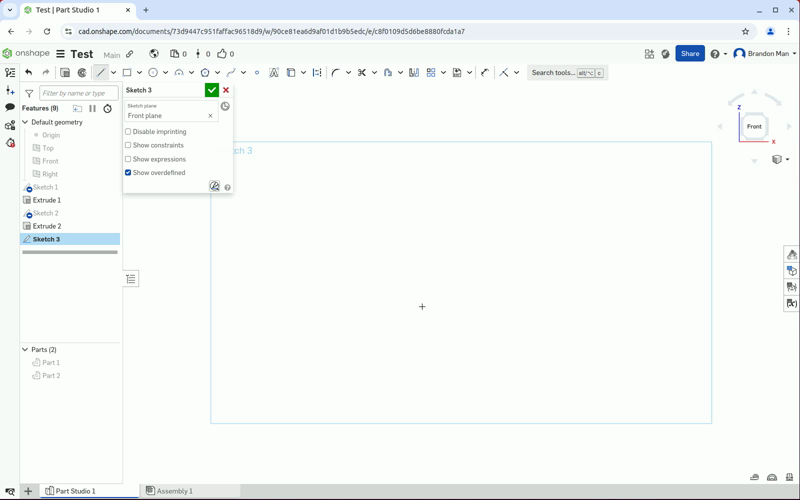
key_down(shift)
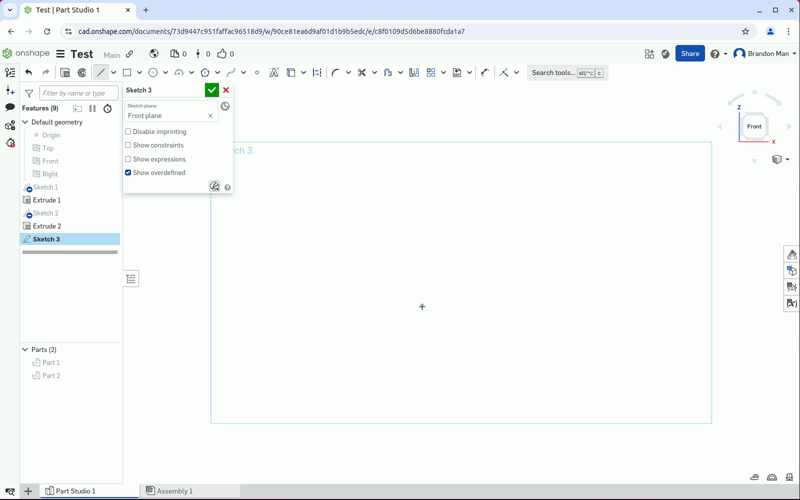
mouse_move(499, 306)
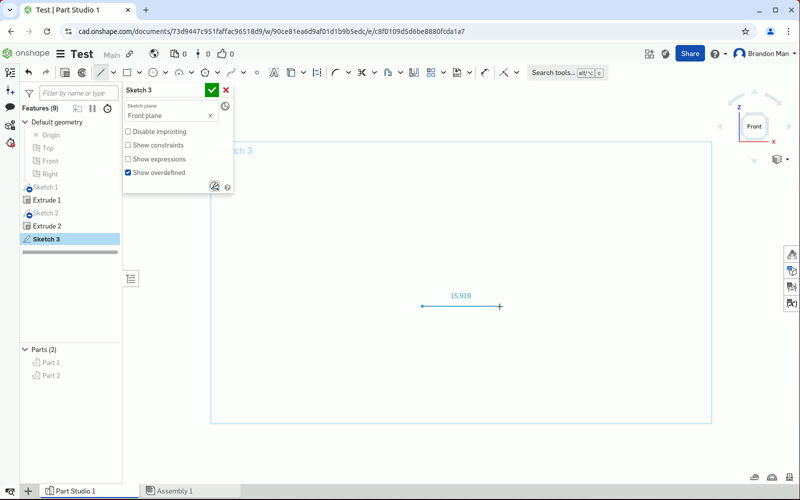
click(499, 306)
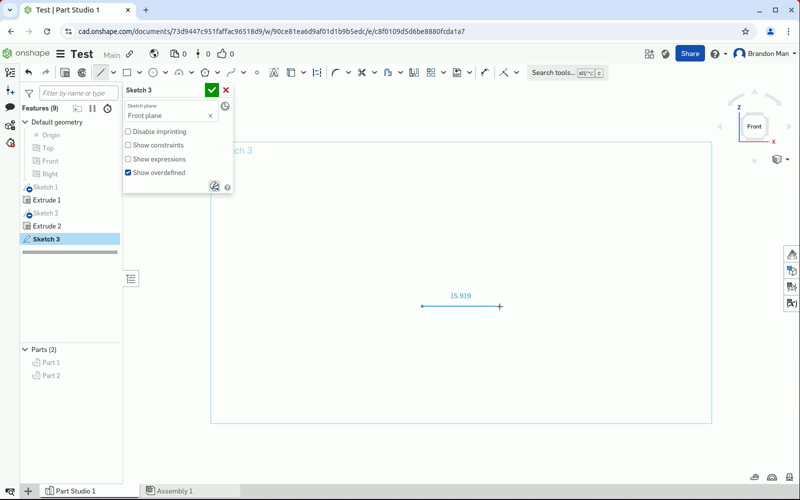
key_up(shift)
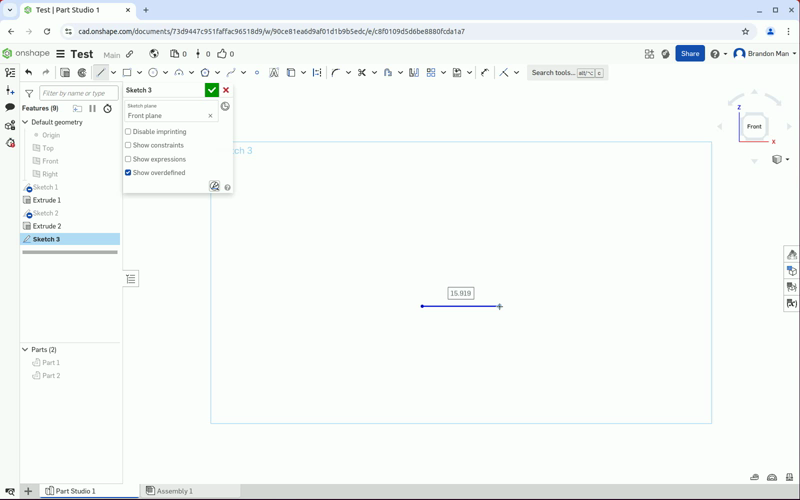
key_down(shift)
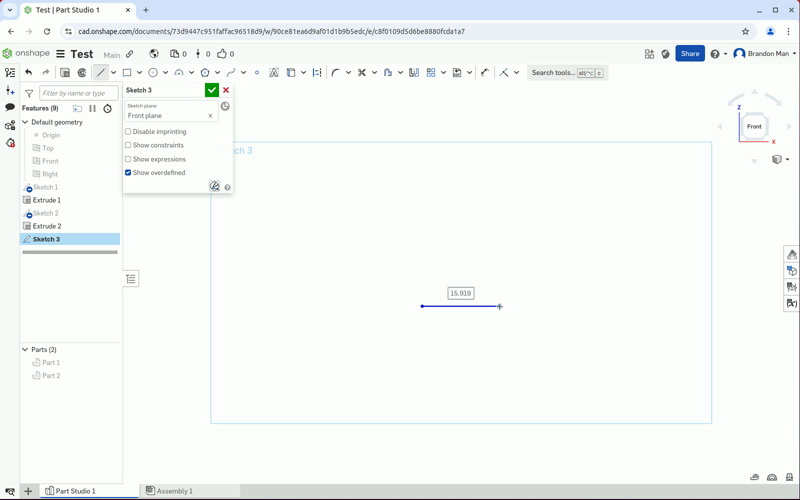
mouse_move(529, 306)
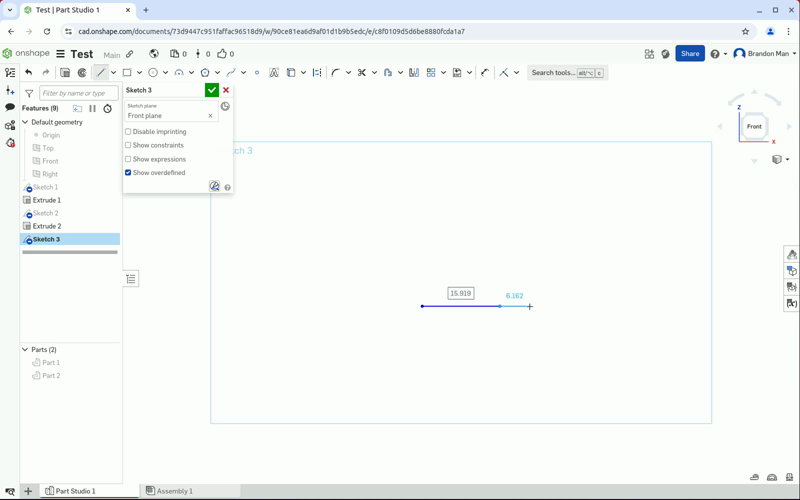
mouse_move(499, 258)
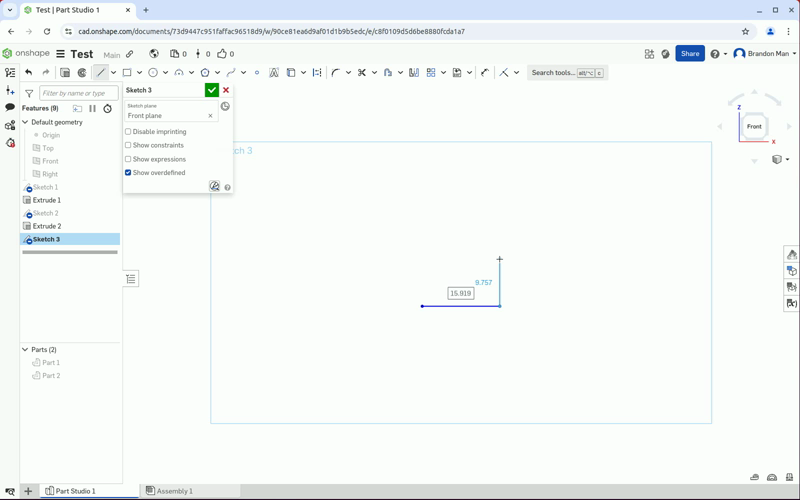
click(499, 258)
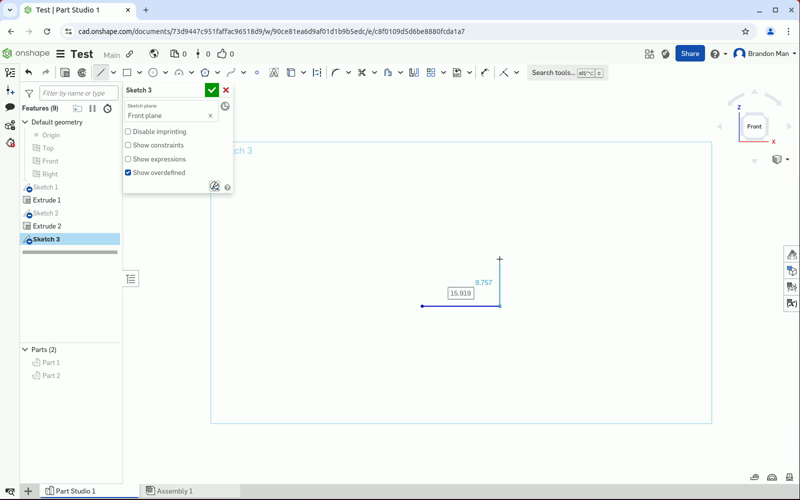
key_up(shift)
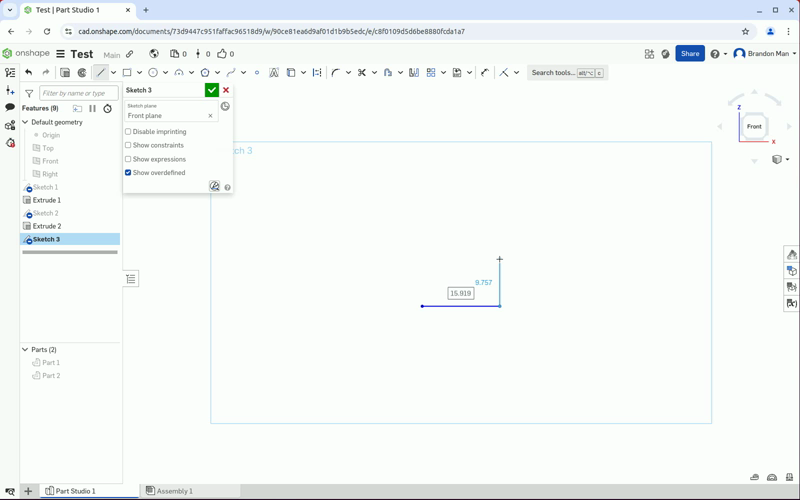
key_down(shift)
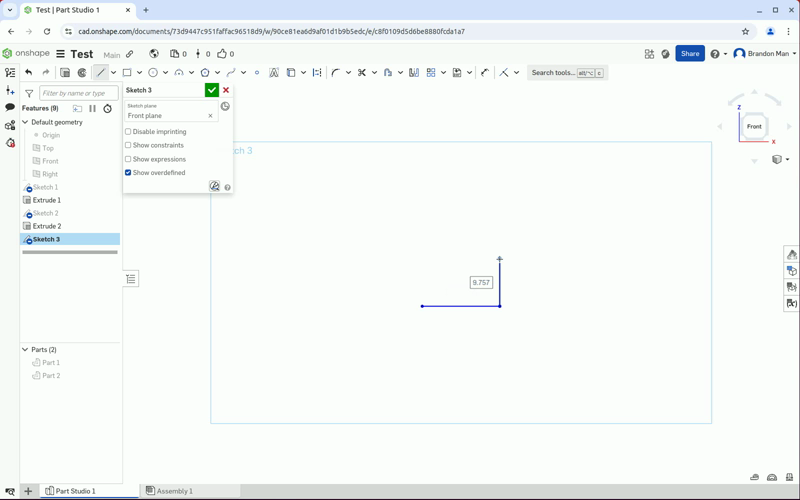
mouse_move(529, 258)
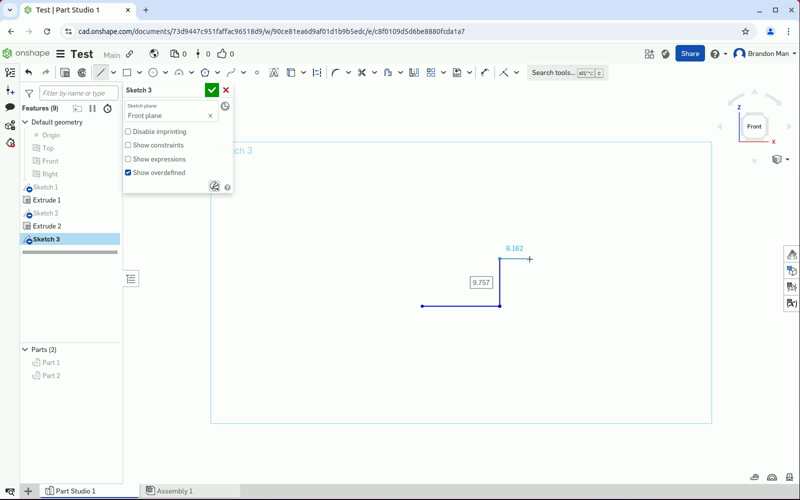
mouse_move(480, 258)
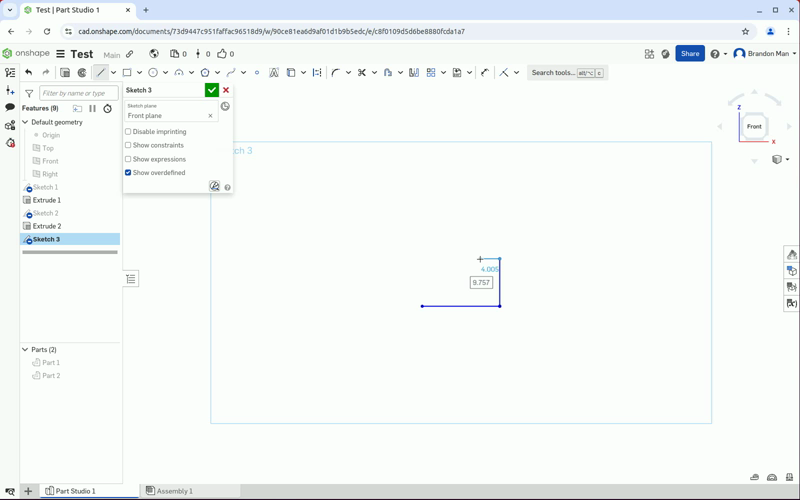
click(480, 258)
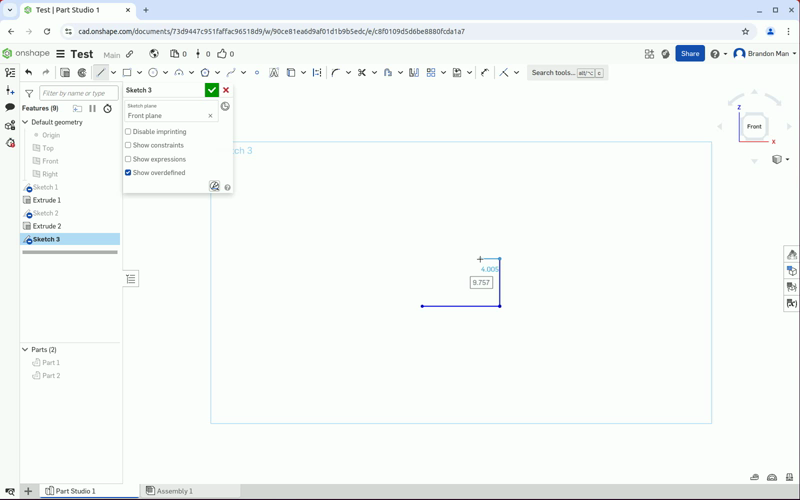
key_up(shift)
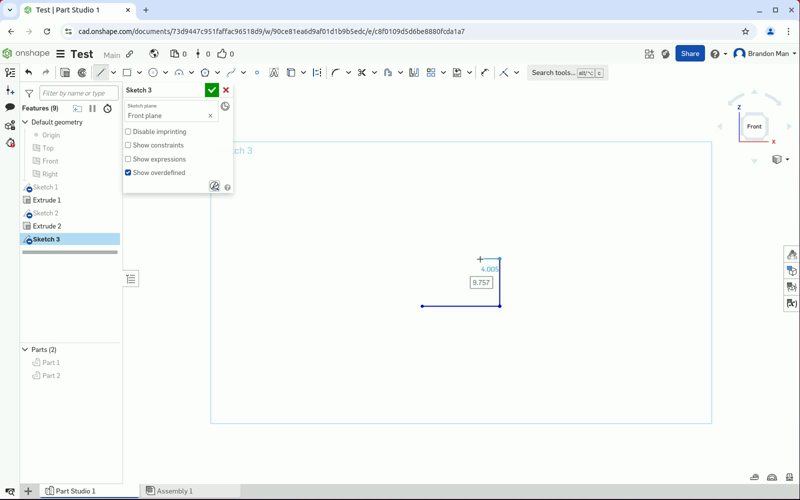
key_down(shift)
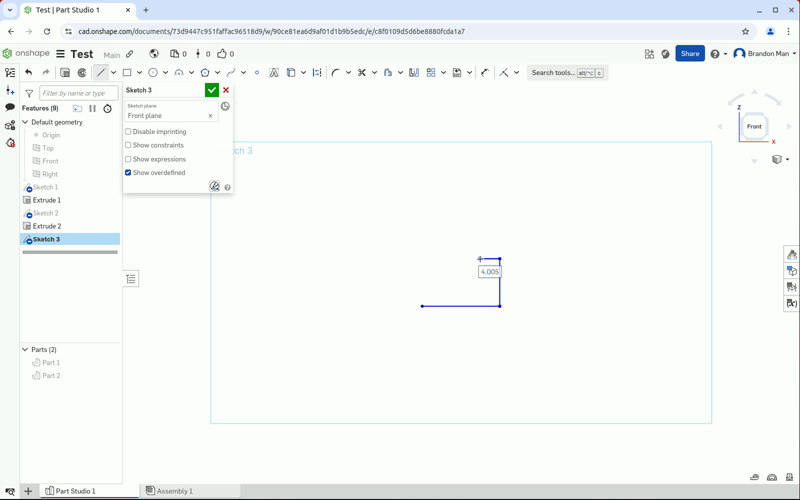
mouse_move(510, 258)
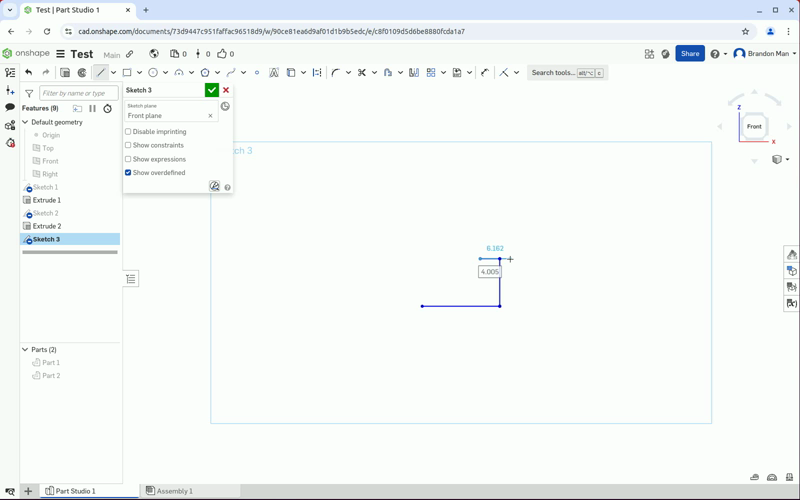
mouse_move(457, 258)
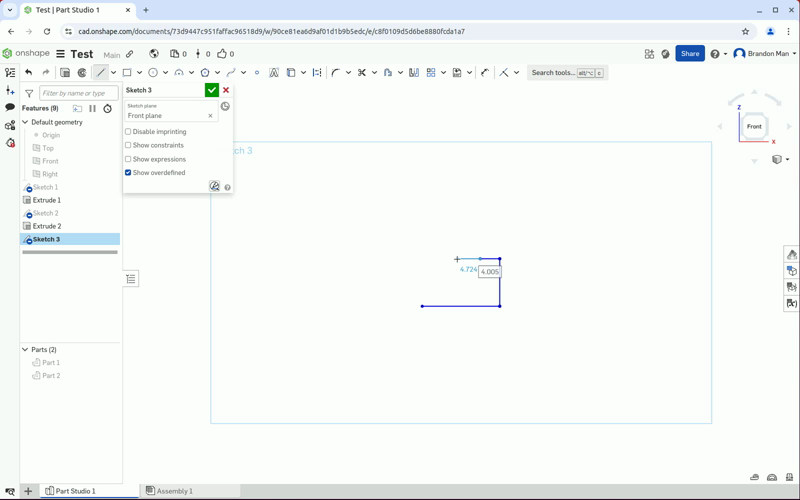
click(457, 258)
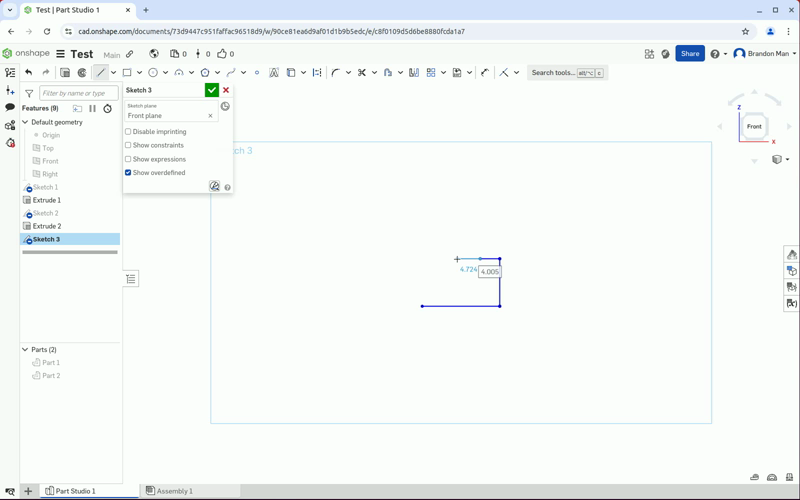
key_up(shift)
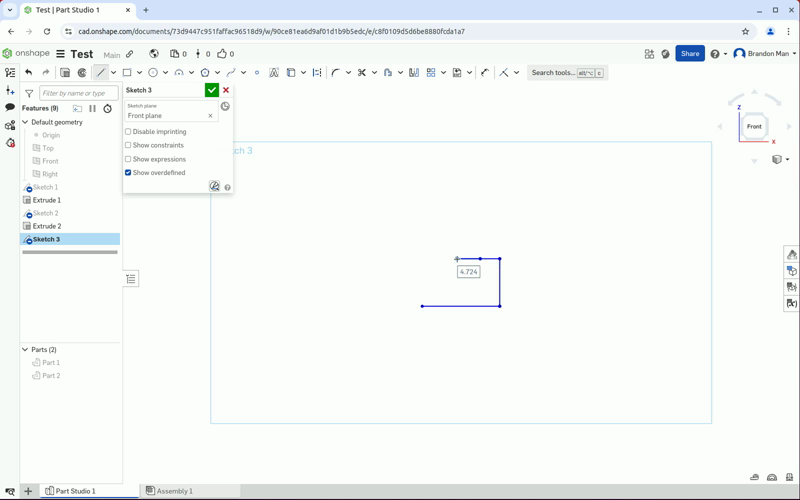
key_down(shift)
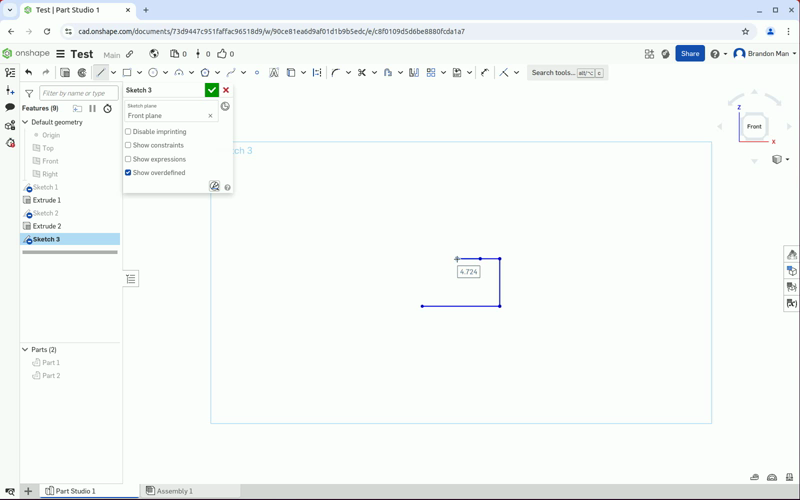
mouse_move(487, 258)
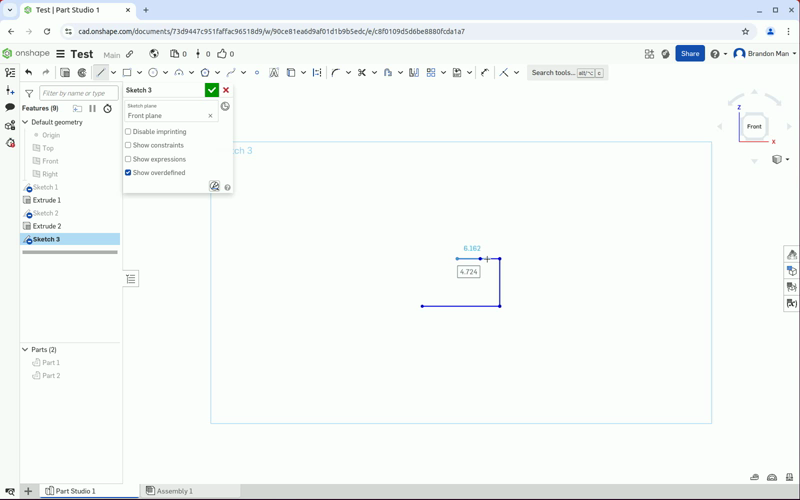
mouse_move(422, 258)
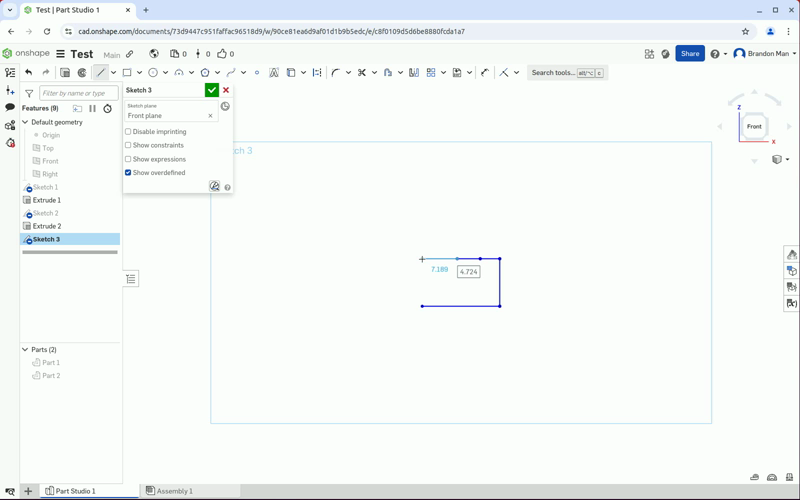
click(422, 258)
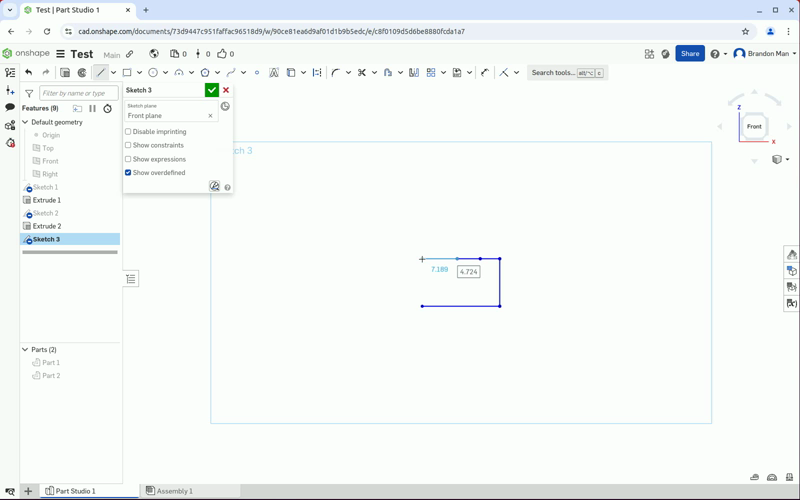
key_up(shift)
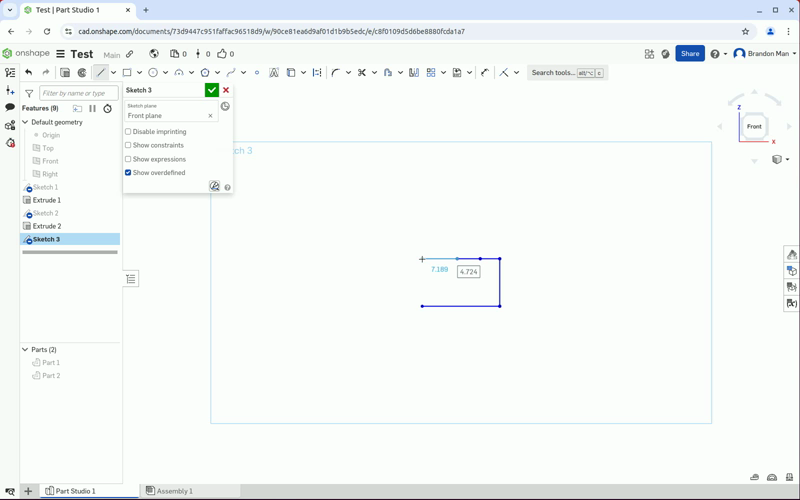
mouse_move(452, 258)
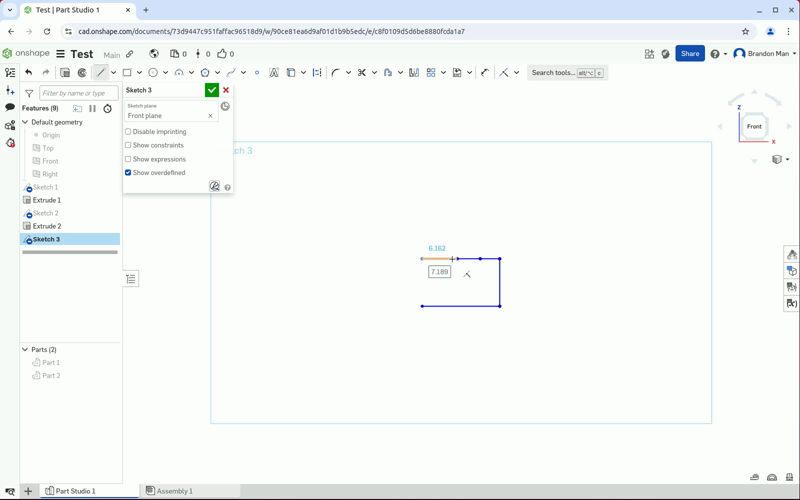
key_down(shift)
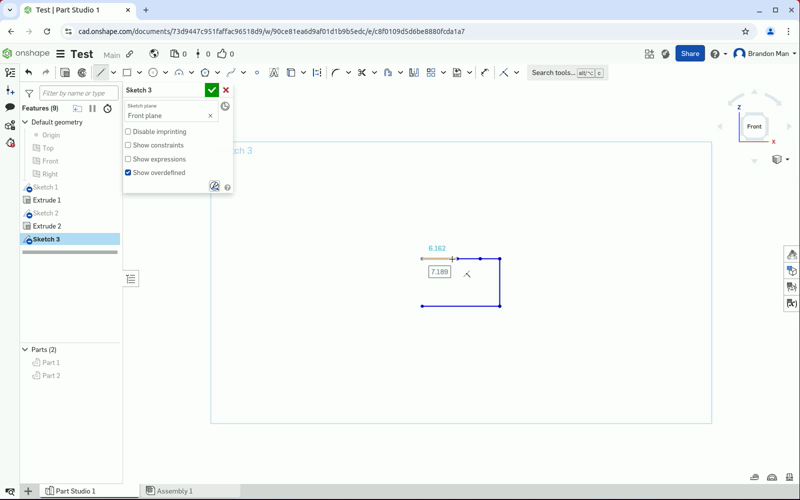
mouse_move(422, 306)
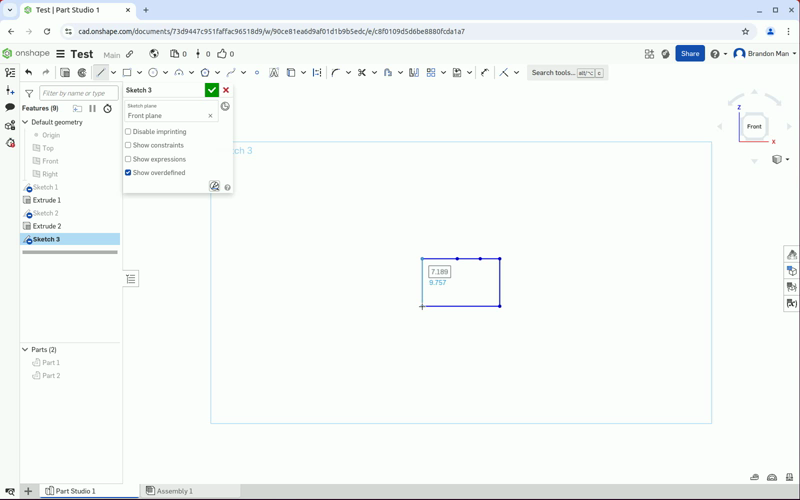
key_up(shift)
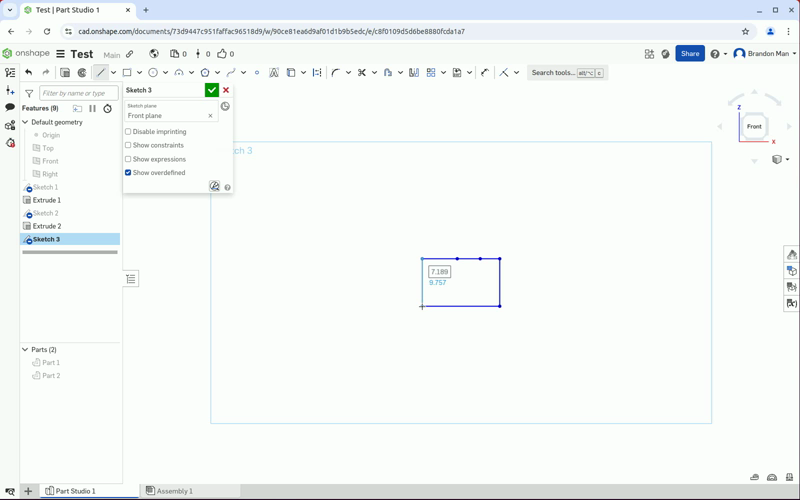
click(422, 306)
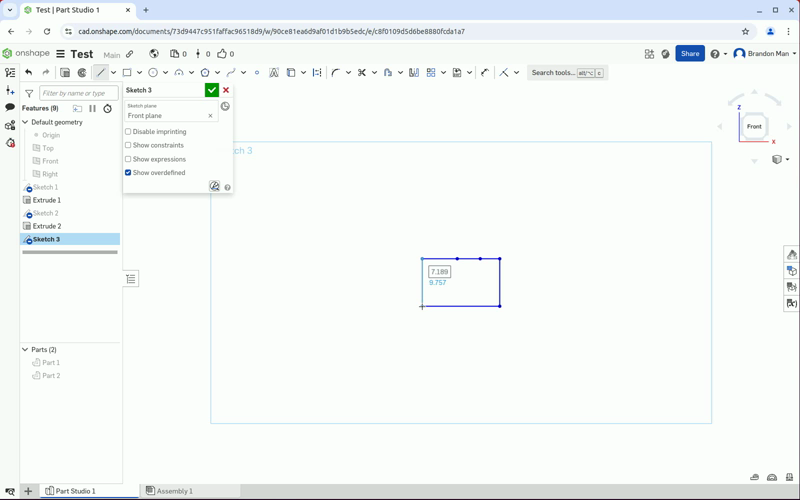
key(esc)
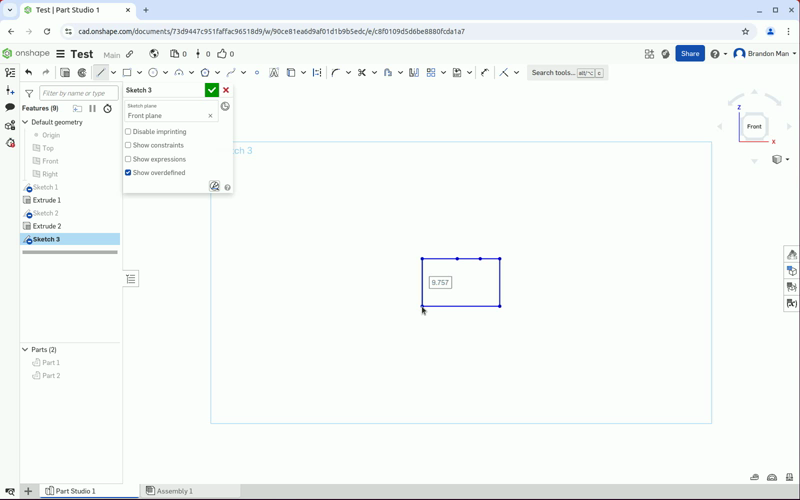
mouse_move(471, 278)
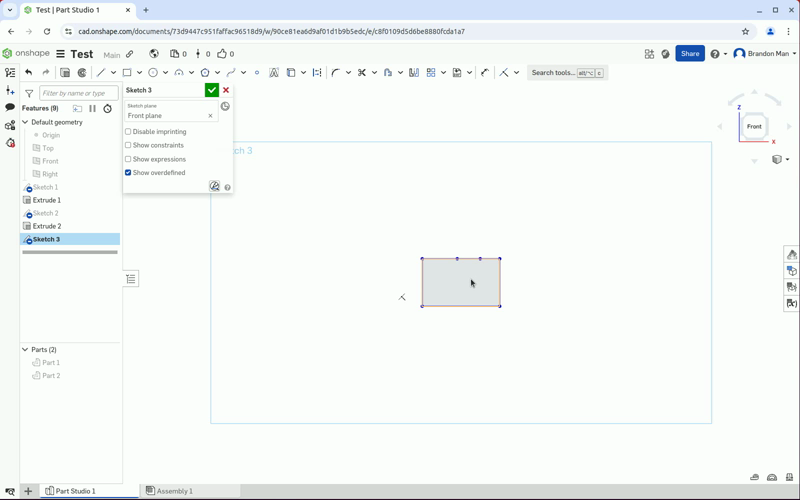
click(471, 278)
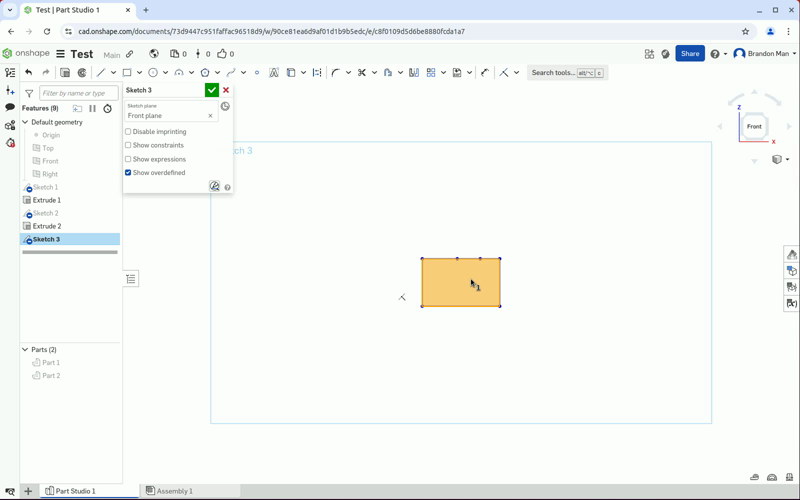
mouse_move(73, 352)
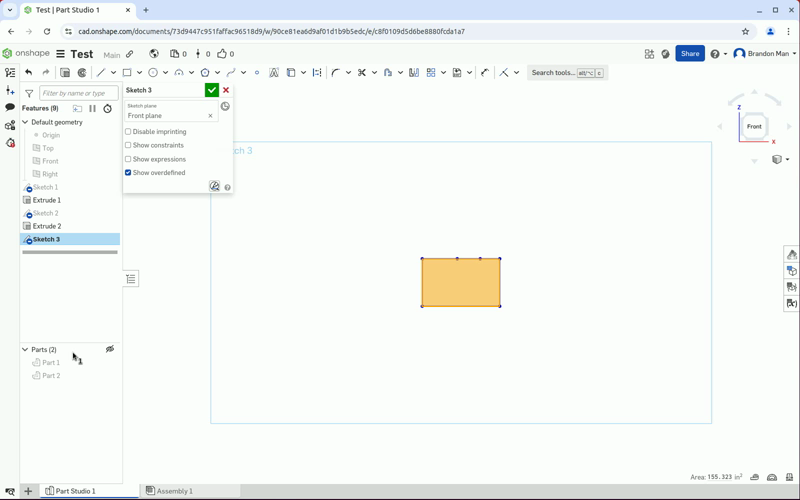
key(shift+y)
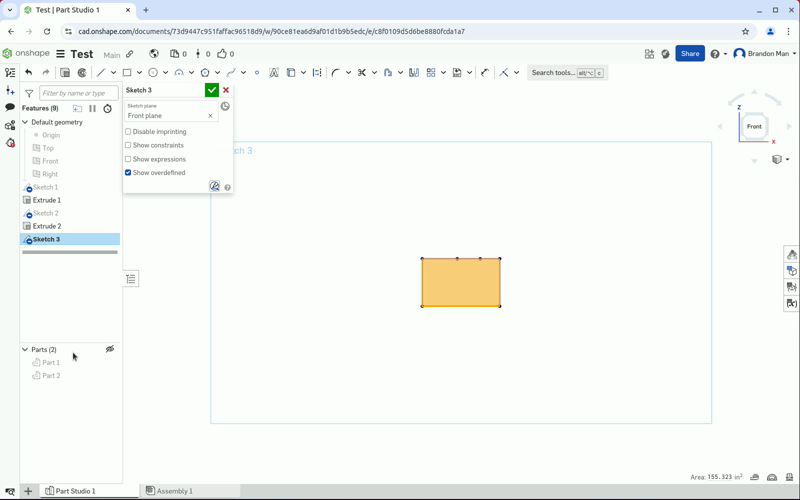
key(shift+e)
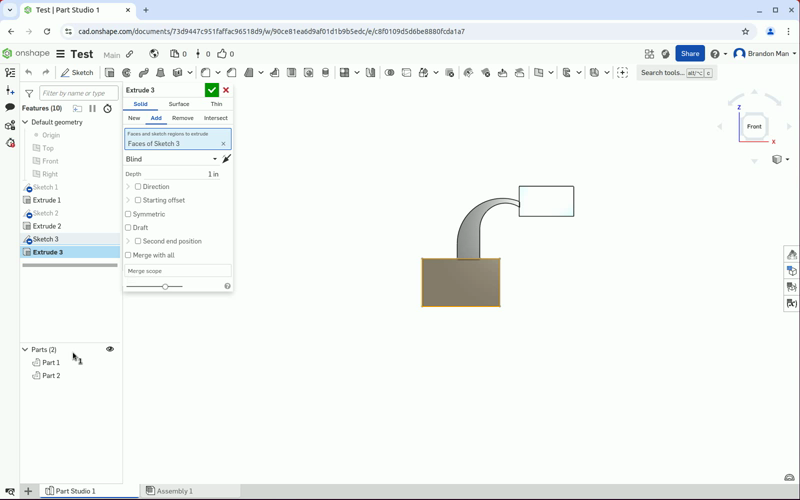
mouse_move(143, 106)
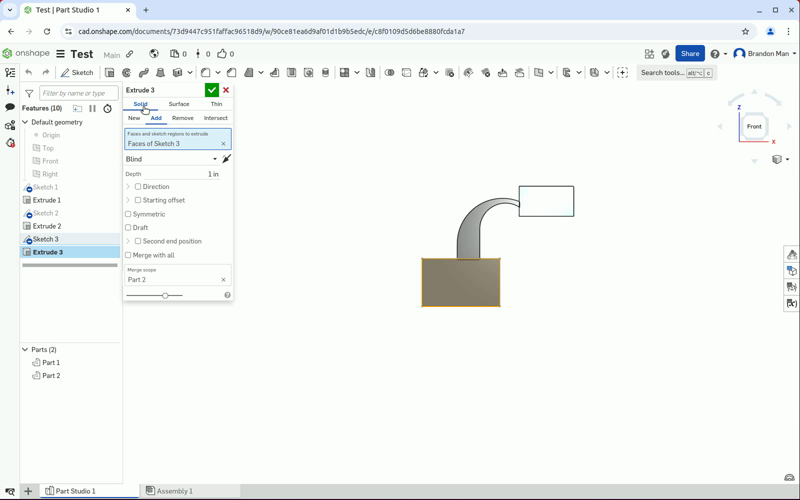
click(143, 106)
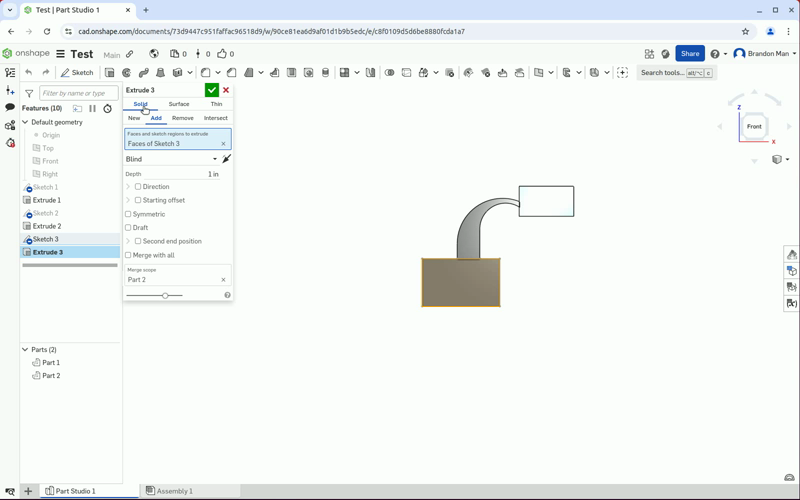
mouse_move(137, 120)
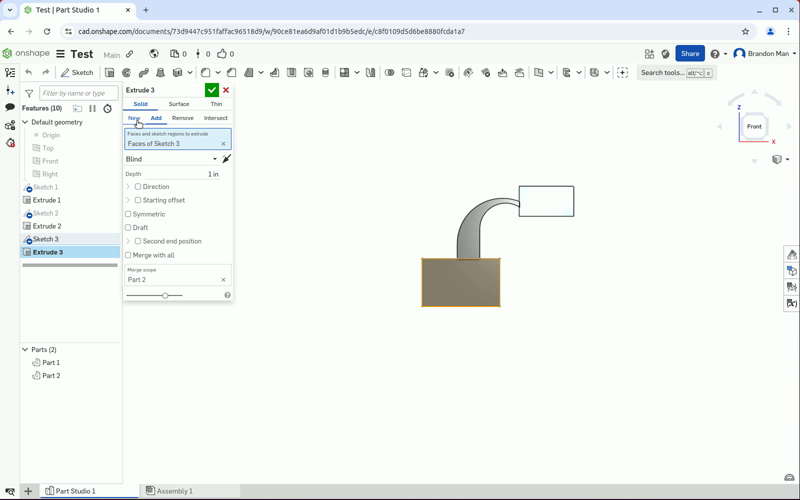
click(137, 120)
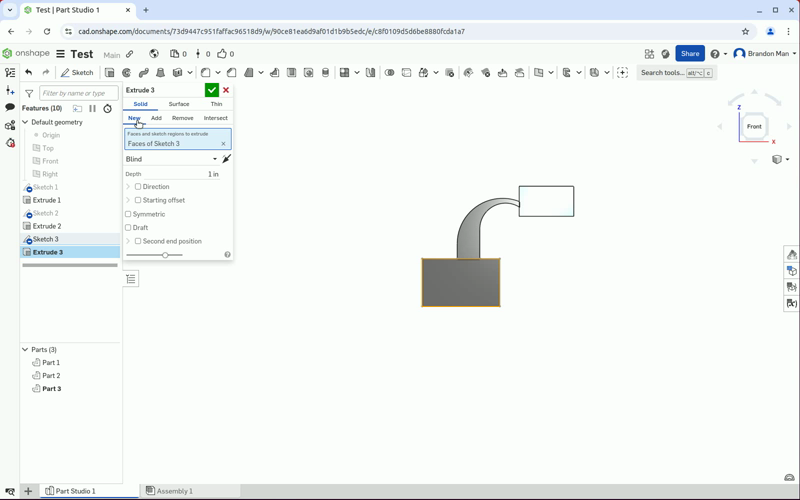
key(tab, 4)
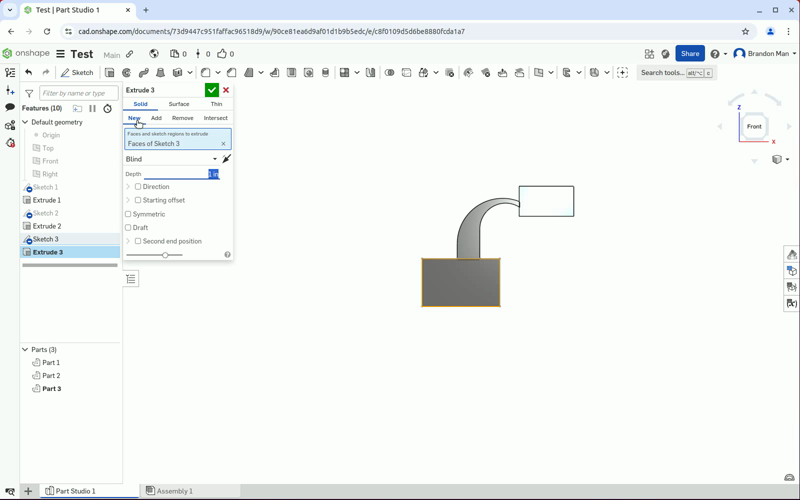
text(6.499)
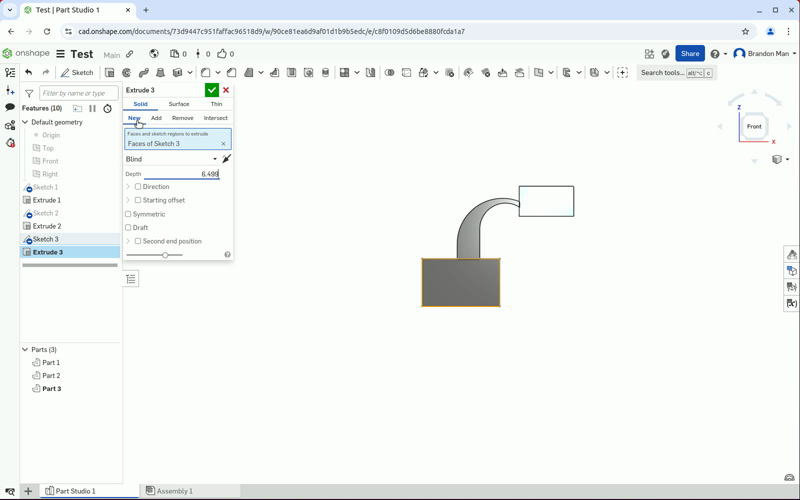
key(enter)
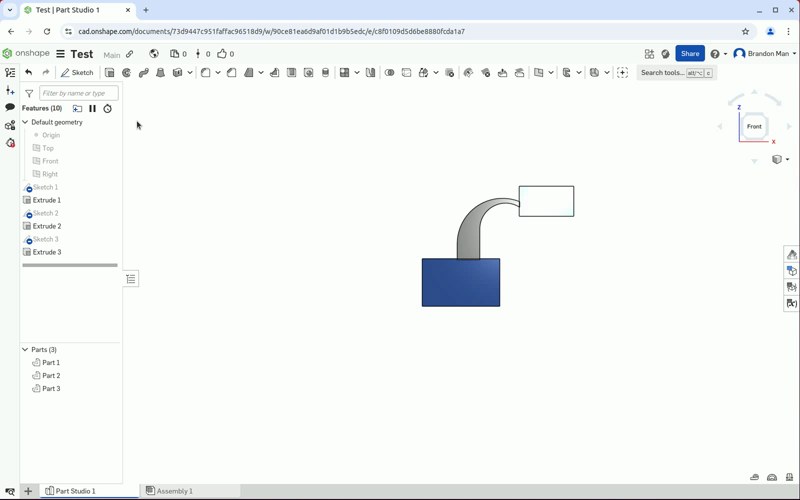
key(shift+h)
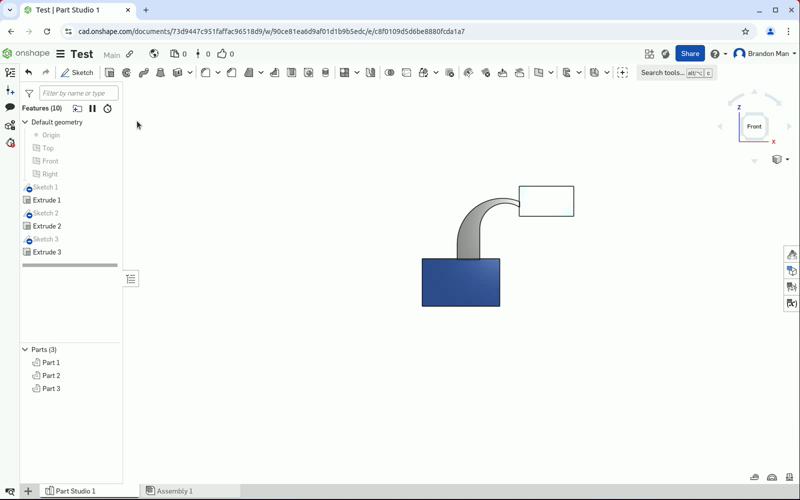
key(shift+h)
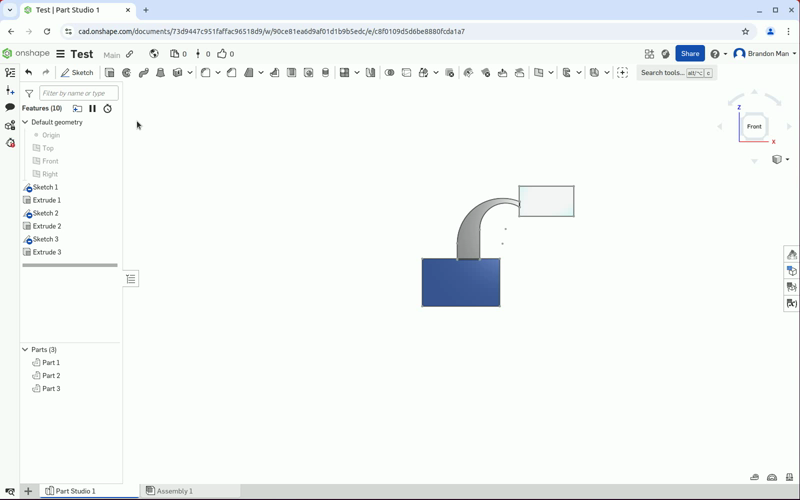
key(shift+7)
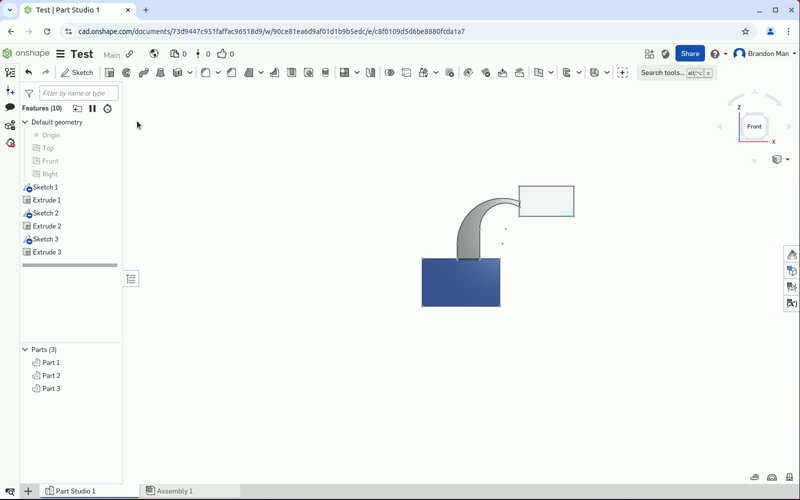
key(left, 2)
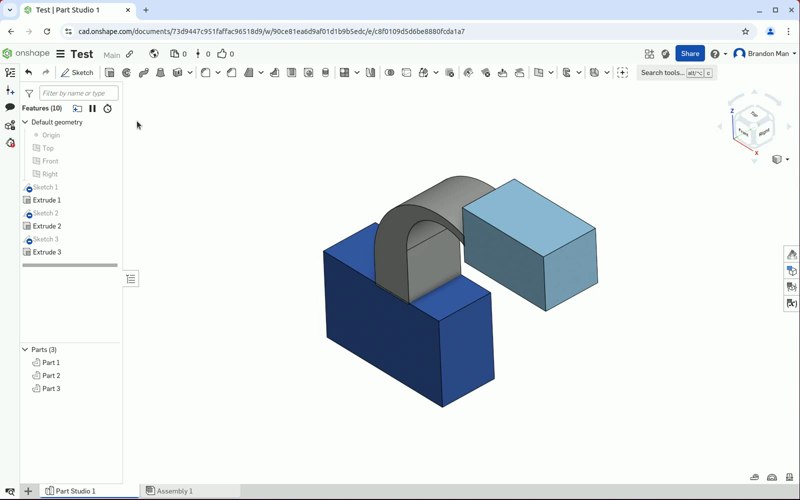
key(down, 2)
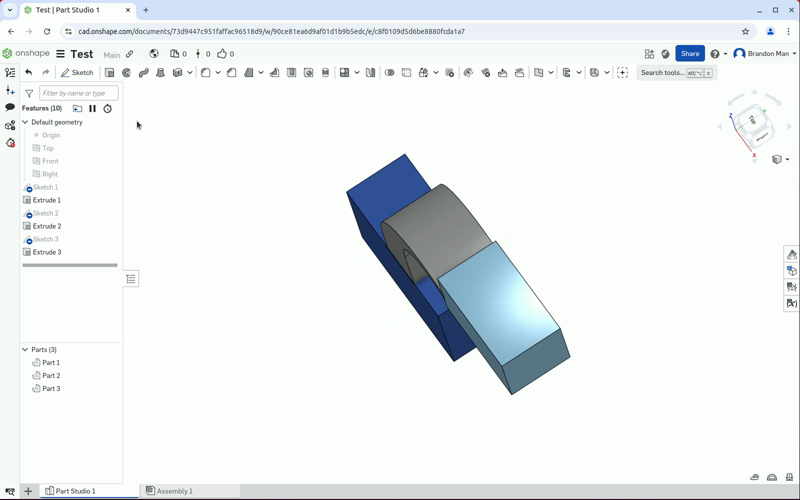
key(up, 2)
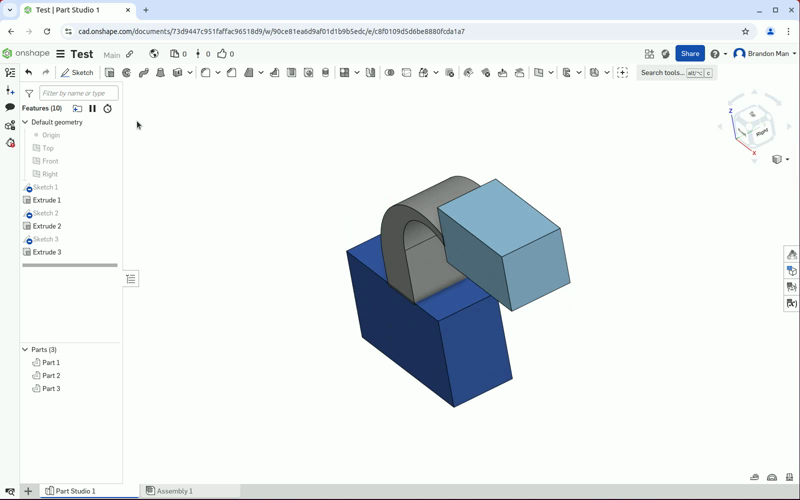
key(right, 2)
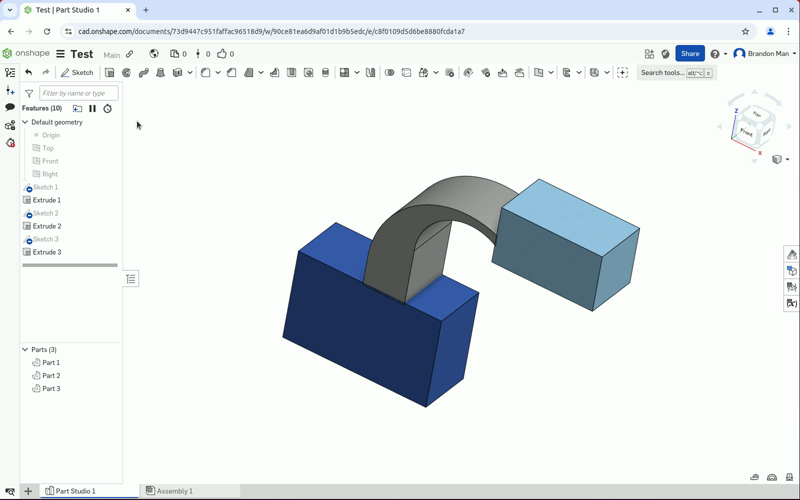
mouse_move(73, 189)
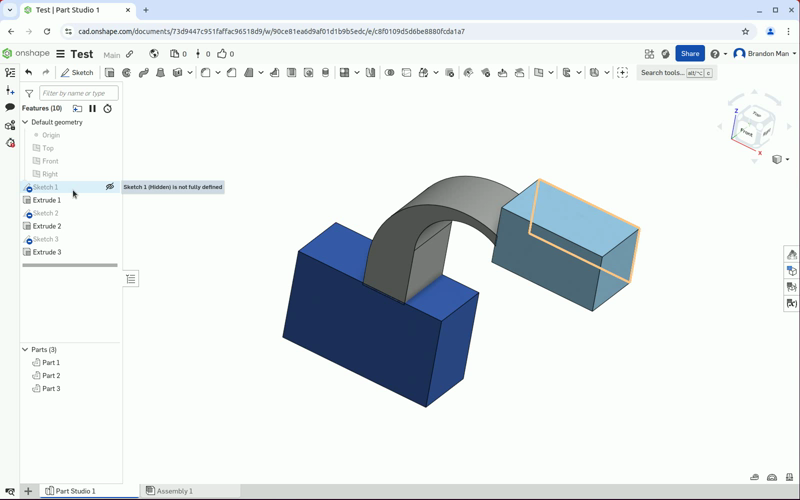
click(73, 189)